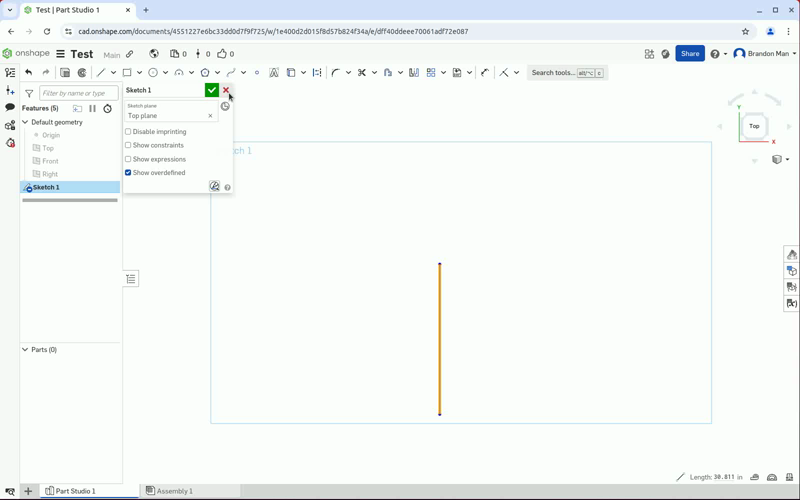
key(shift+h)
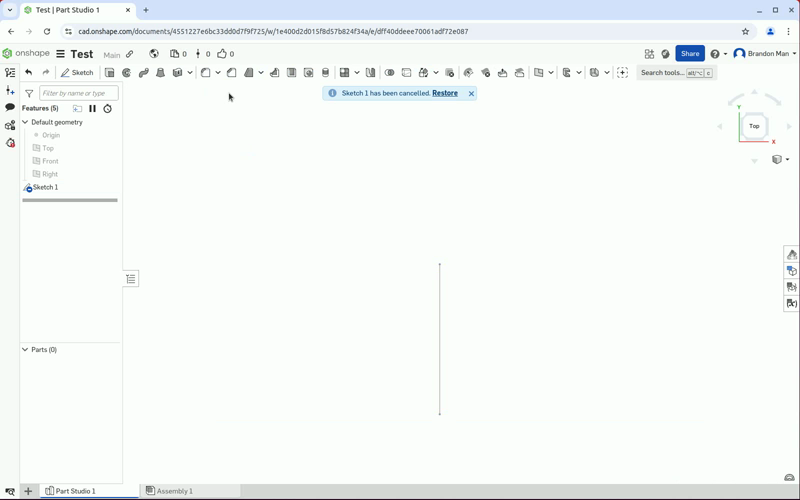
key(shift+s)
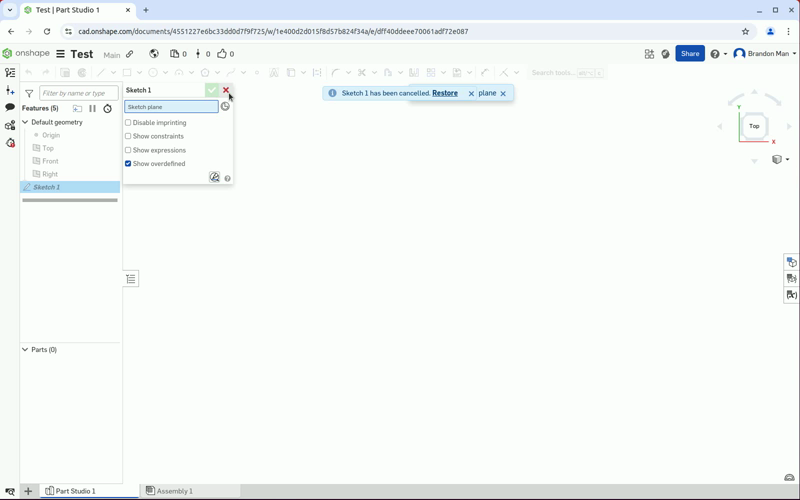
mouse_move(73, 150)
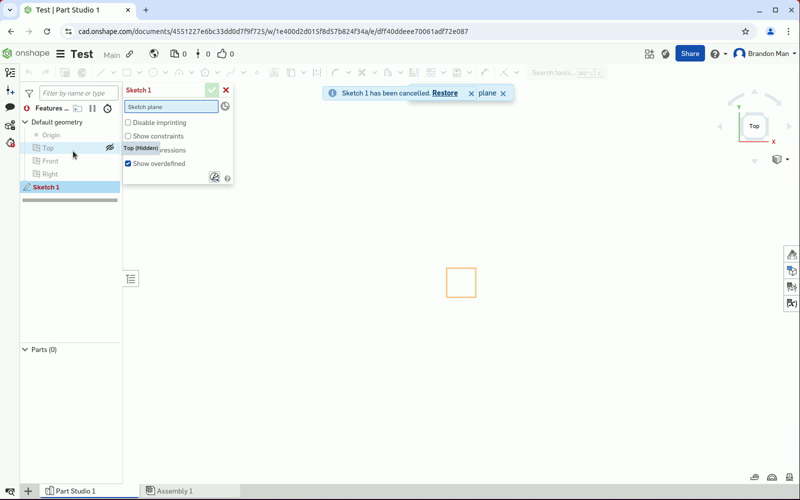
click(73, 150)
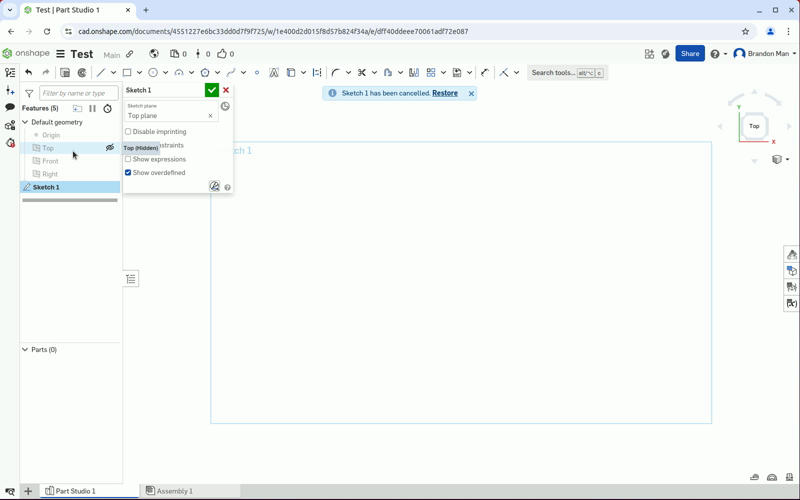
mouse_move(73, 352)
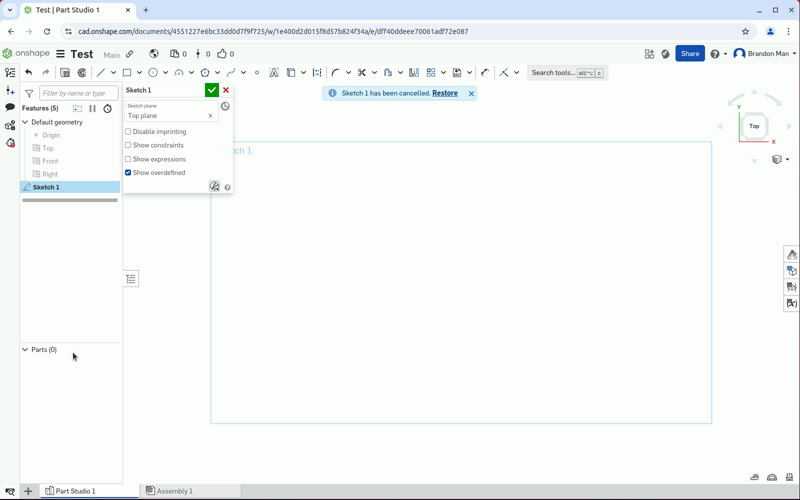
key(y)
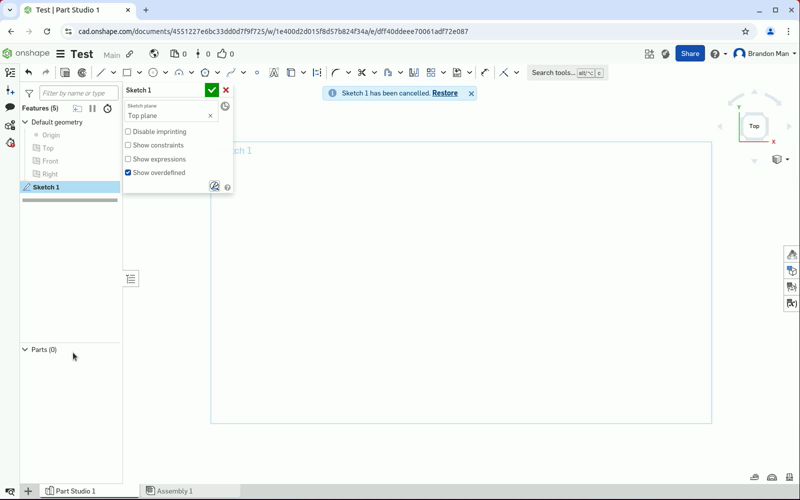
key(l)
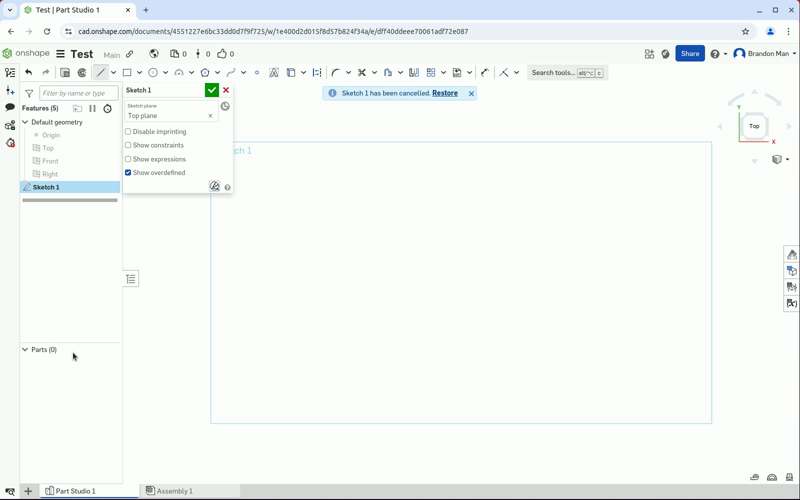
key_down(shift)
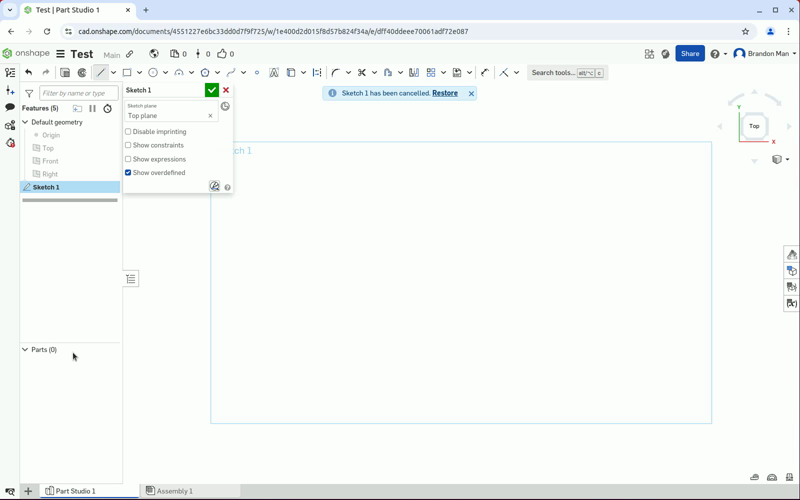
mouse_move(460, 395)
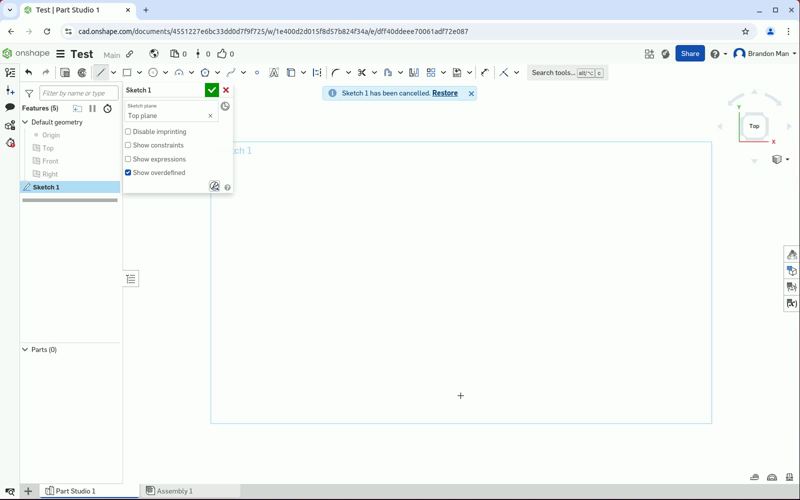
click(460, 395)
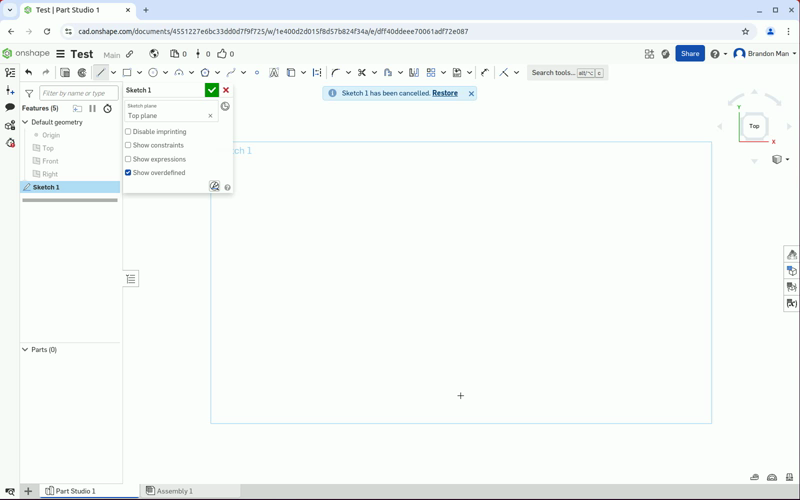
key_up(shift)
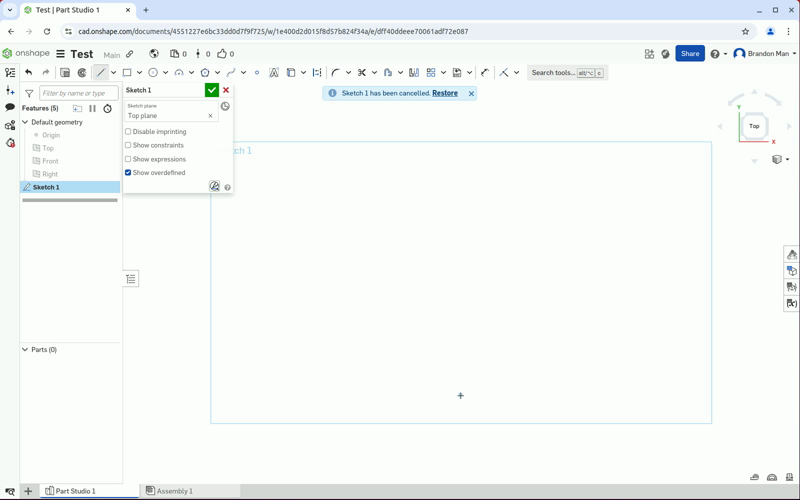
key_down(shift)
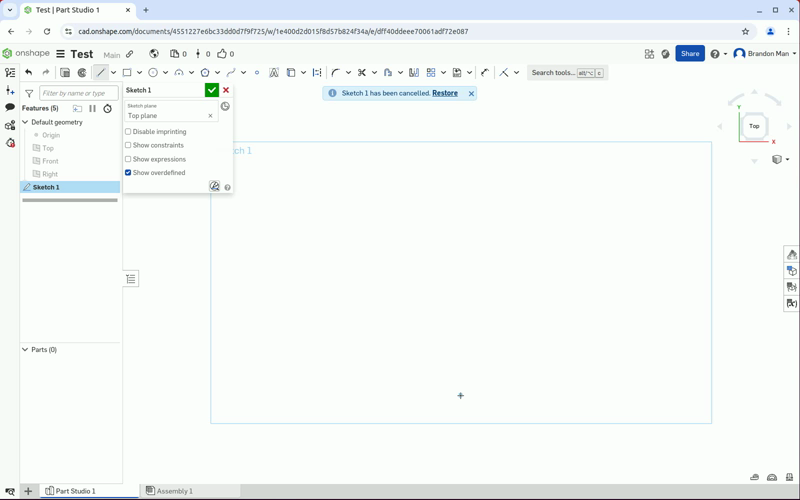
mouse_move(573, 395)
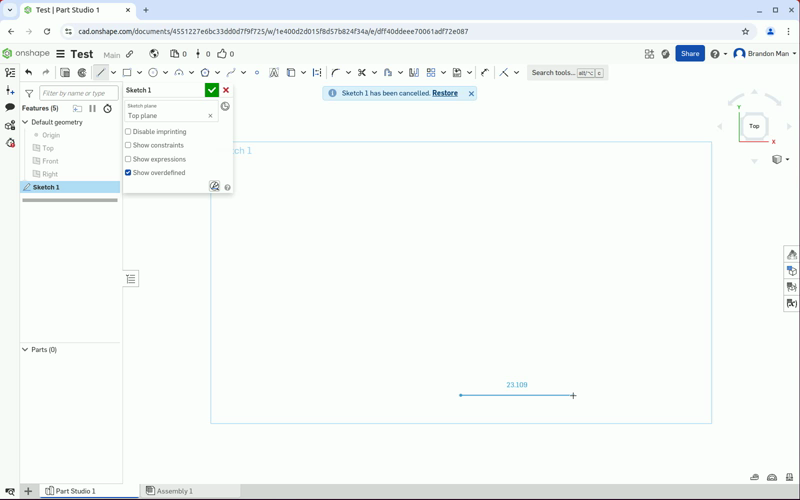
click(573, 395)
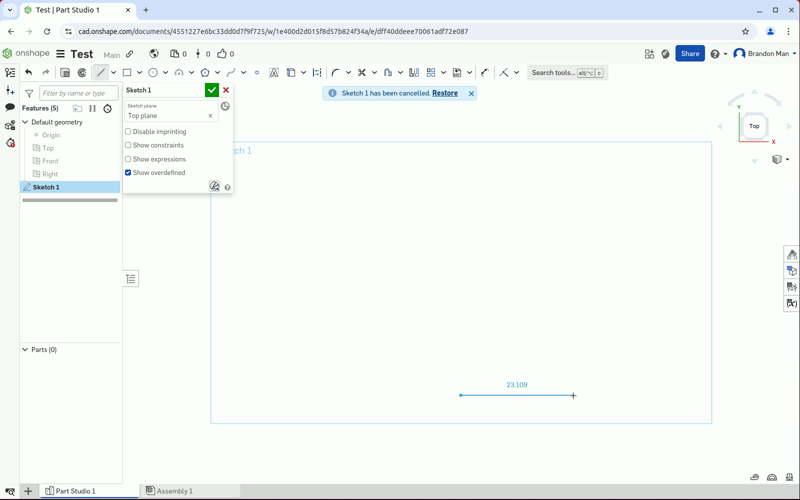
key_up(shift)
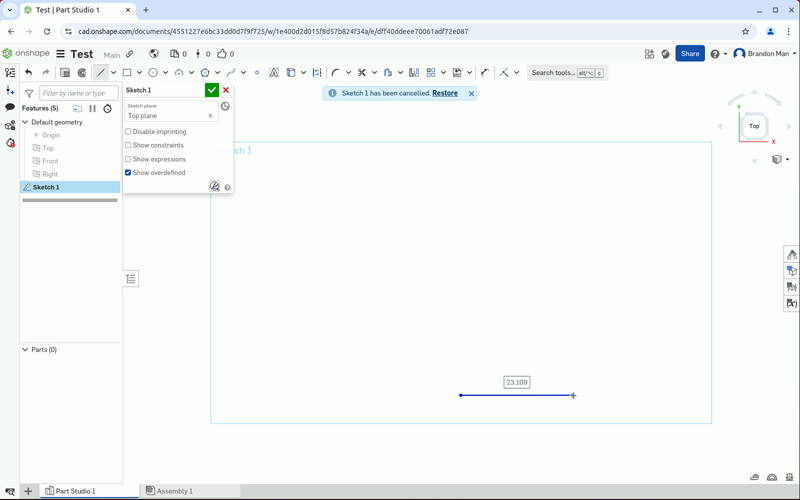
key_down(shift)
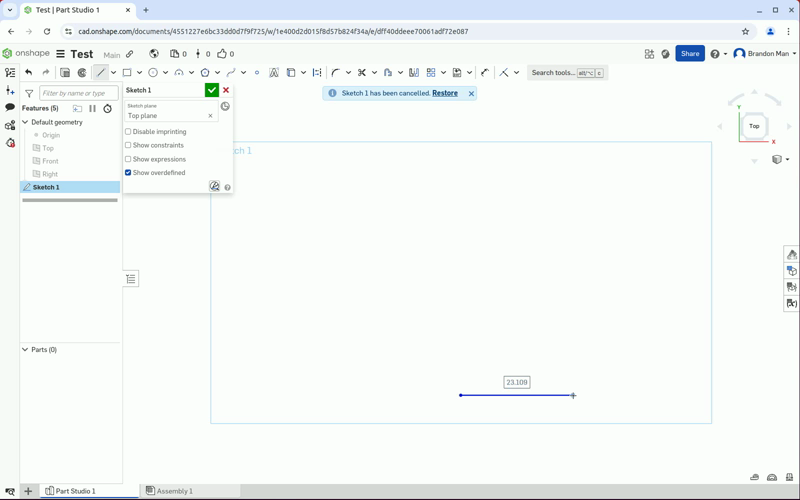
mouse_move(573, 282)
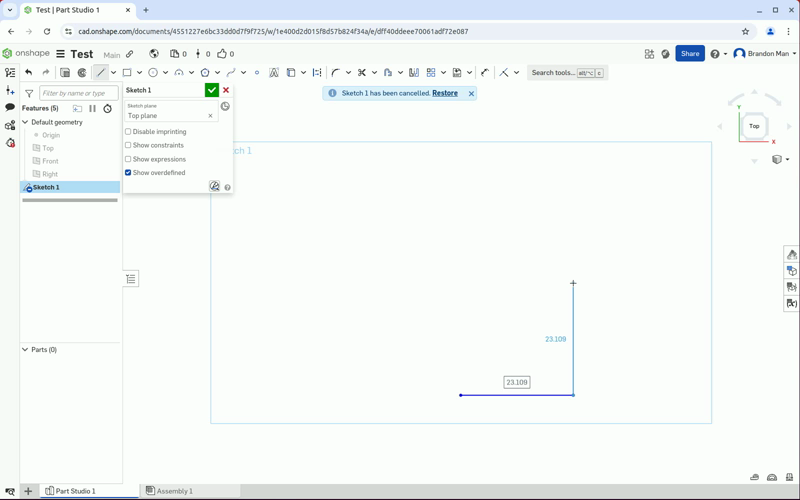
click(573, 282)
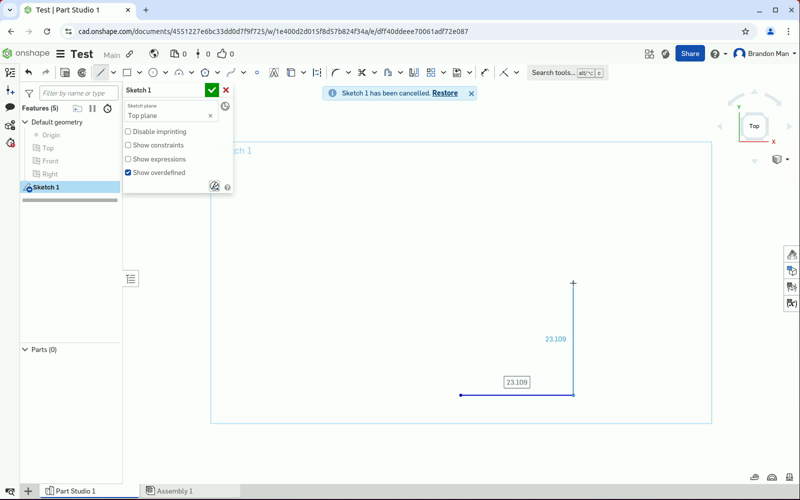
key_up(shift)
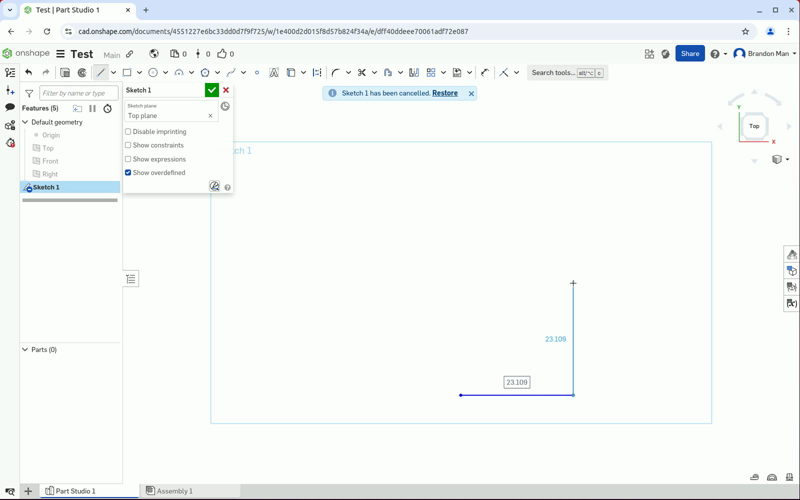
key_down(shift)
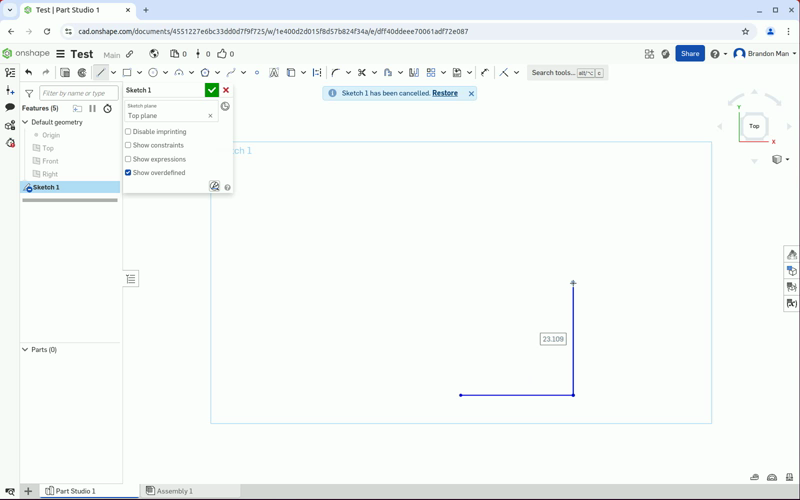
mouse_move(460, 282)
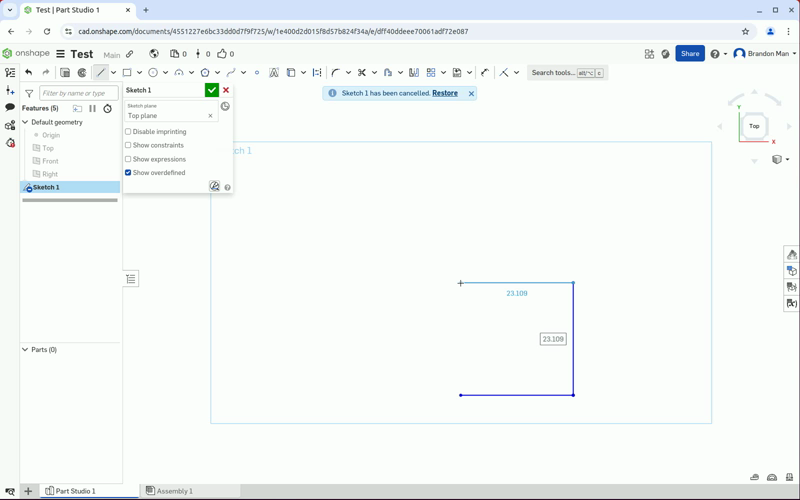
click(460, 282)
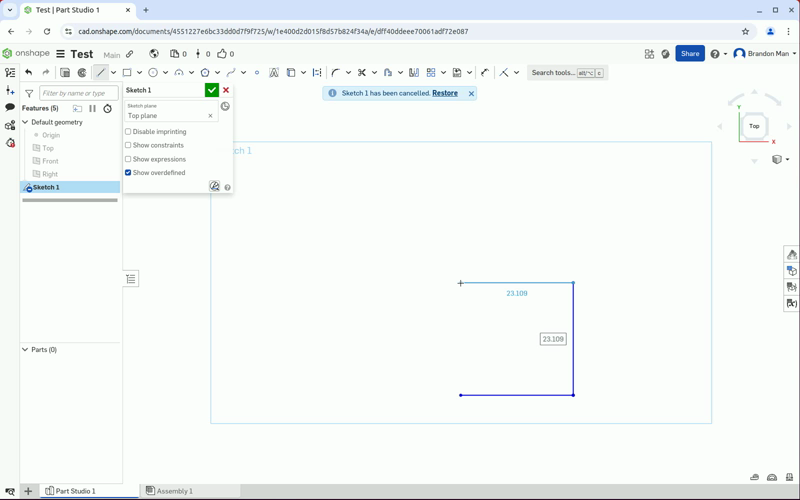
key_up(shift)
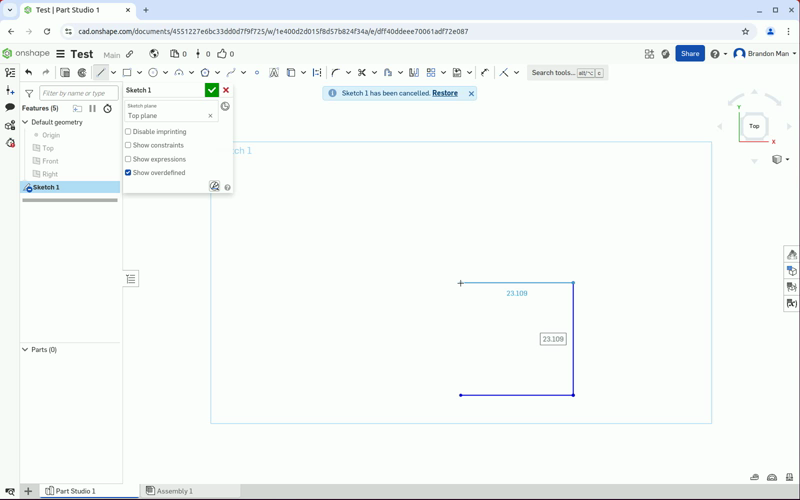
key_down(shift)
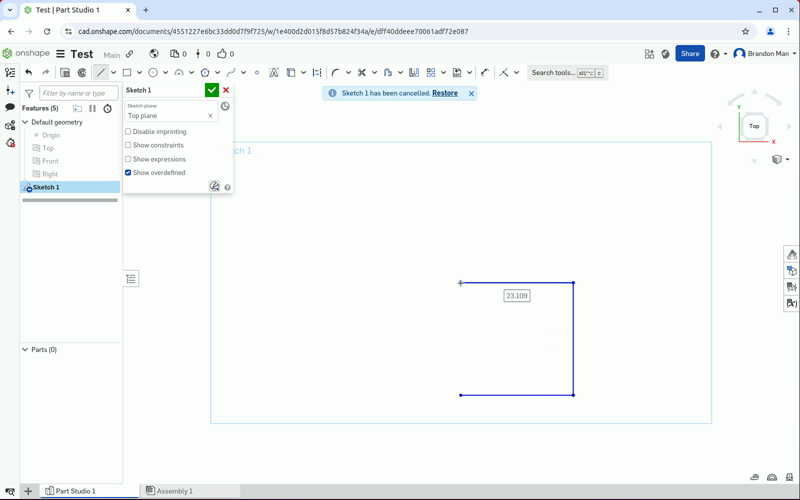
mouse_move(460, 395)
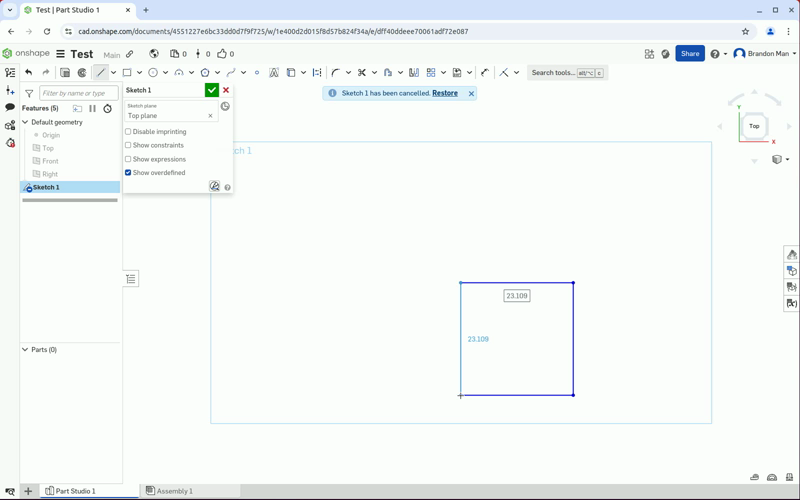
key_up(shift)
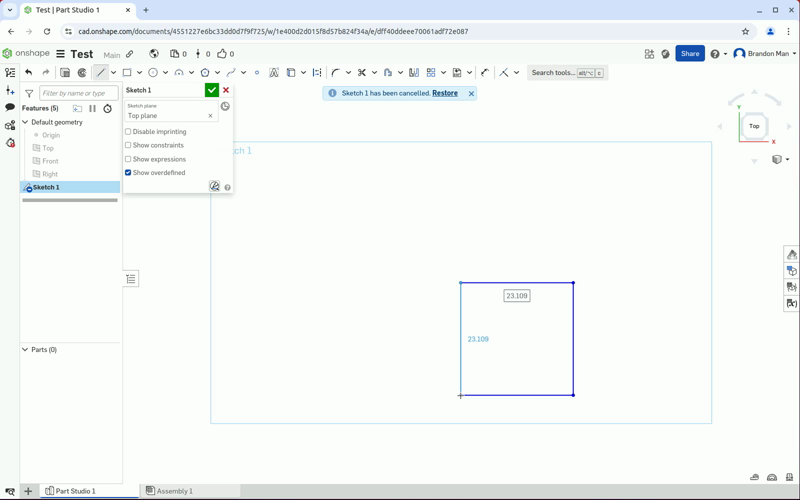
click(460, 395)
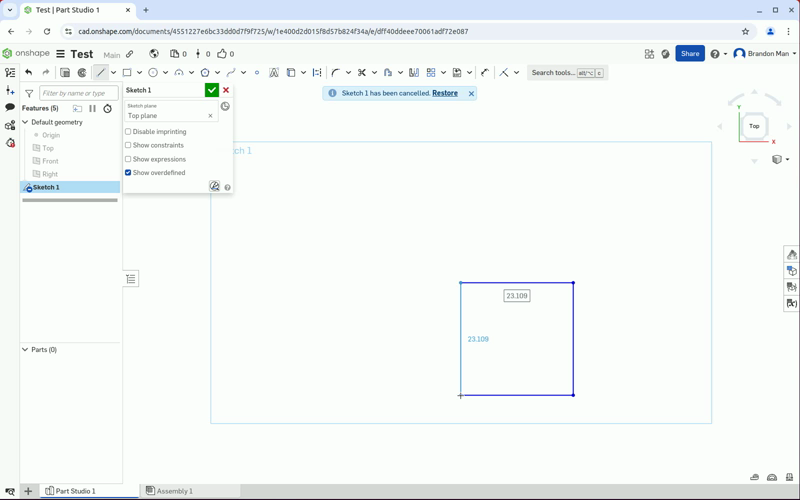
key(esc)
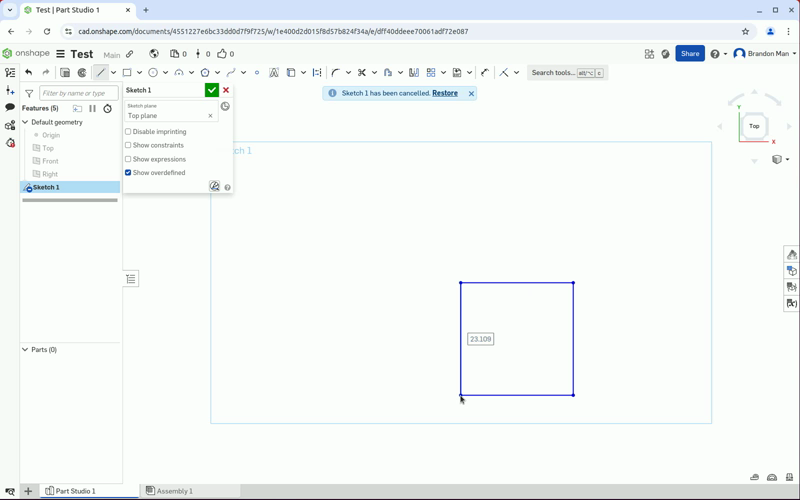
mouse_move(551, 338)
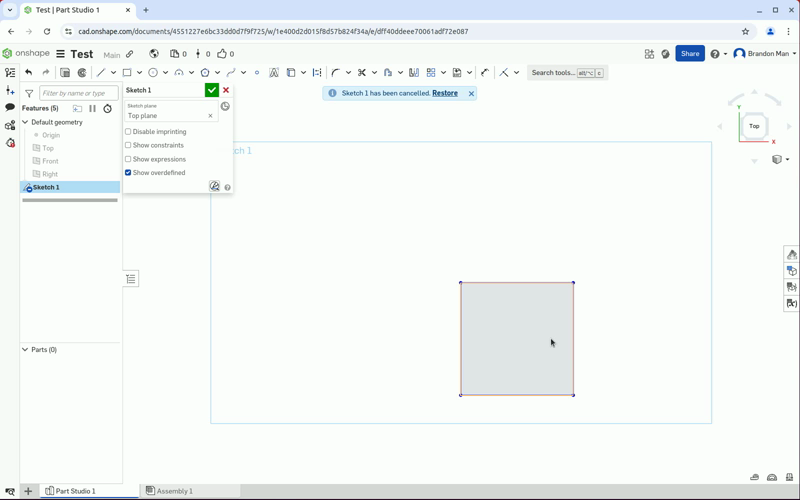
click(551, 338)
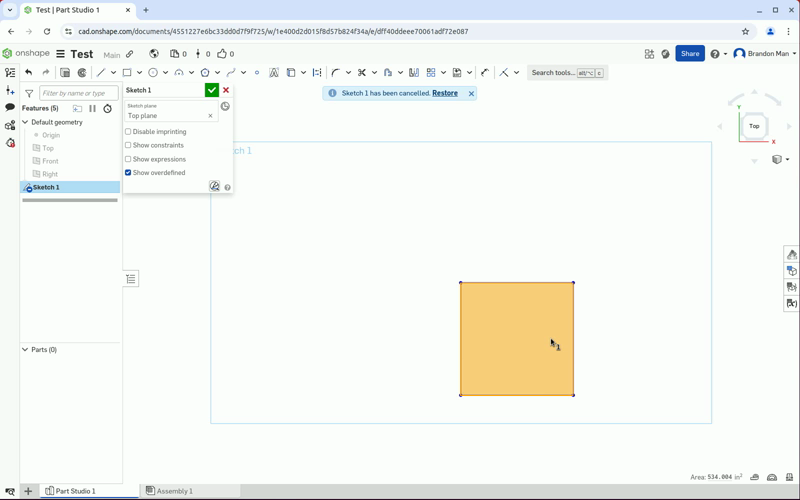
mouse_move(73, 352)
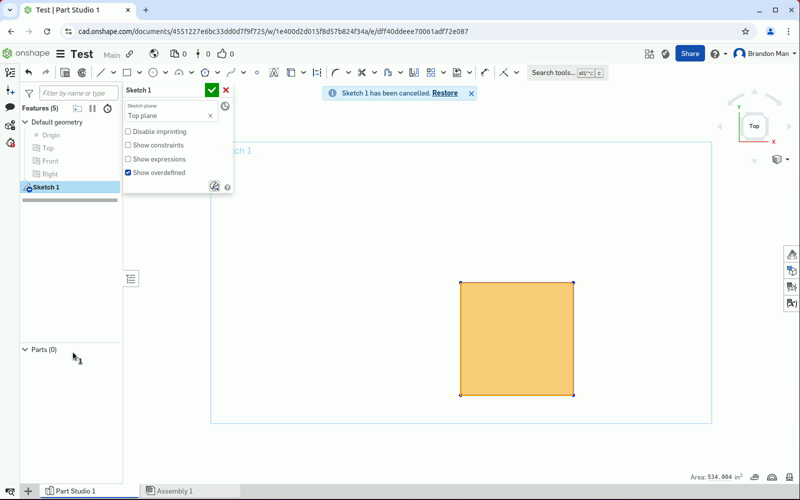
key(shift+y)
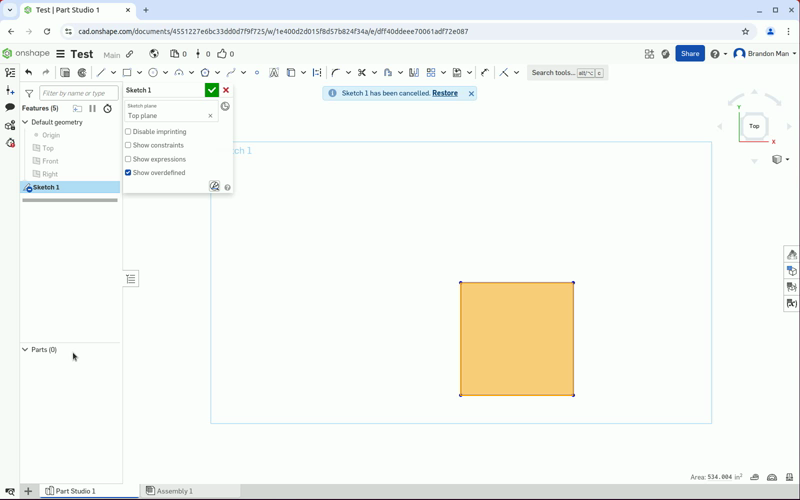
key(shift+e)
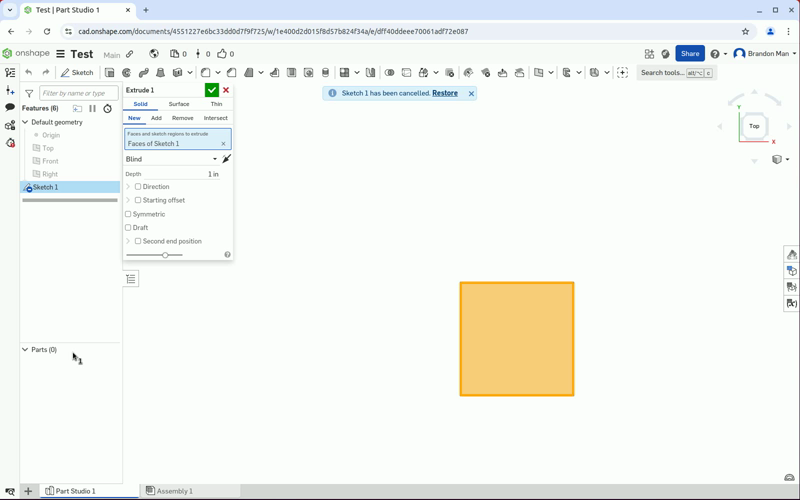
mouse_move(143, 106)
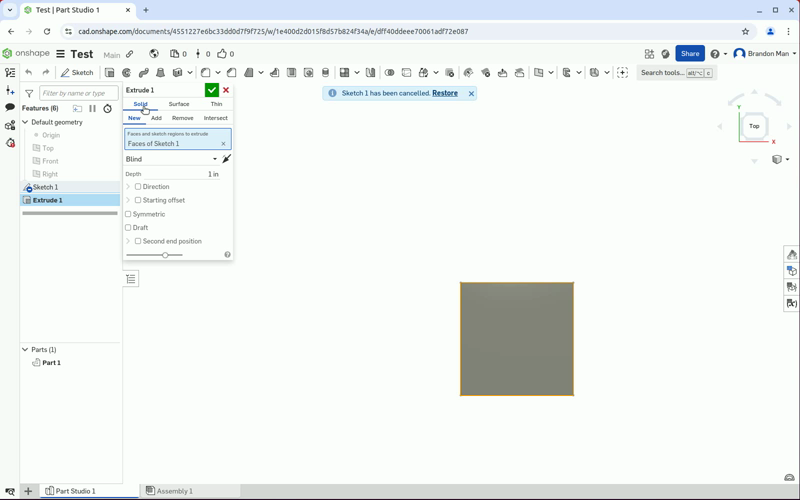
click(143, 106)
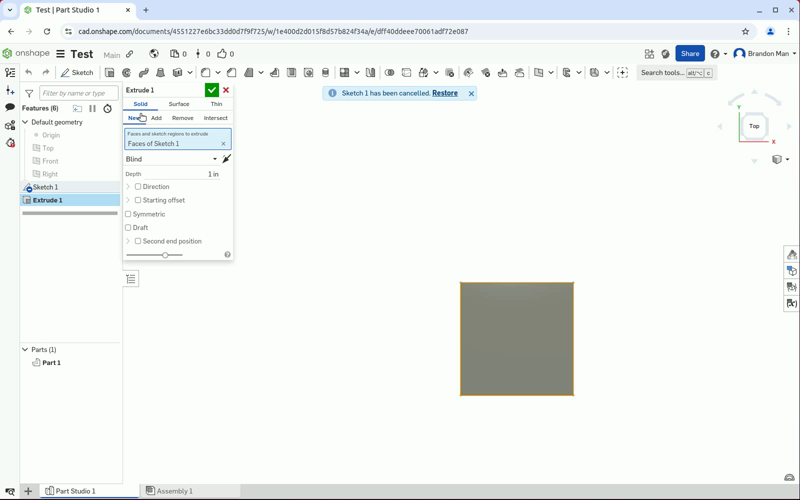
mouse_move(137, 120)
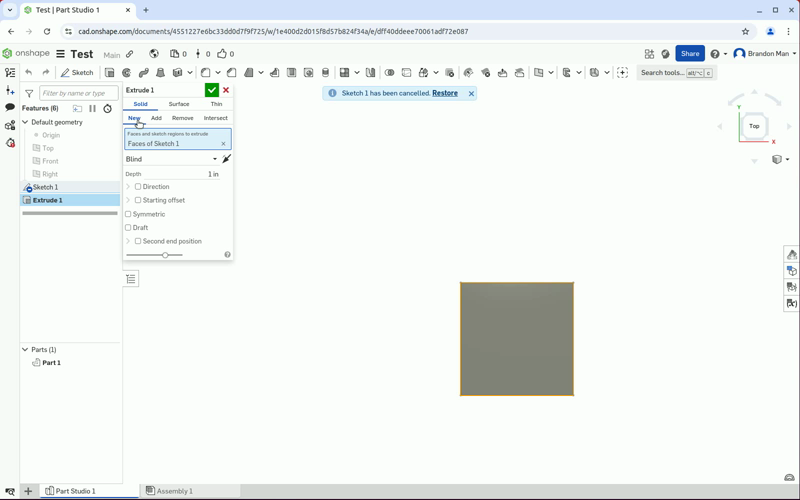
click(137, 120)
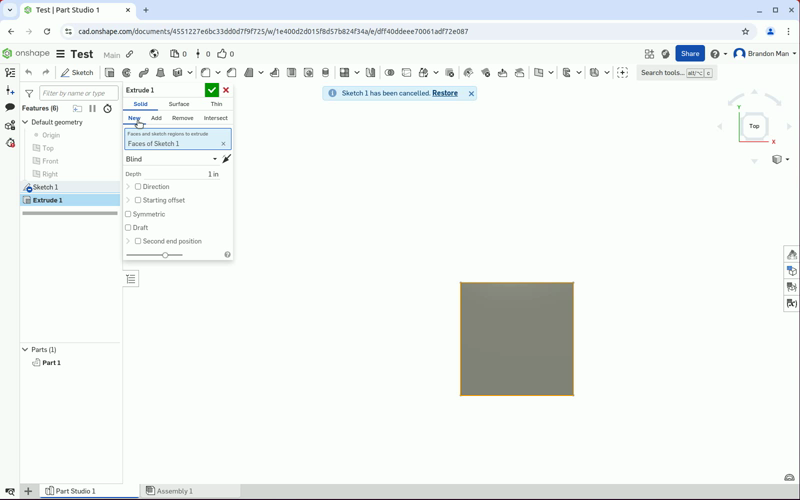
key(tab, 4)
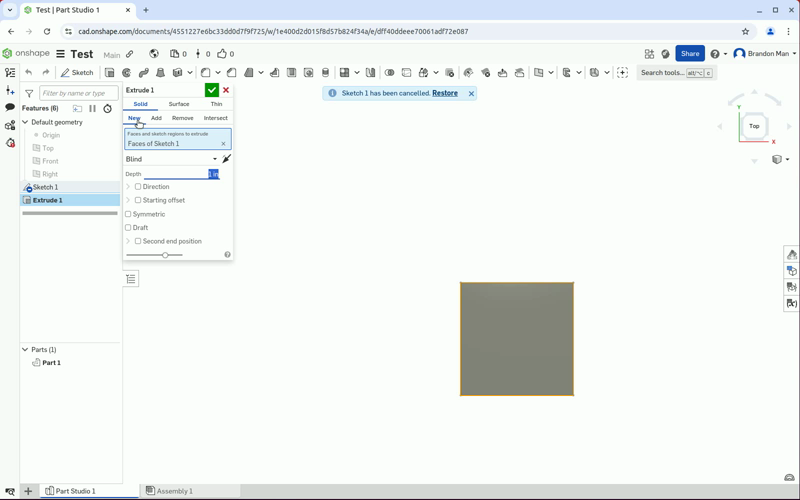
text(7.703)
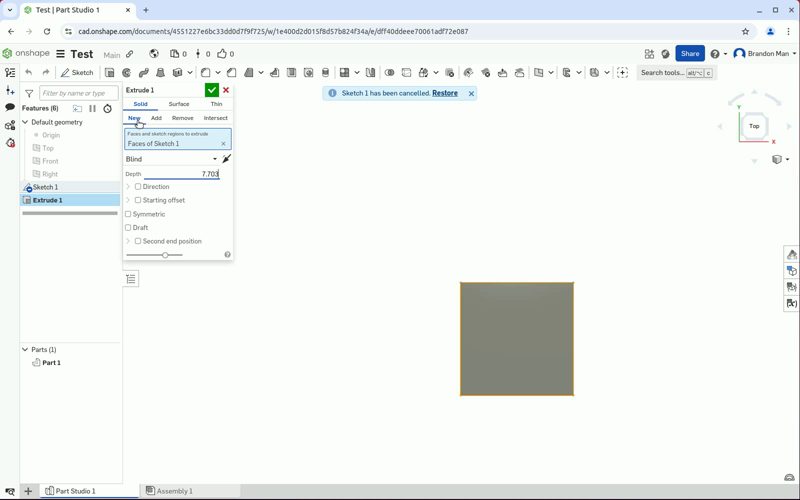
key(enter)
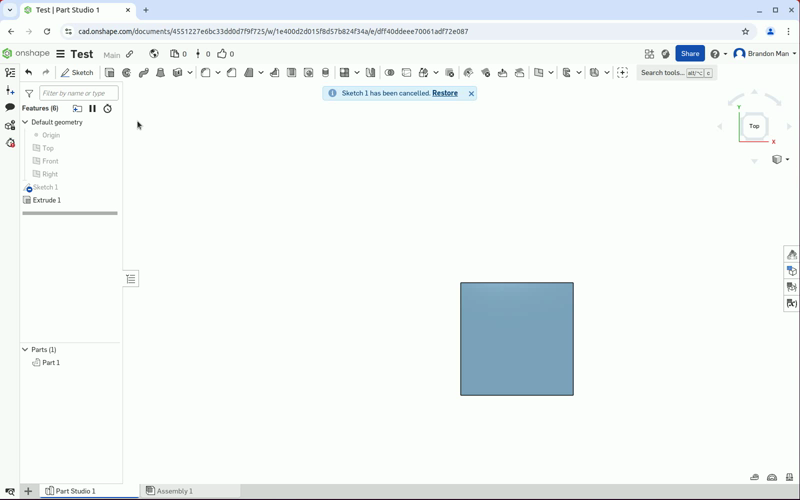
key(shift+h)
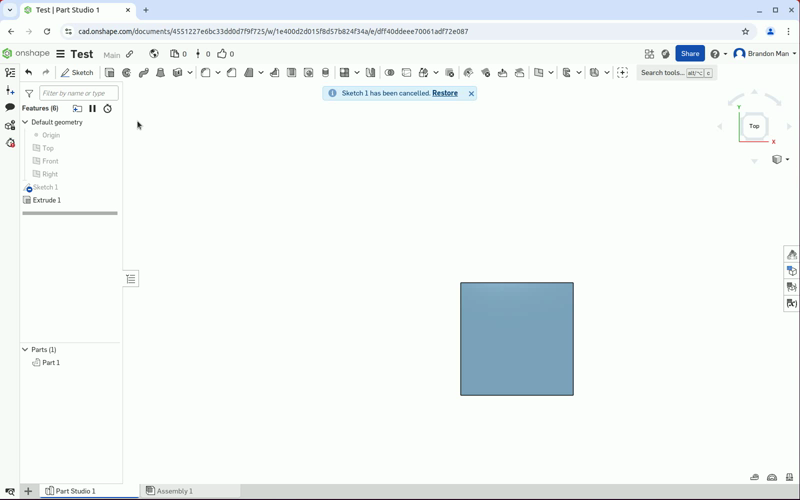
key(shift+h)
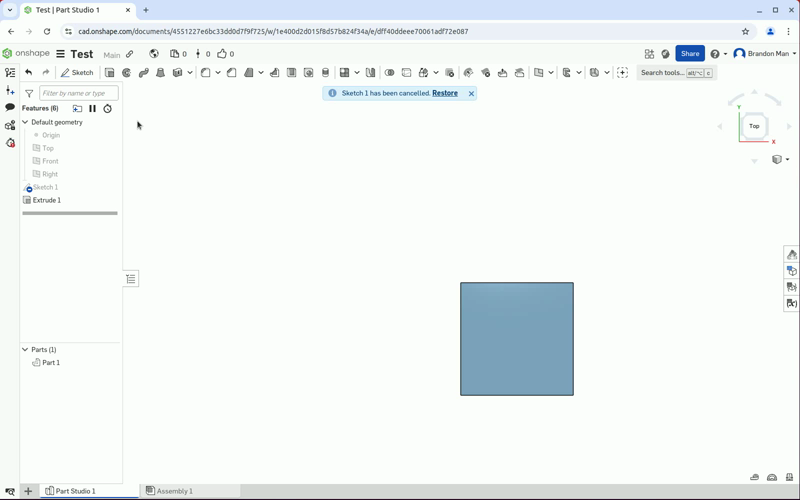
mouse_move(73, 189)
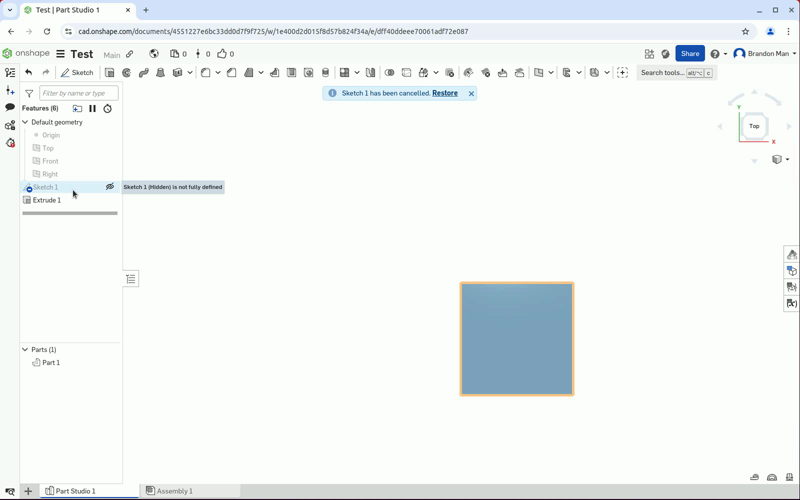
click(73, 189)
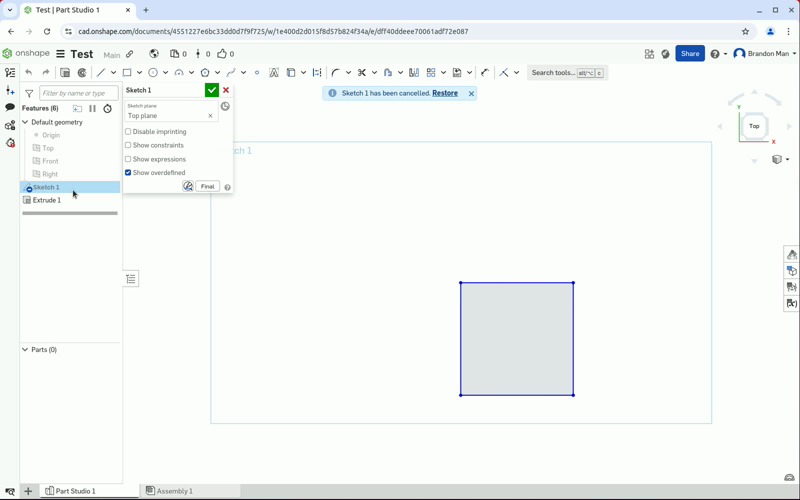
mouse_move(229, 92)
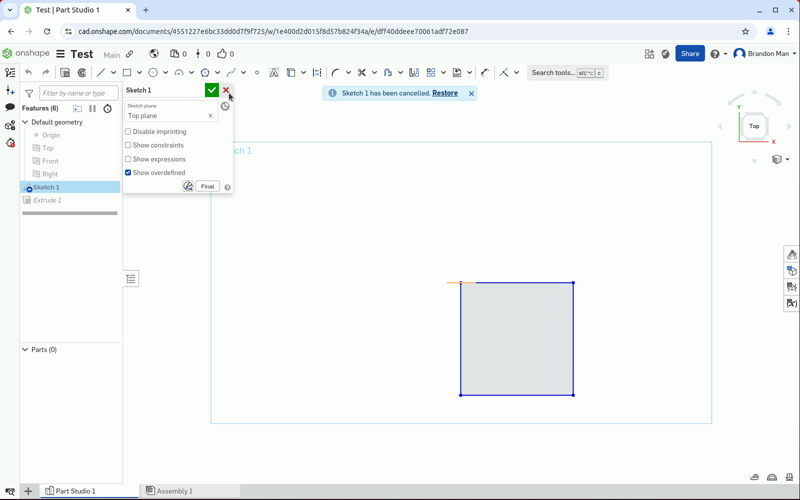
click(229, 92)
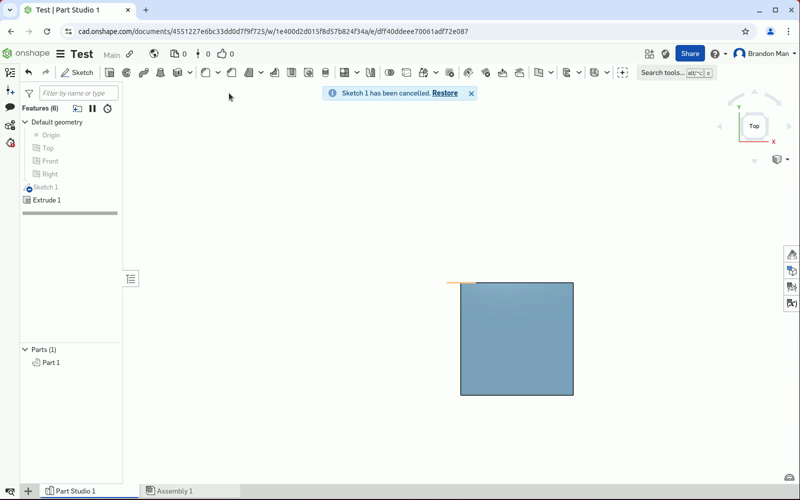
mouse_move(541, 75)
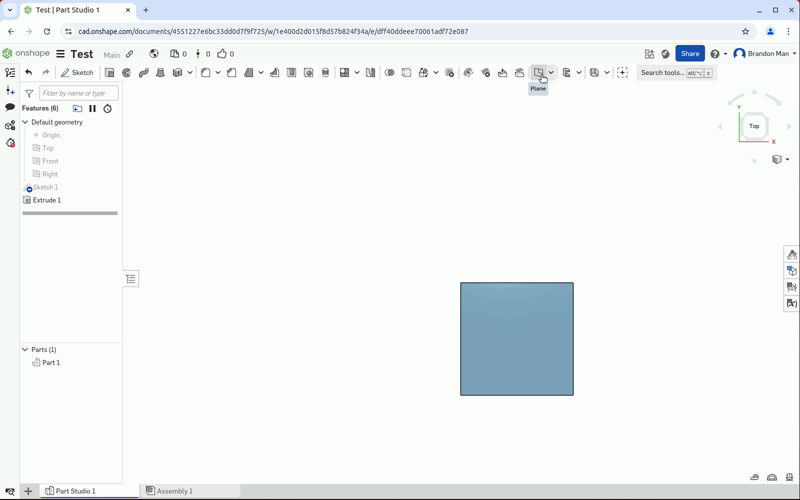
click(541, 75)
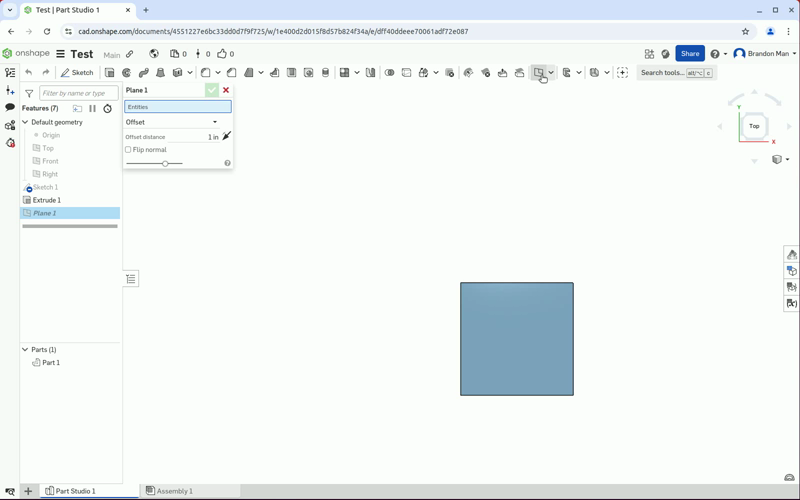
mouse_move(73, 150)
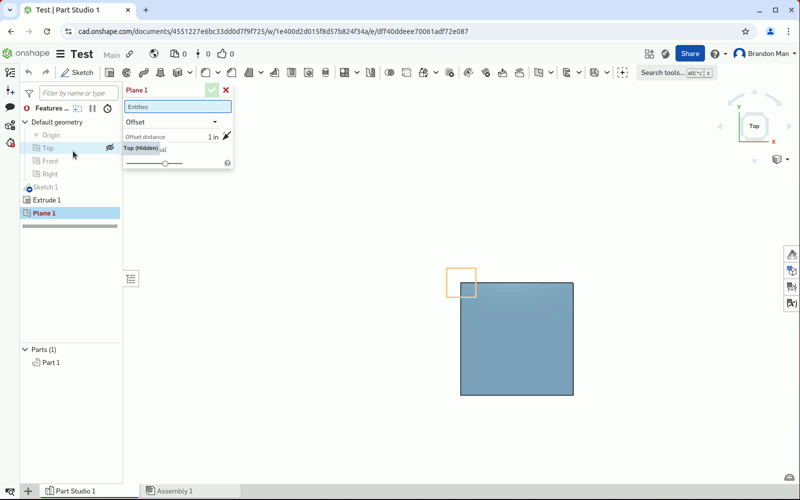
click(73, 150)
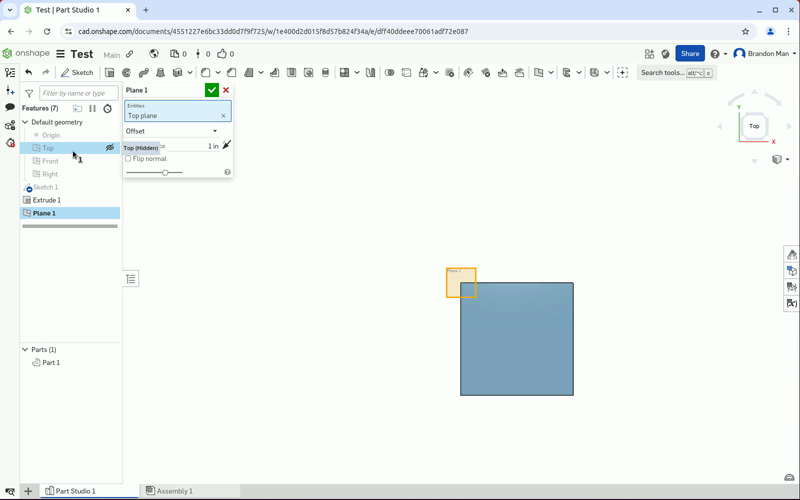
key(tab, 2)
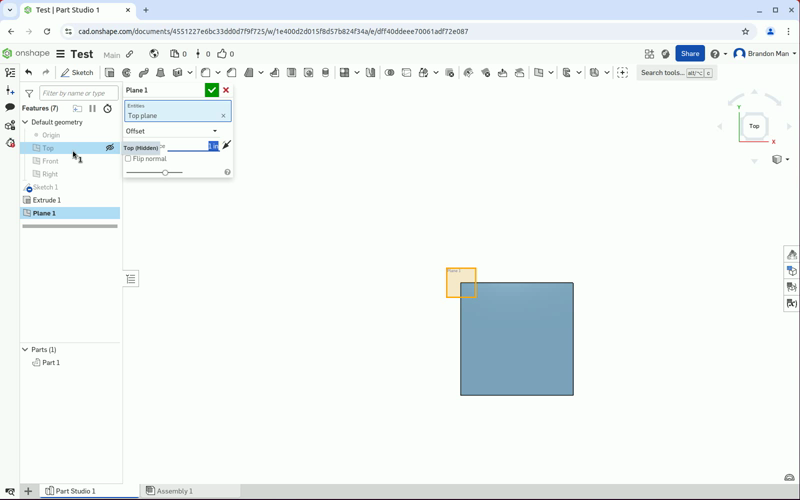
text(7.703)
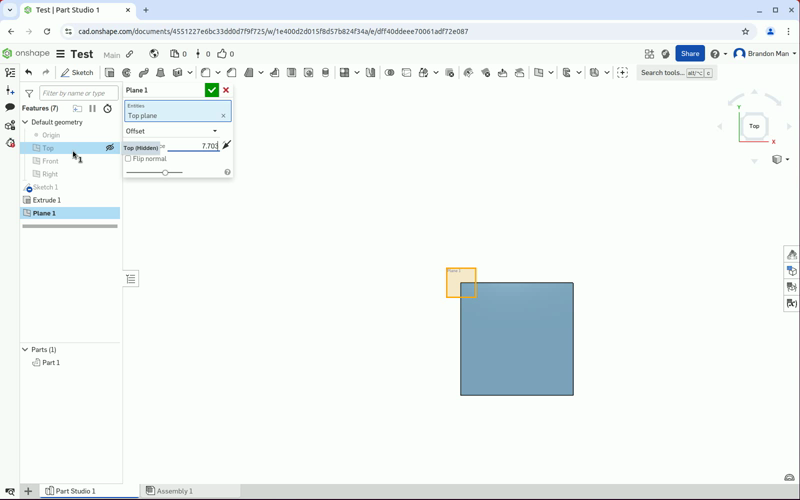
key(enter, 2)
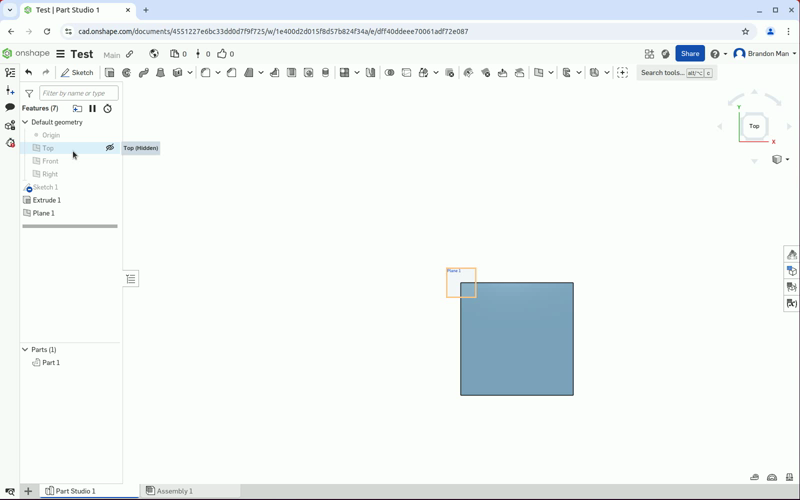
key(shift+s)
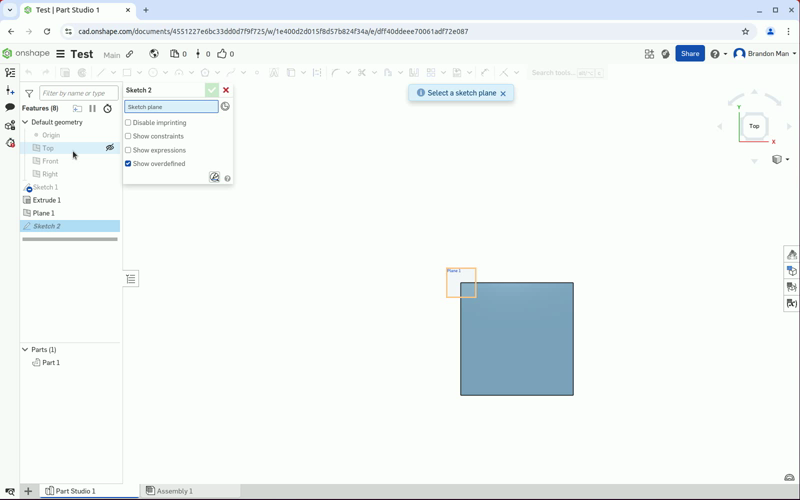
mouse_move(73, 215)
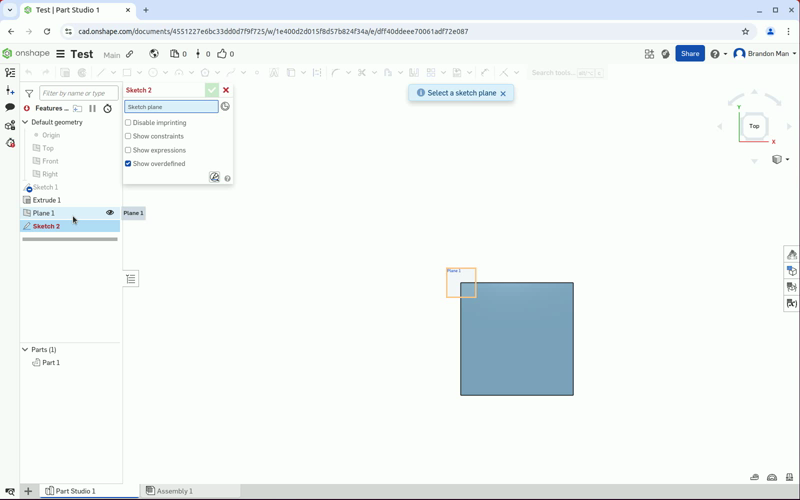
click(73, 215)
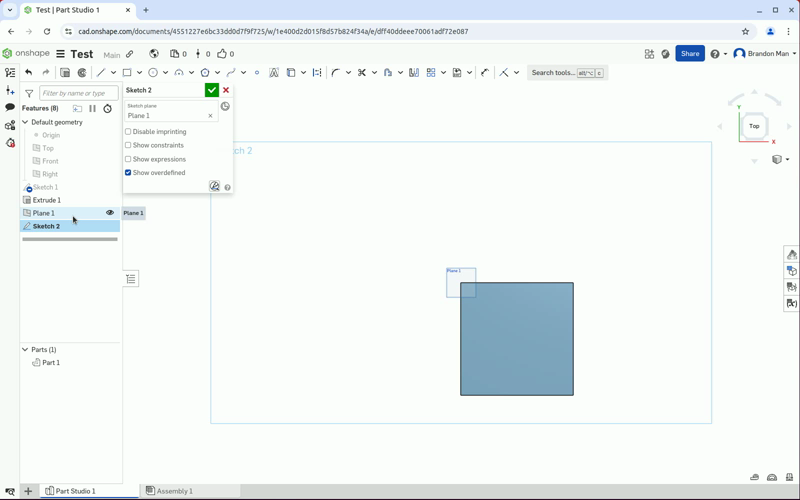
mouse_move(73, 352)
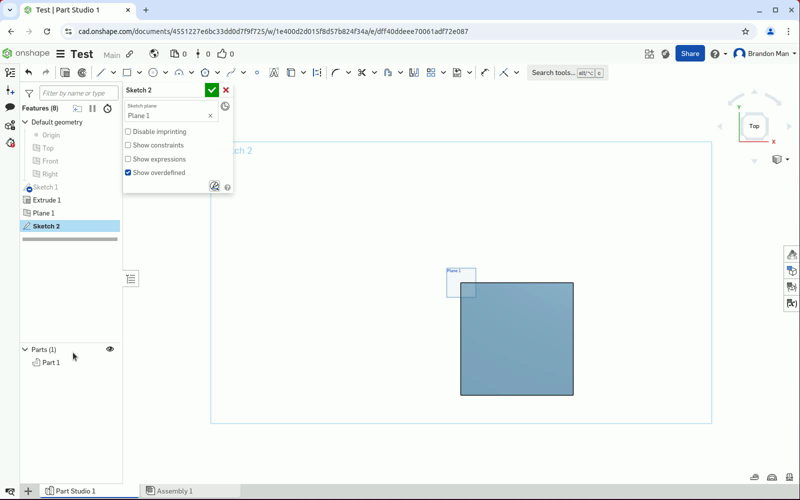
key(y)
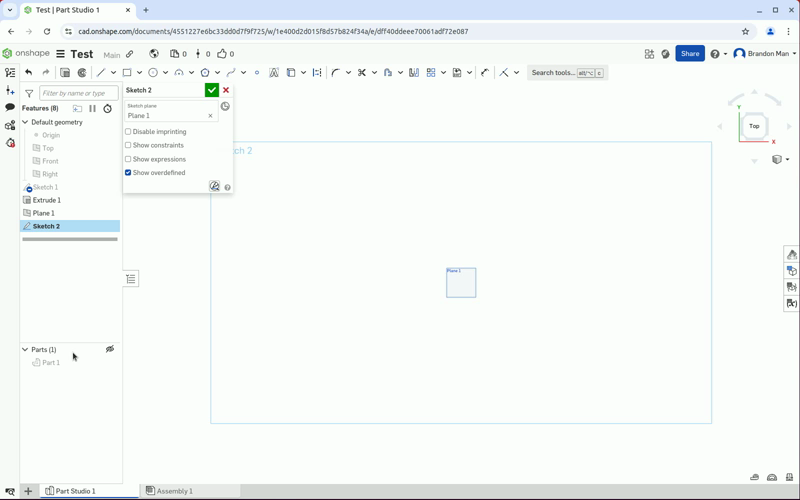
key(l)
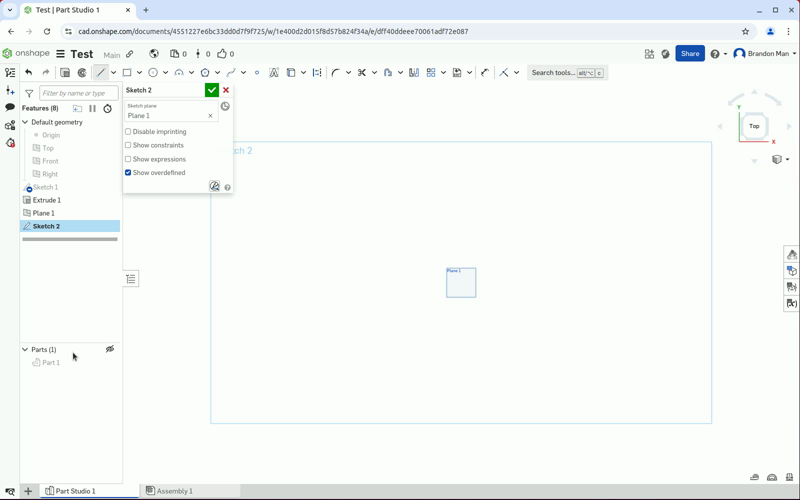
key_down(shift)
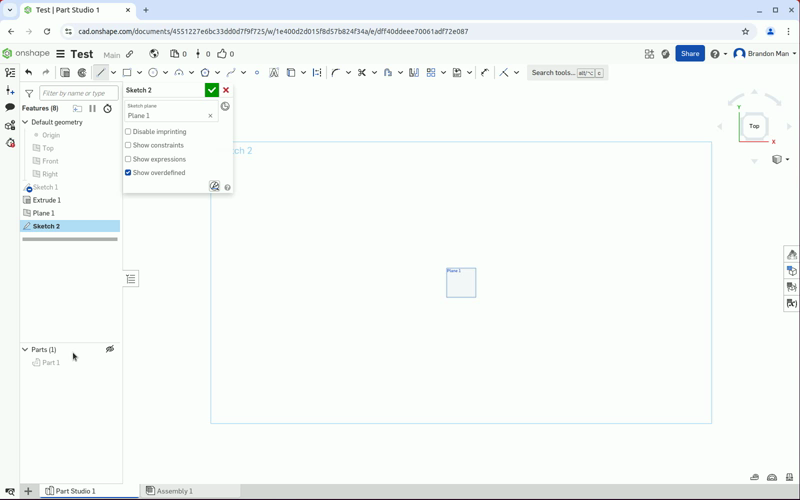
mouse_move(460, 320)
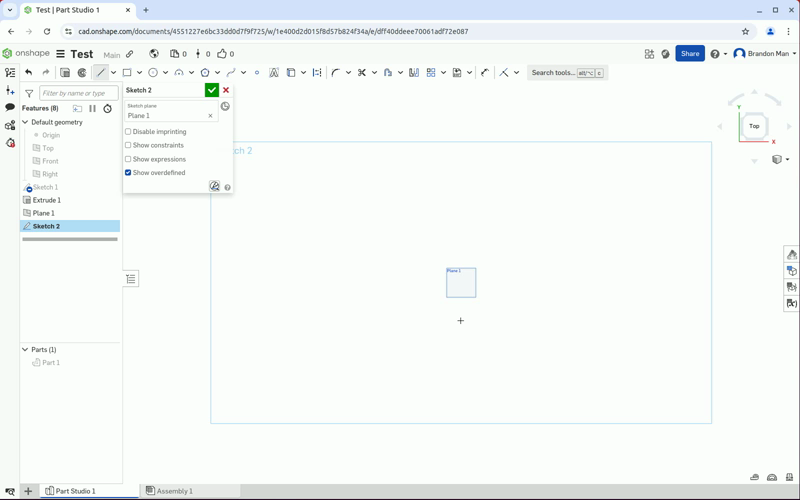
click(460, 320)
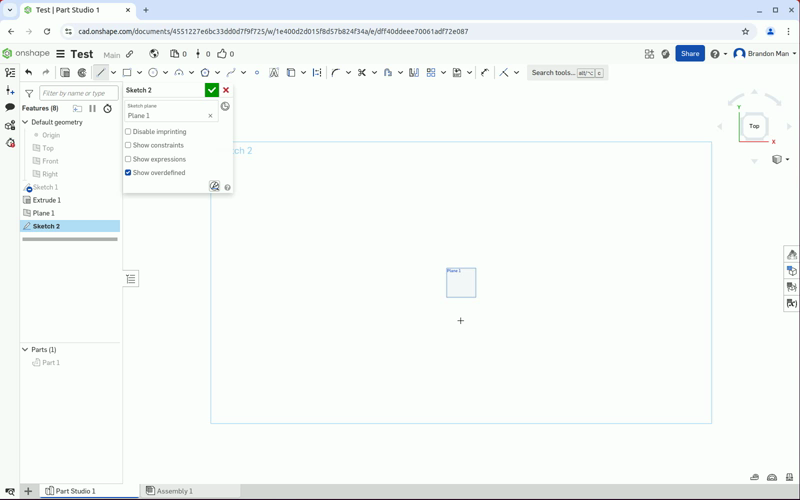
key_up(shift)
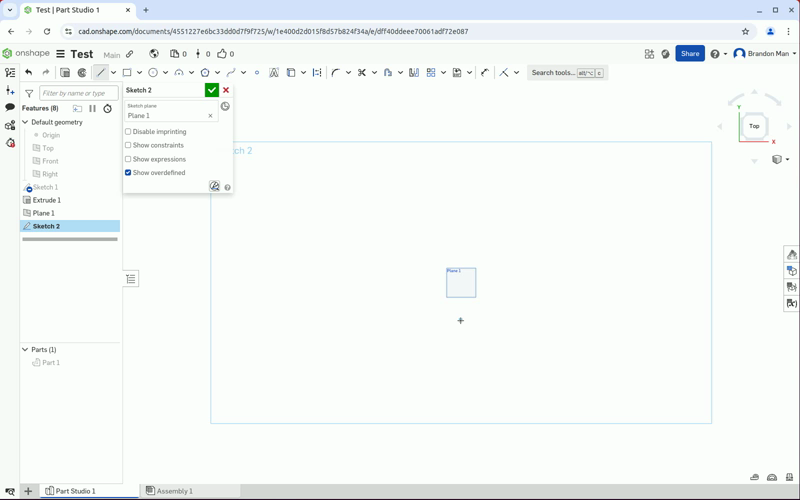
key_down(shift)
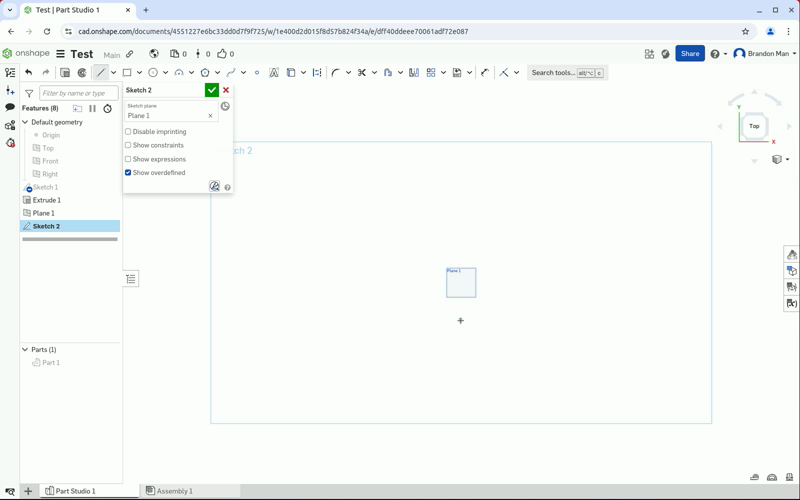
mouse_move(490, 320)
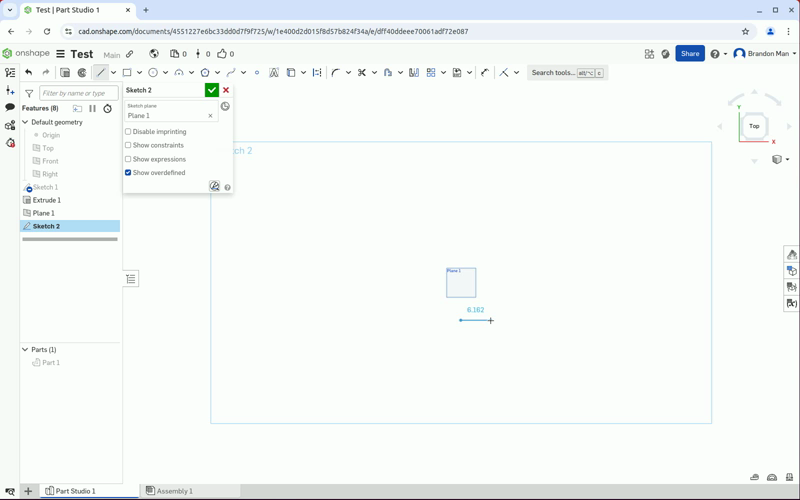
mouse_move(499, 320)
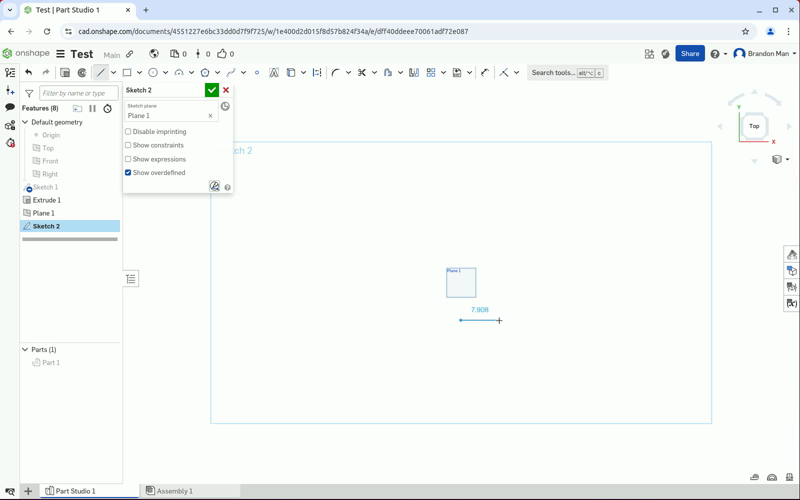
click(499, 320)
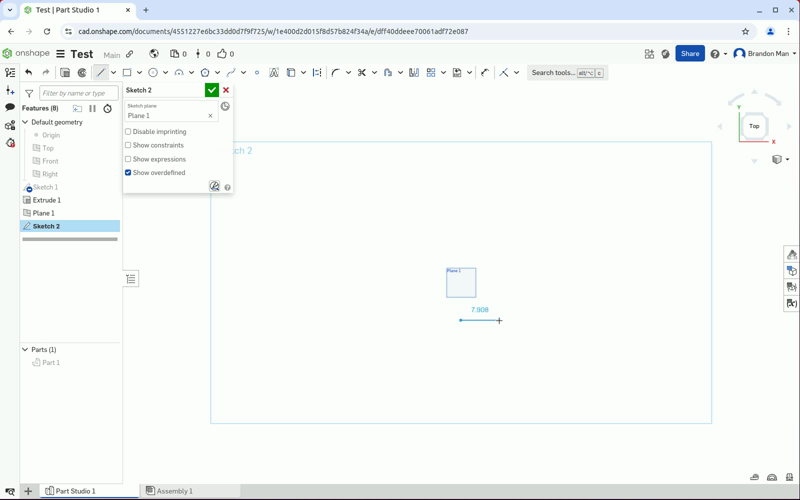
key_up(shift)
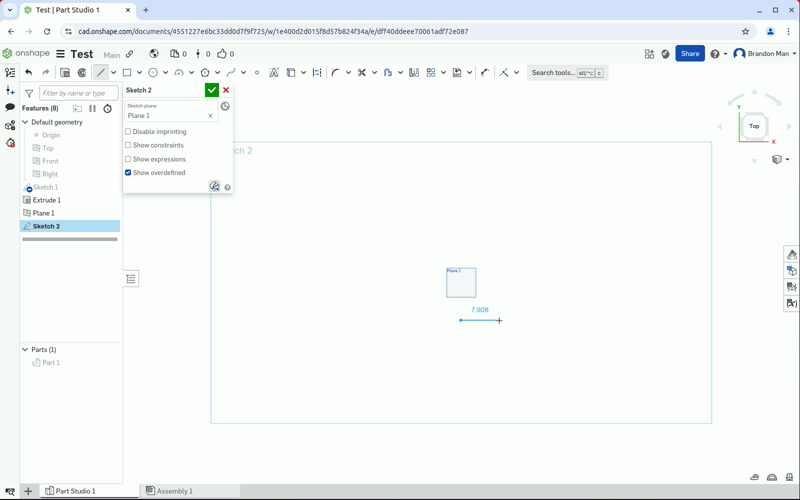
key_down(shift)
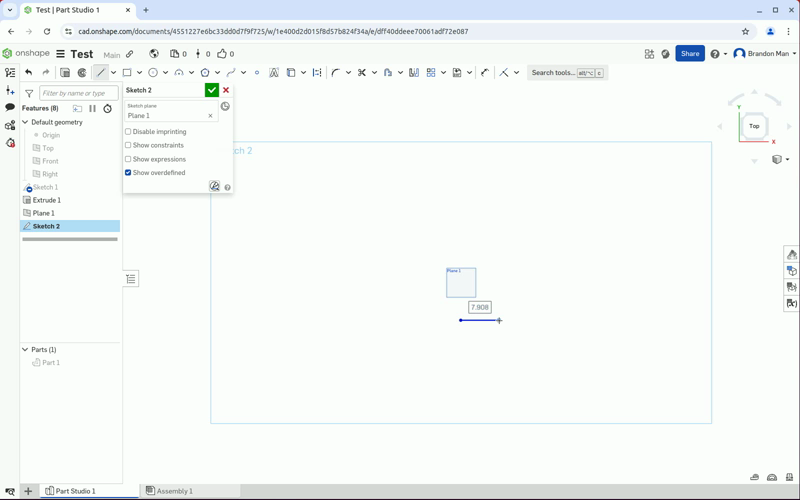
mouse_move(529, 320)
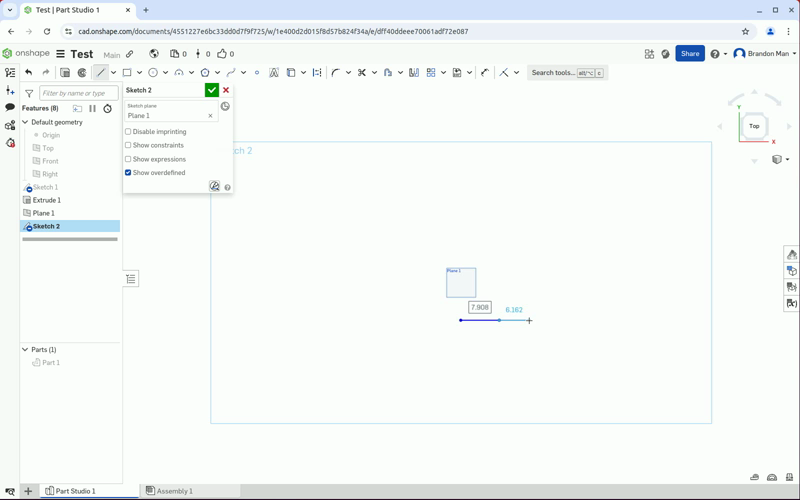
mouse_move(499, 282)
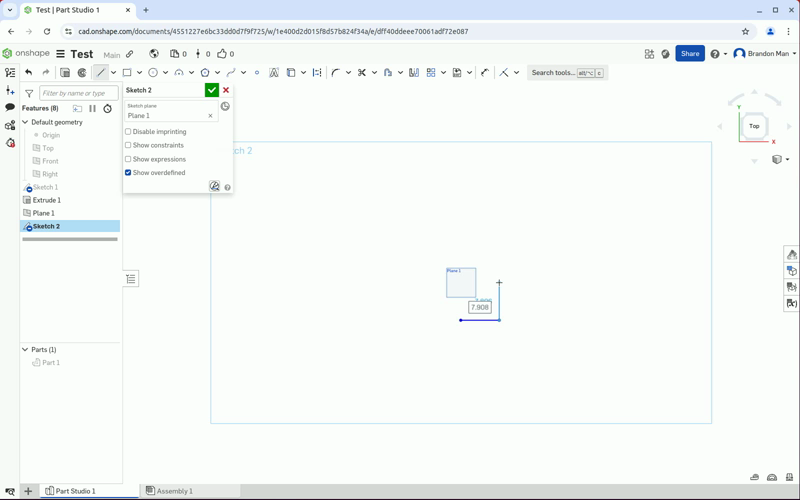
click(499, 282)
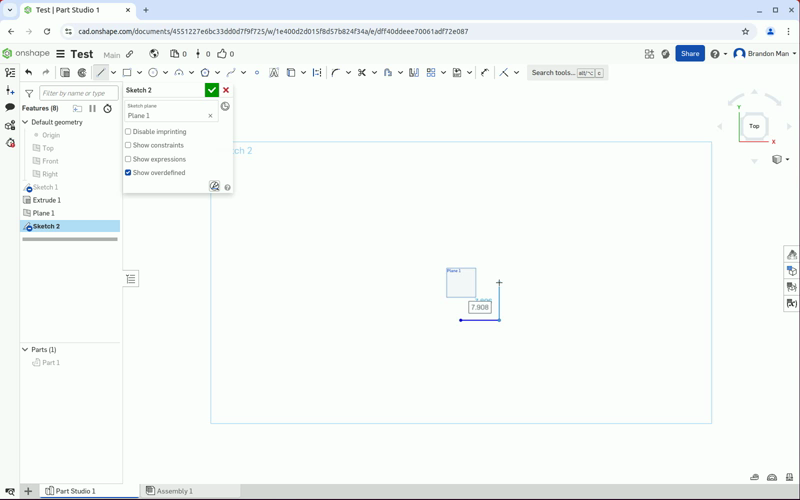
key_up(shift)
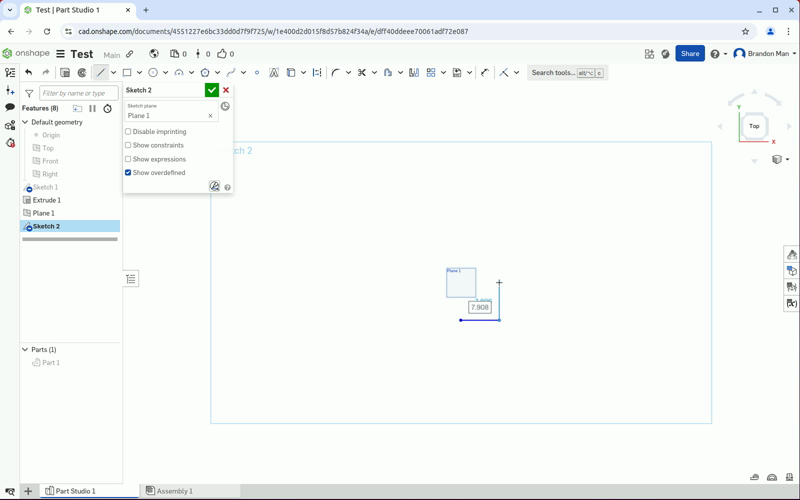
key_down(shift)
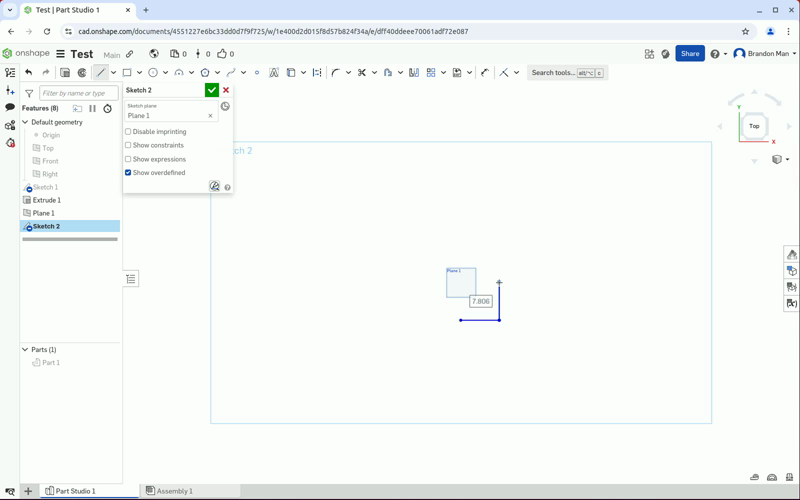
mouse_move(529, 282)
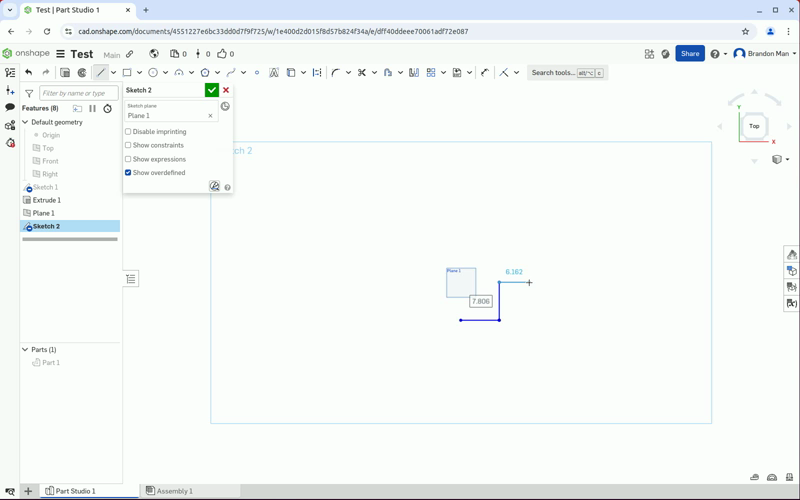
mouse_move(460, 282)
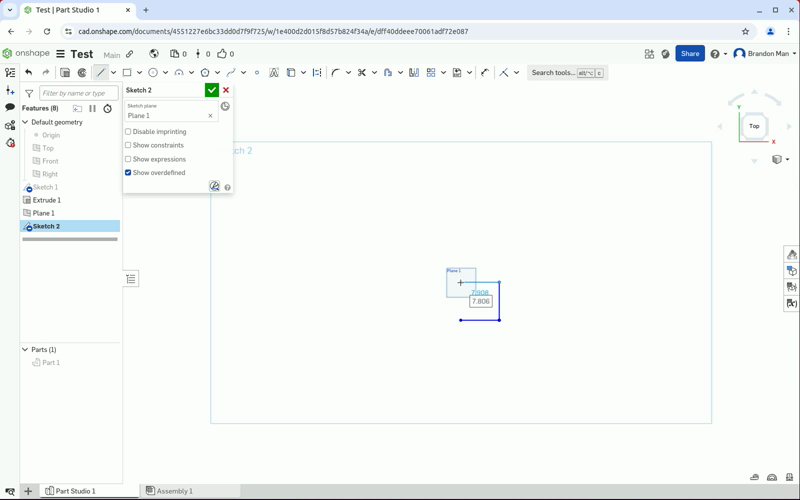
click(460, 282)
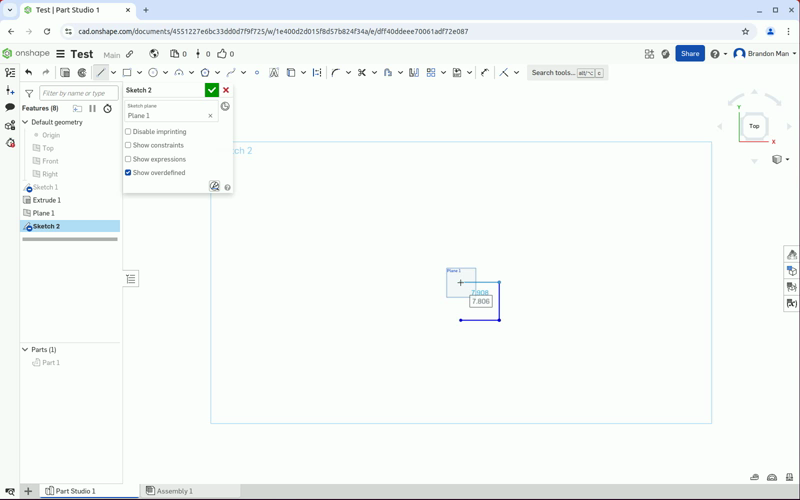
key_up(shift)
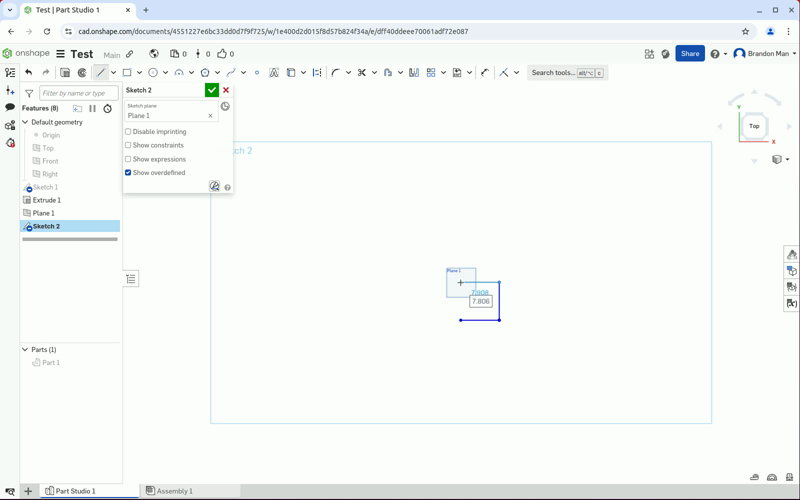
mouse_move(490, 282)
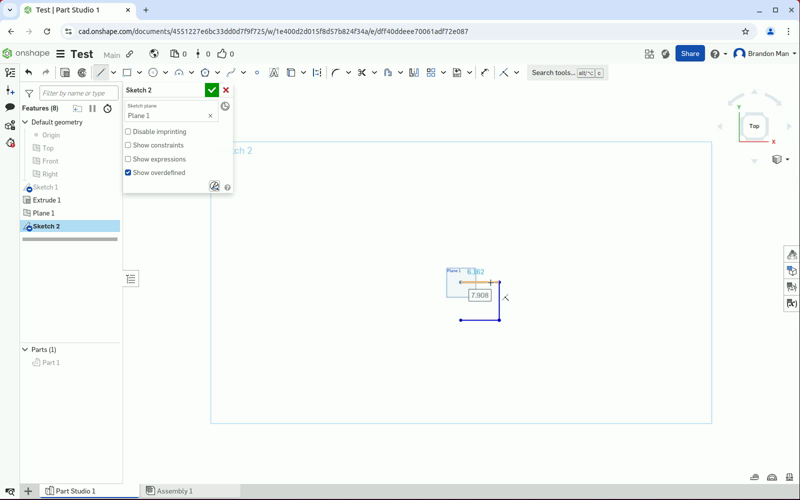
key_down(shift)
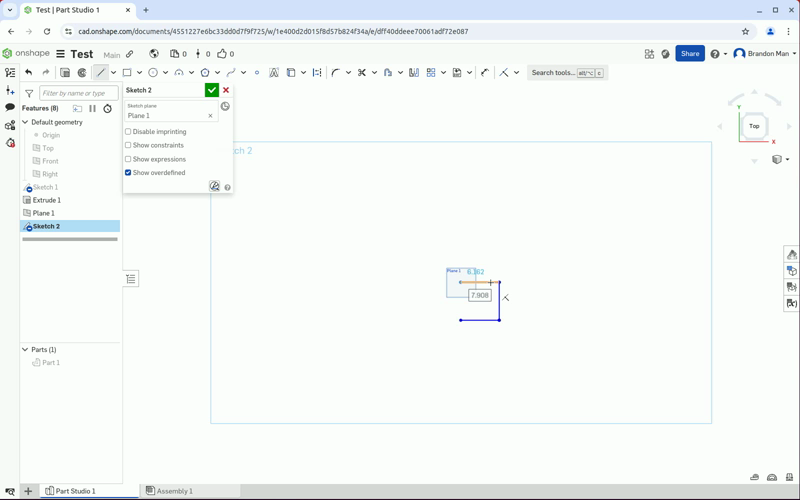
mouse_move(460, 320)
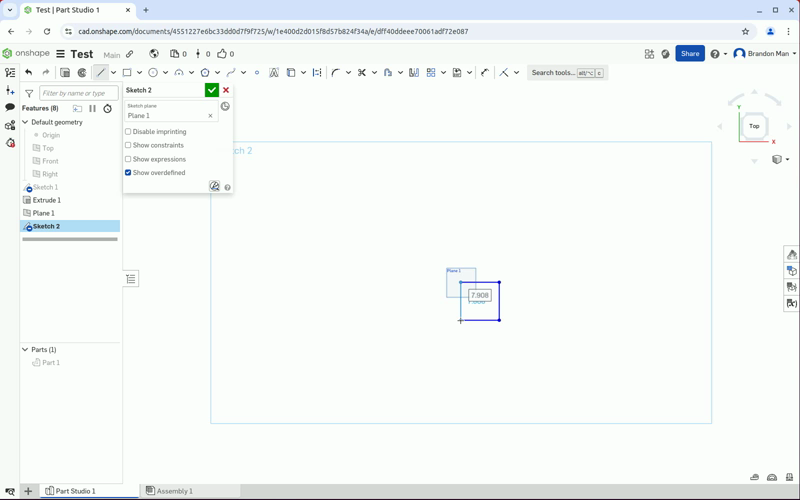
key_up(shift)
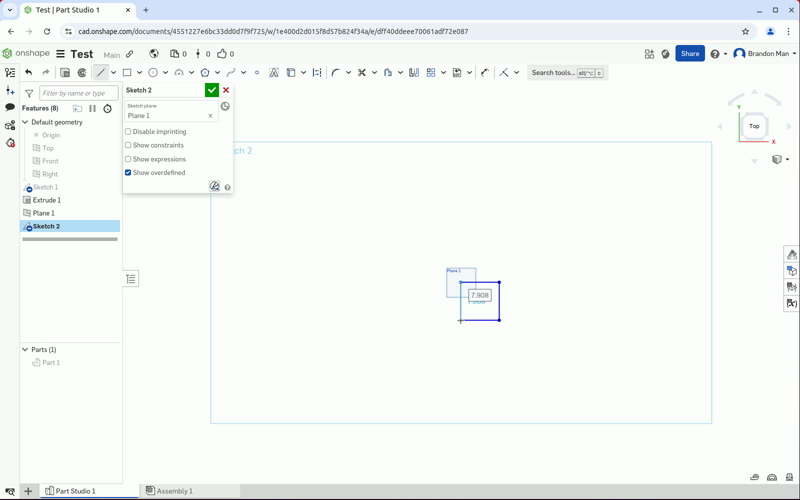
click(460, 320)
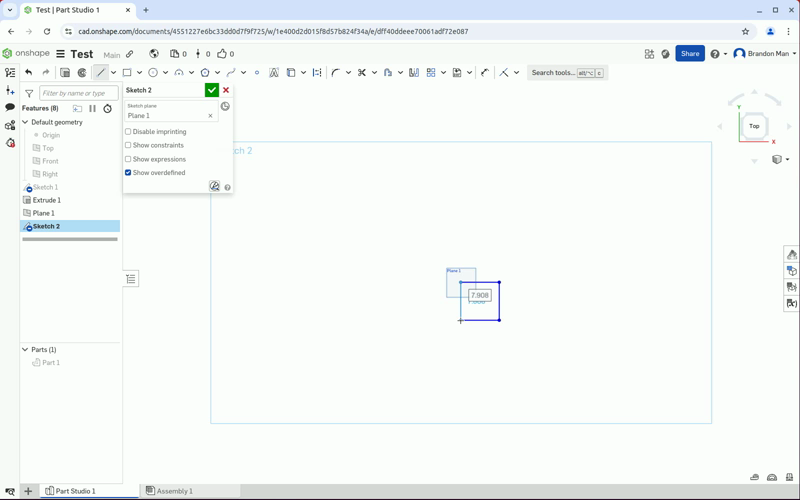
key(esc)
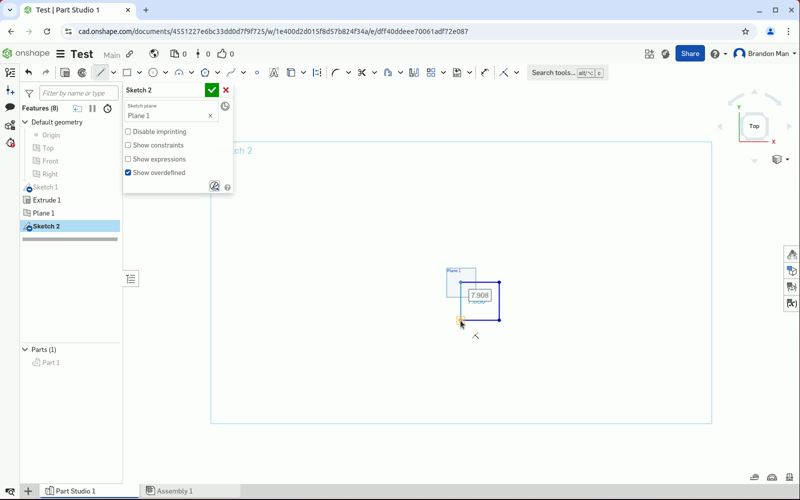
mouse_move(463, 317)
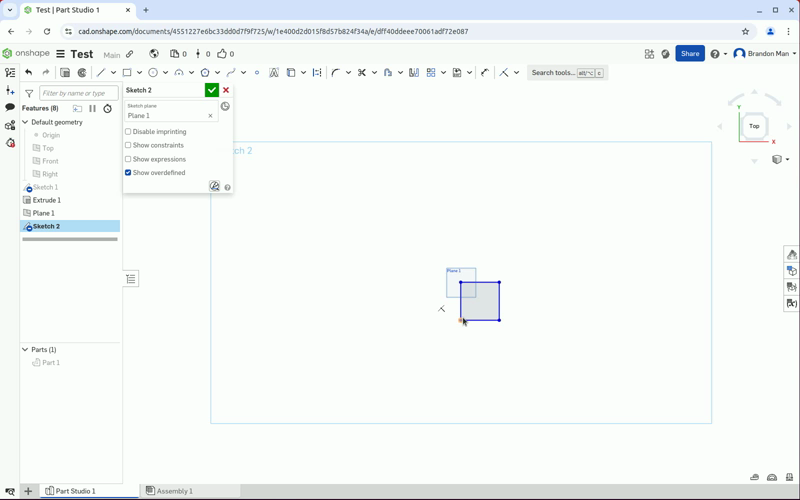
scroll(6)
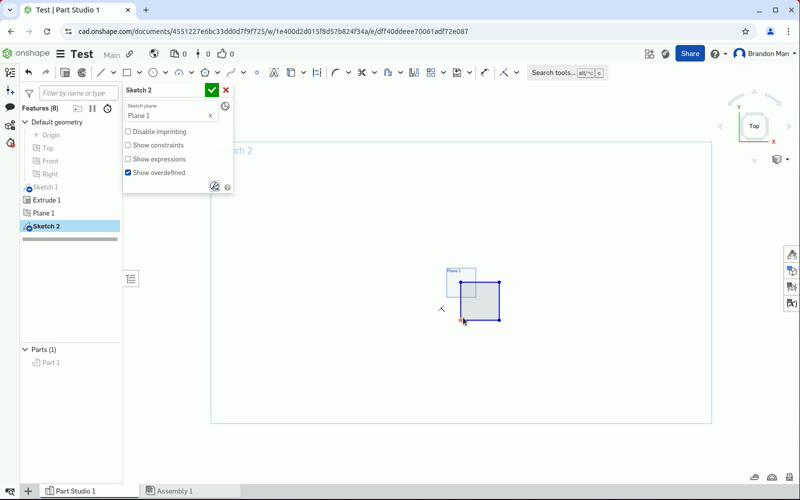
scroll(6)
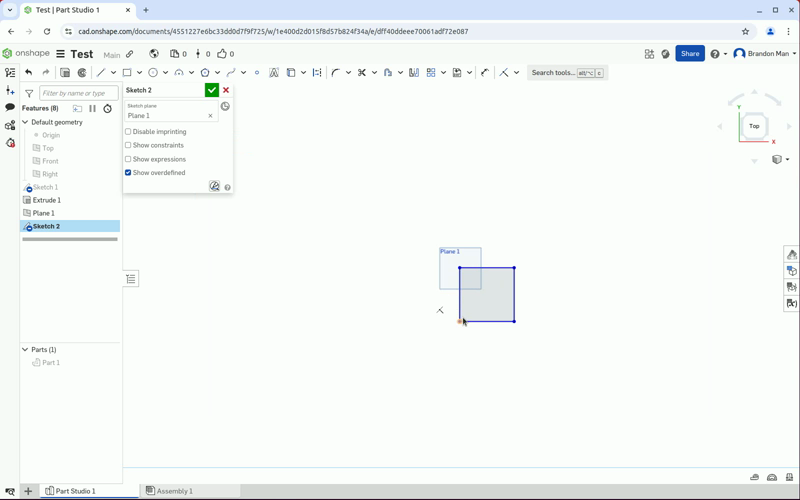
scroll(6)
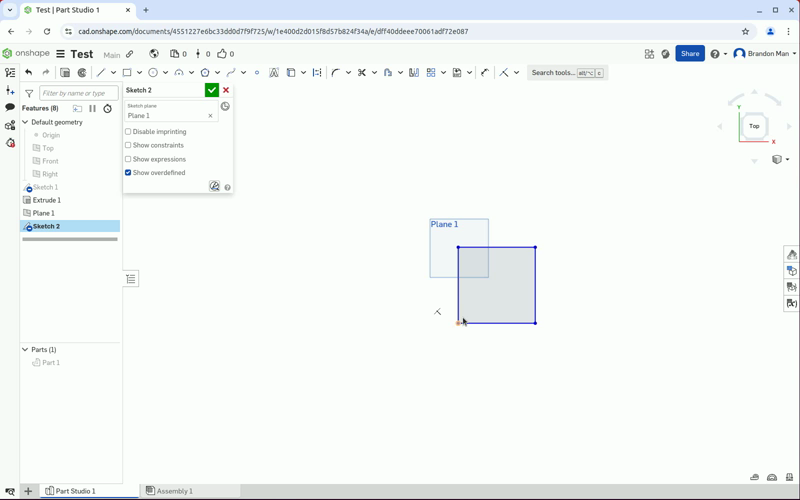
scroll(6)
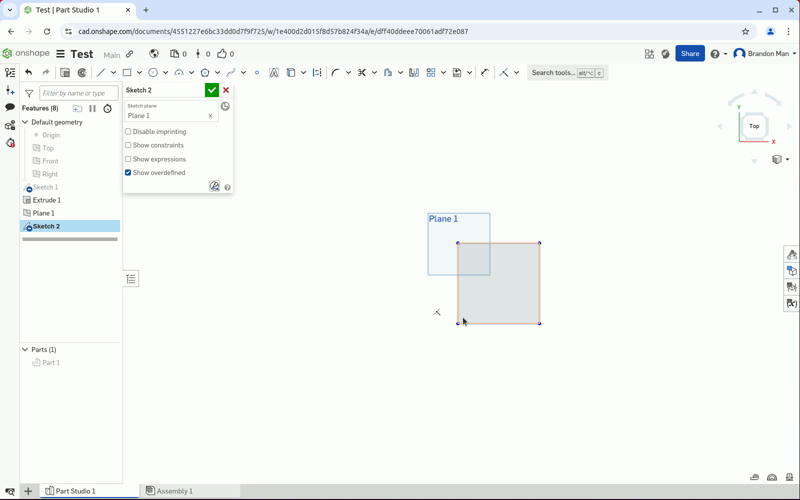
scroll(6)
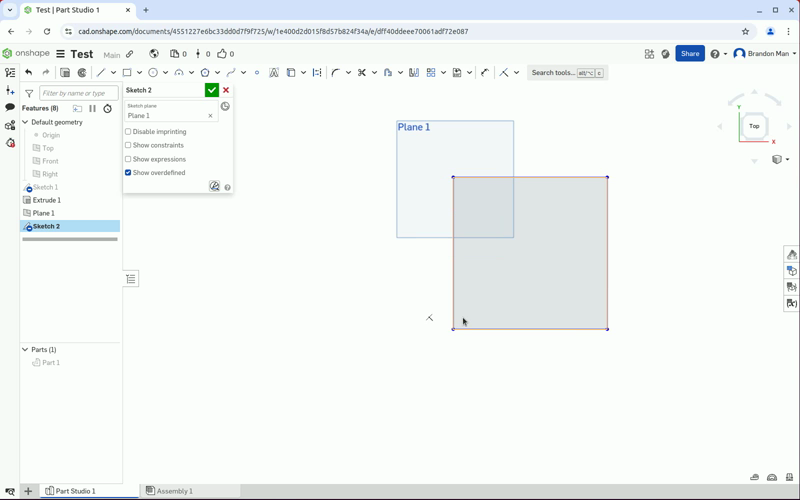
scroll(6)
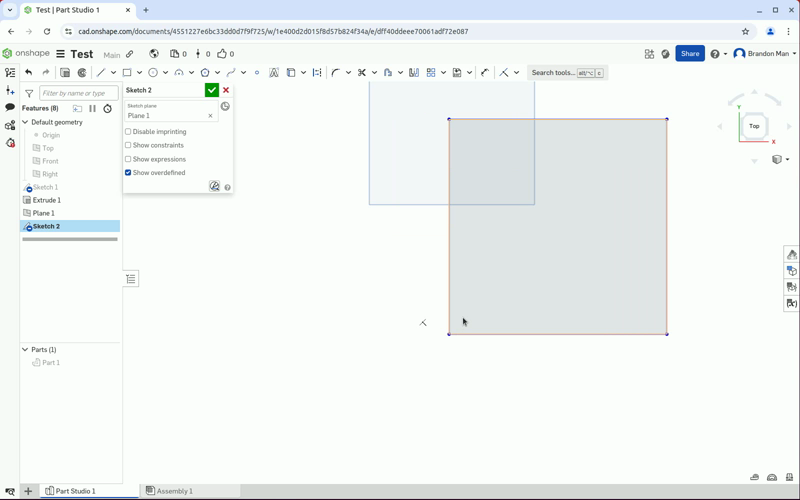
scroll(6)
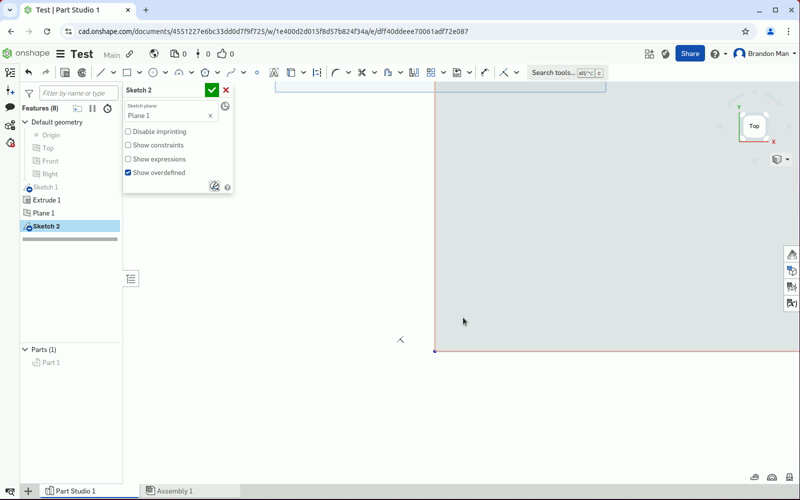
click(463, 317)
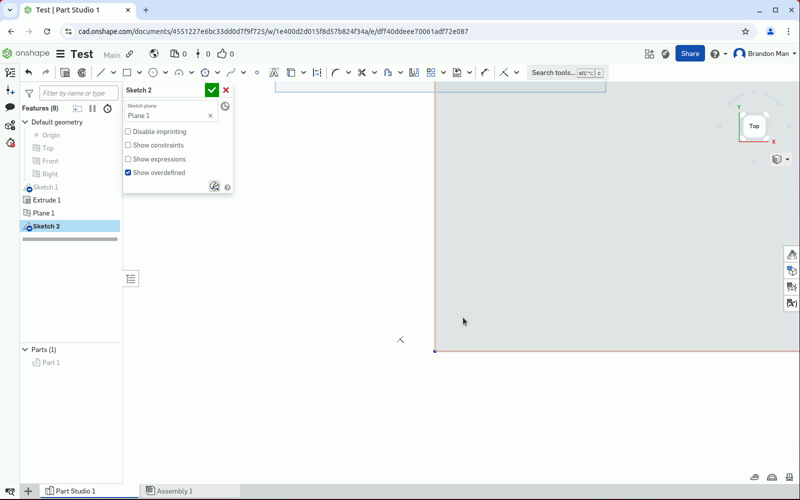
scroll(-6)
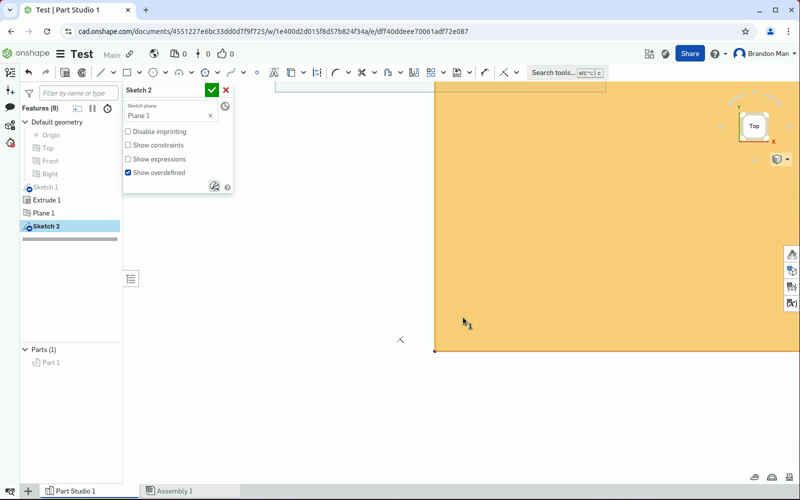
scroll(-6)
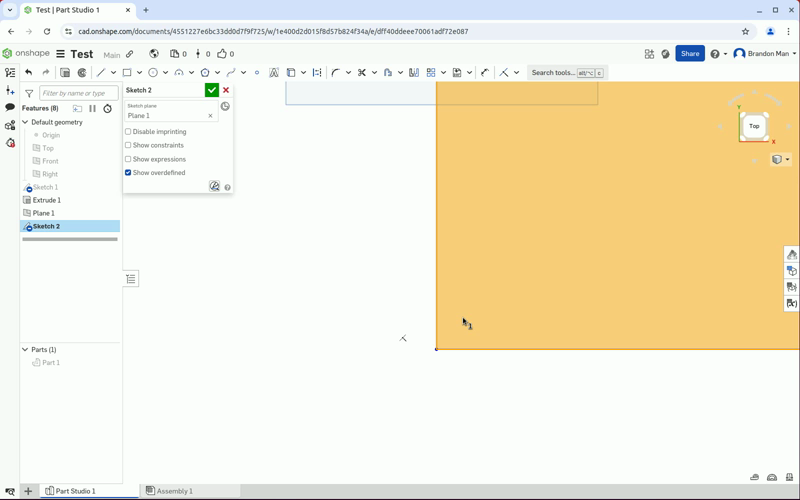
scroll(-6)
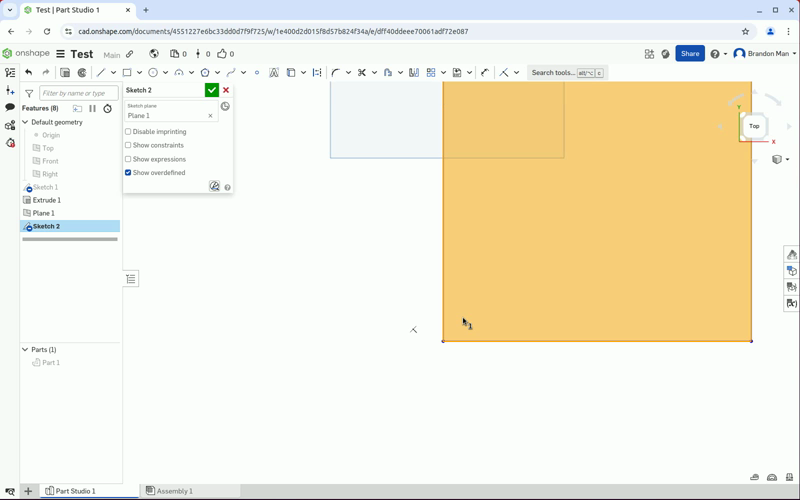
scroll(-6)
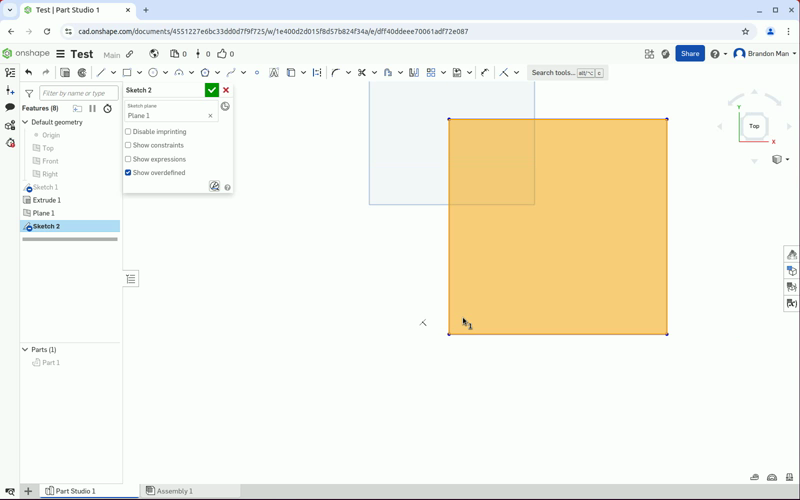
scroll(-6)
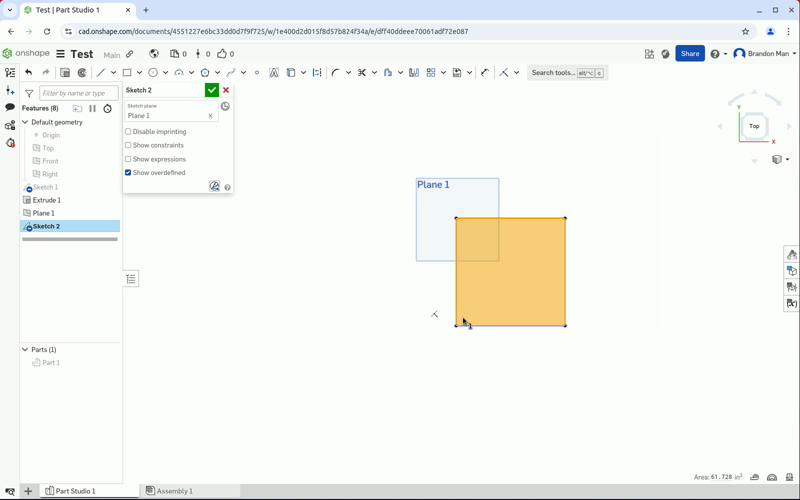
scroll(-6)
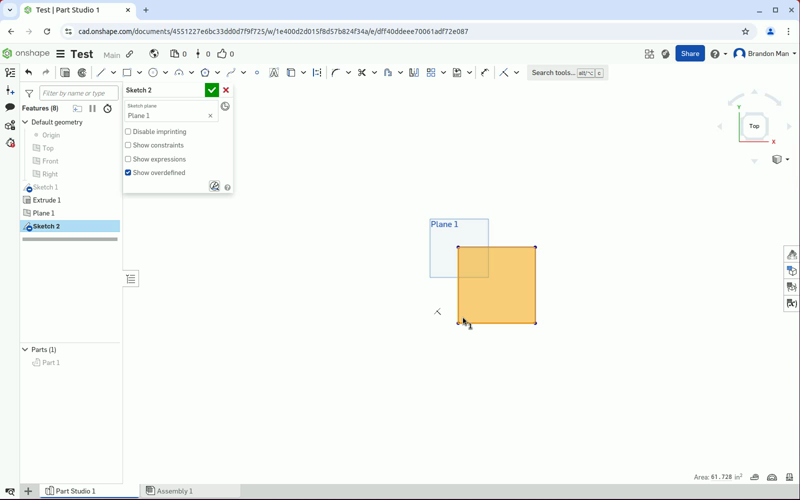
scroll(-6)
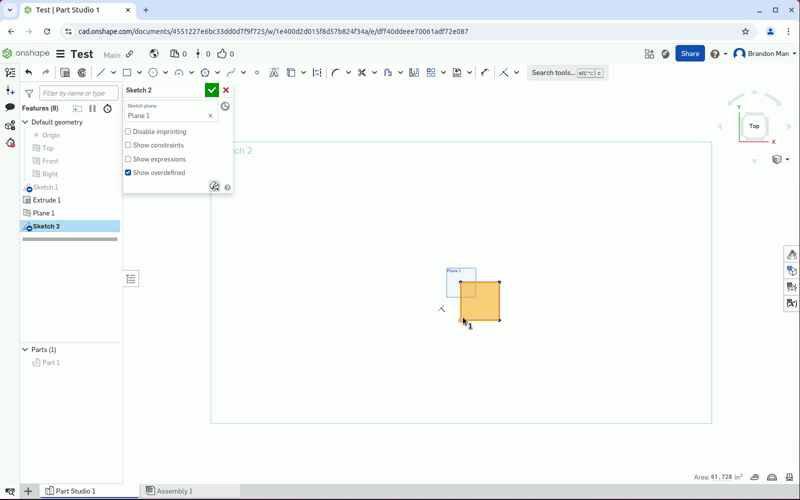
mouse_move(73, 352)
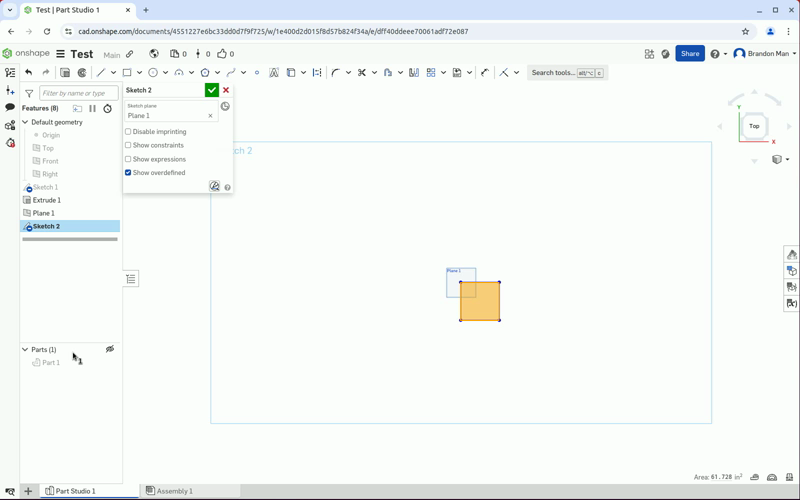
key(shift+y)
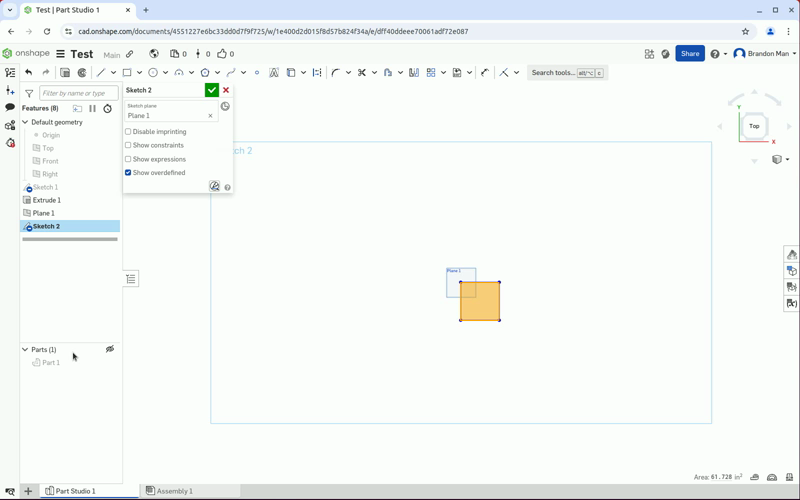
key(shift+e)
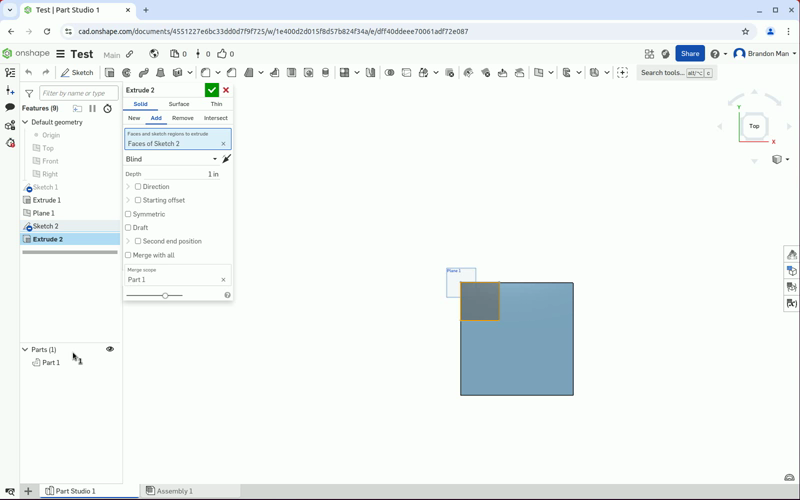
mouse_move(143, 106)
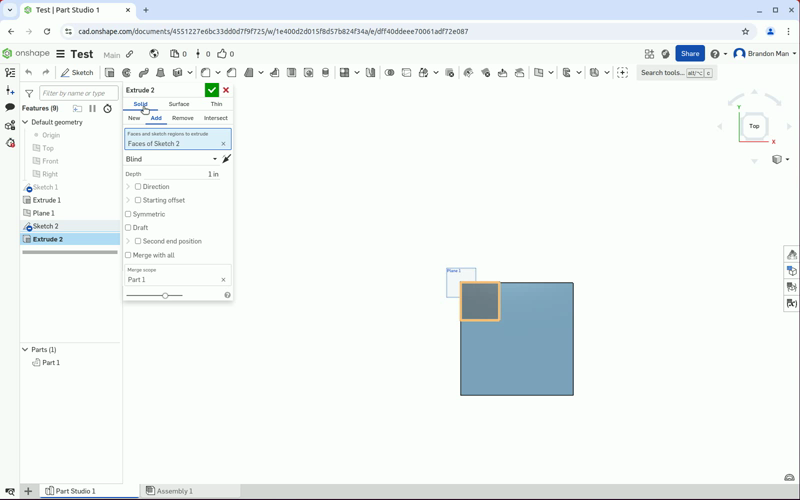
click(143, 106)
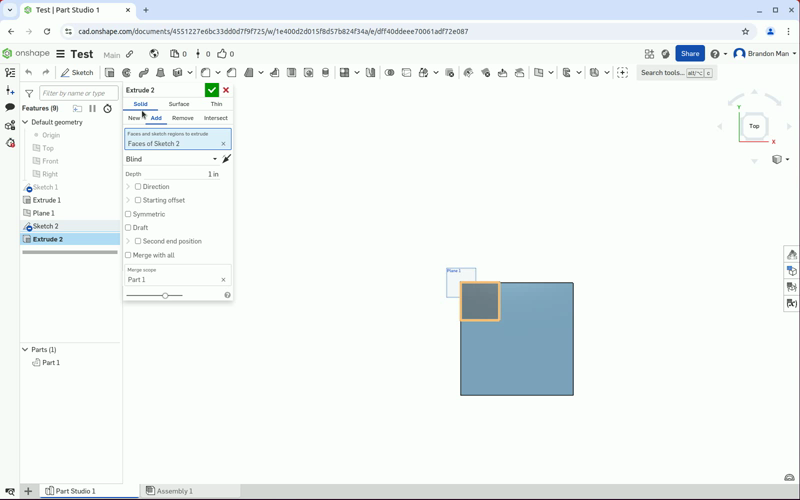
mouse_move(137, 120)
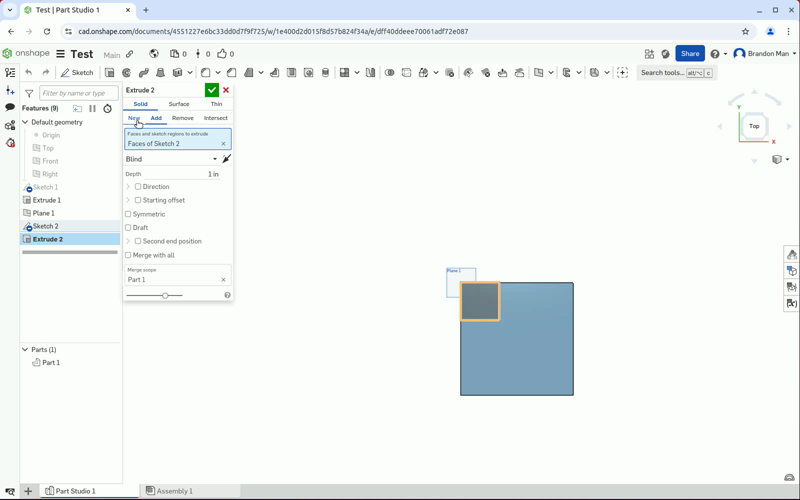
click(137, 120)
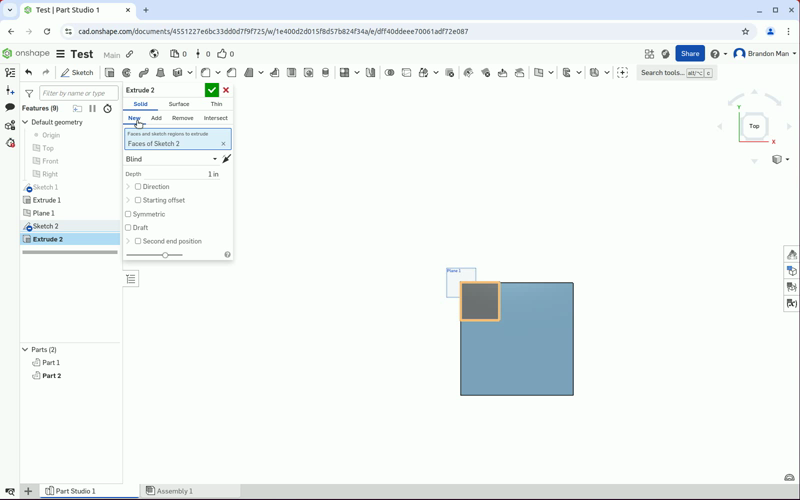
key(tab, 4)
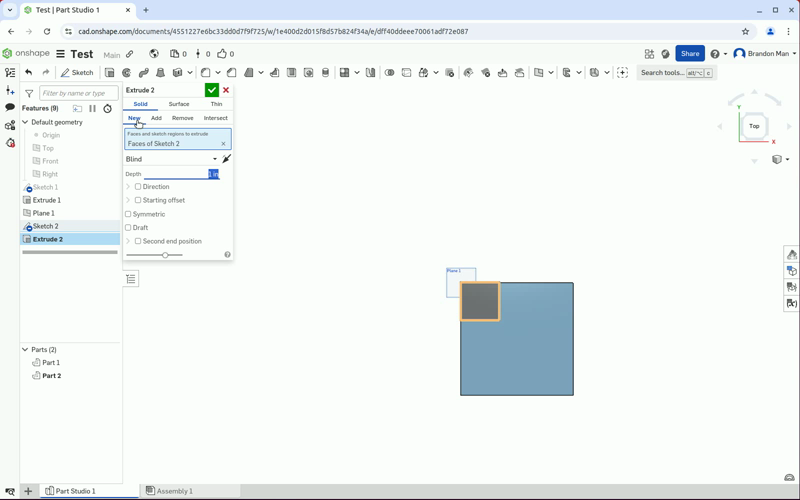
text(7.703)
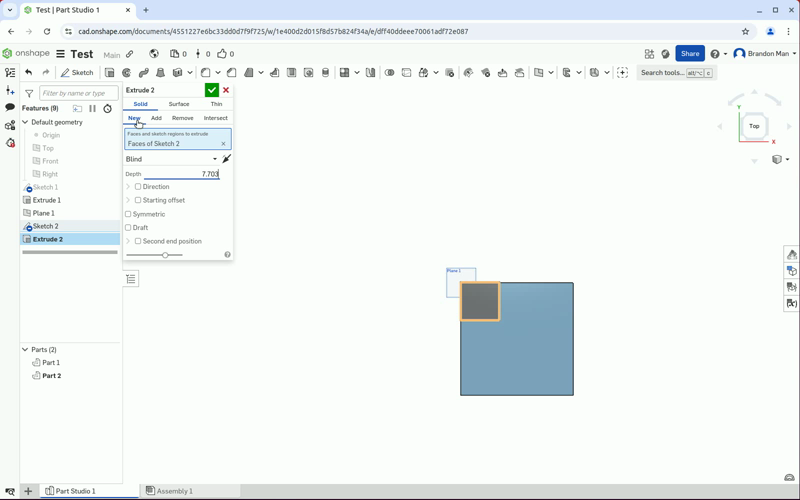
key(enter)
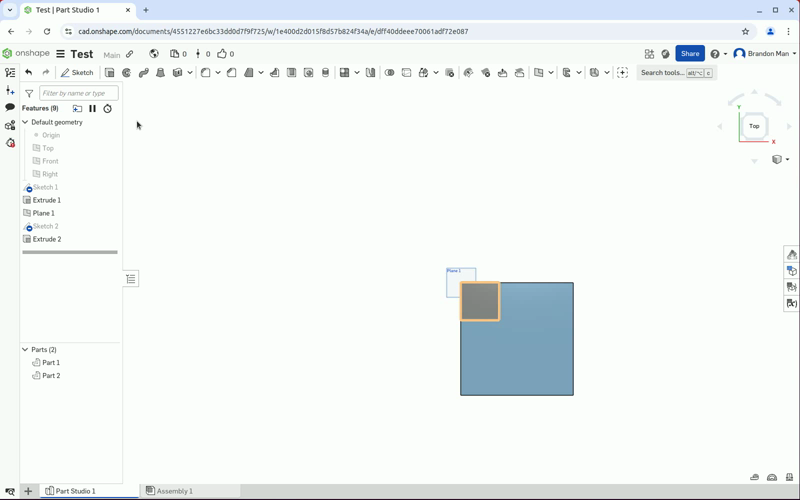
key(shift+h)
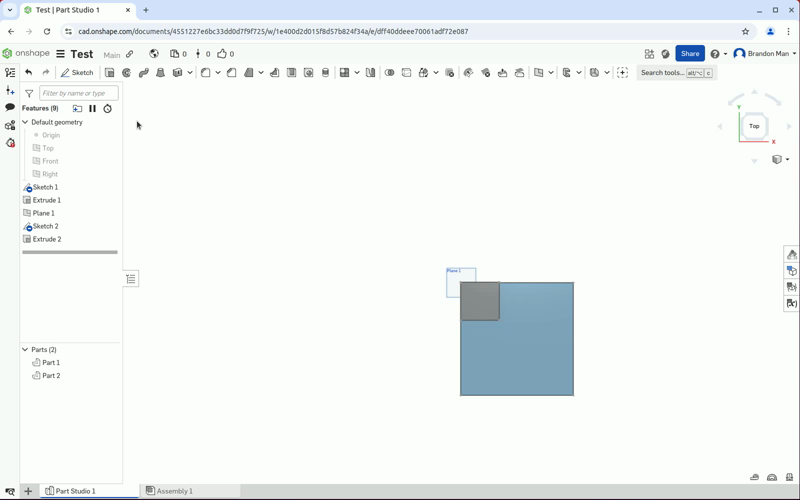
key(shift+h)
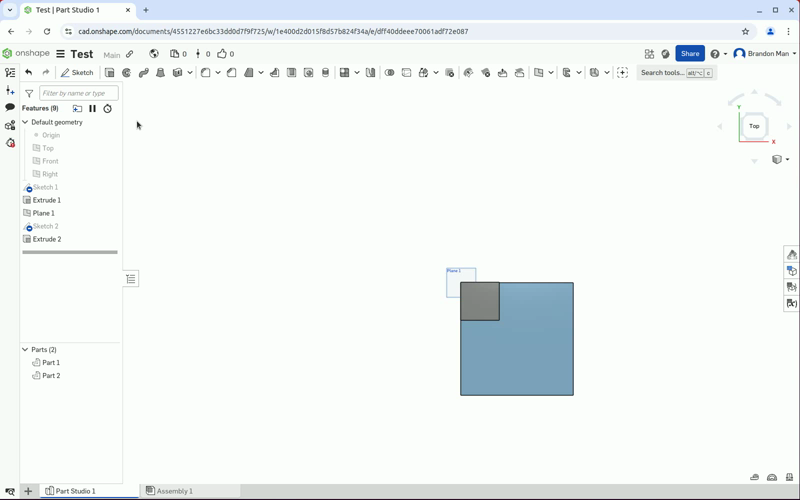
mouse_move(73, 189)
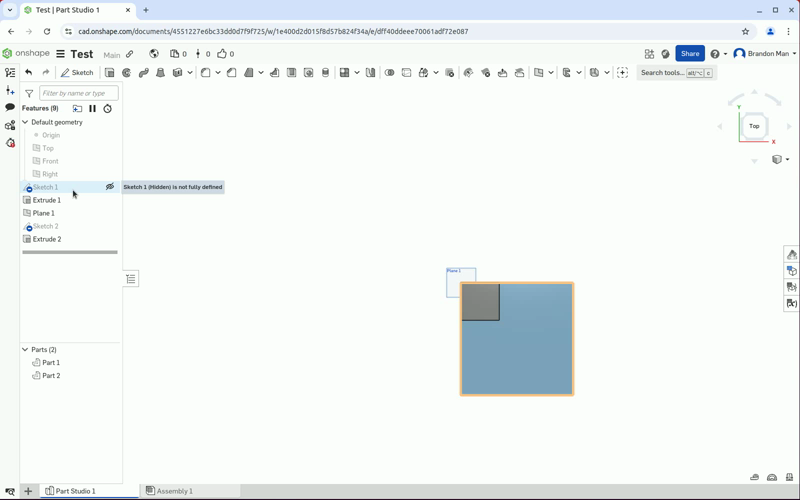
click(73, 189)
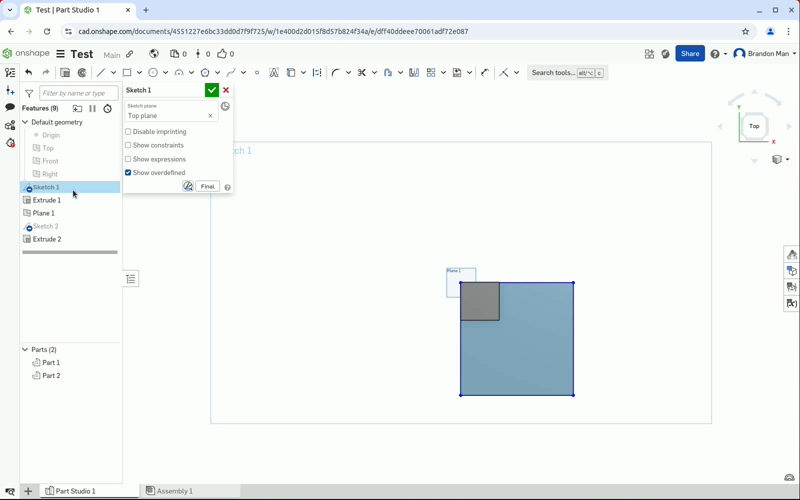
mouse_move(229, 92)
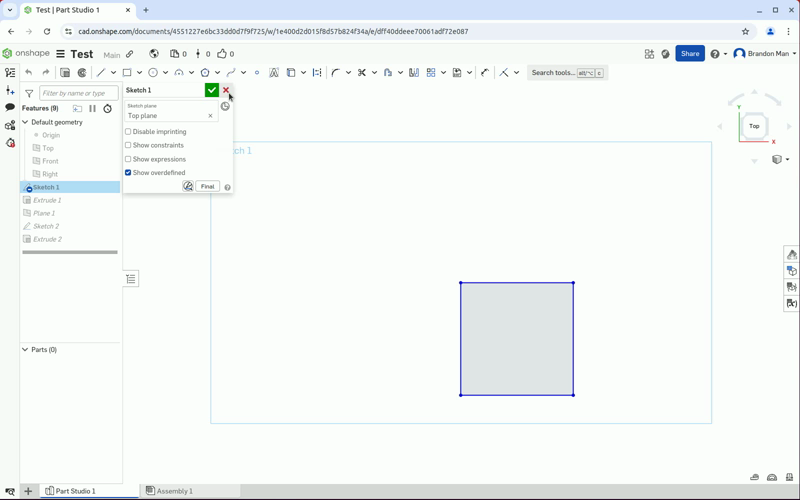
click(229, 92)
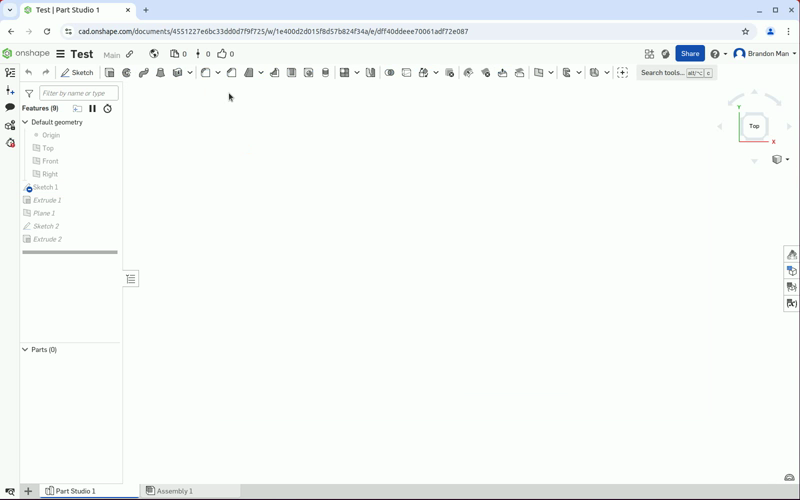
key(shift+s)
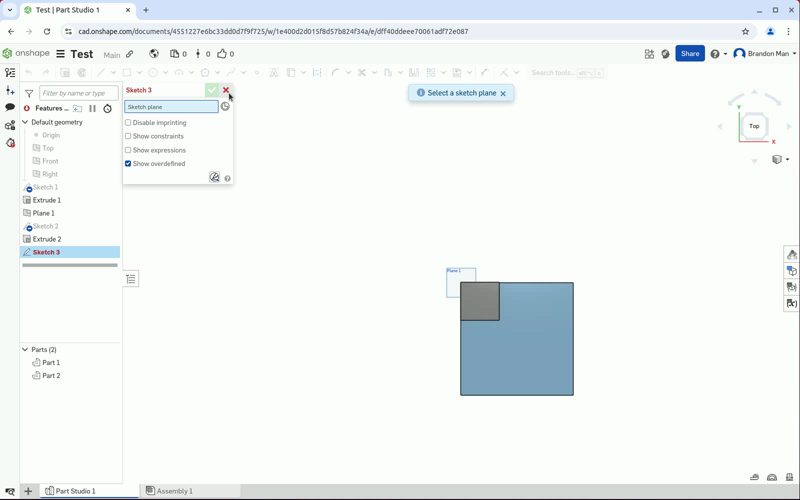
mouse_move(73, 215)
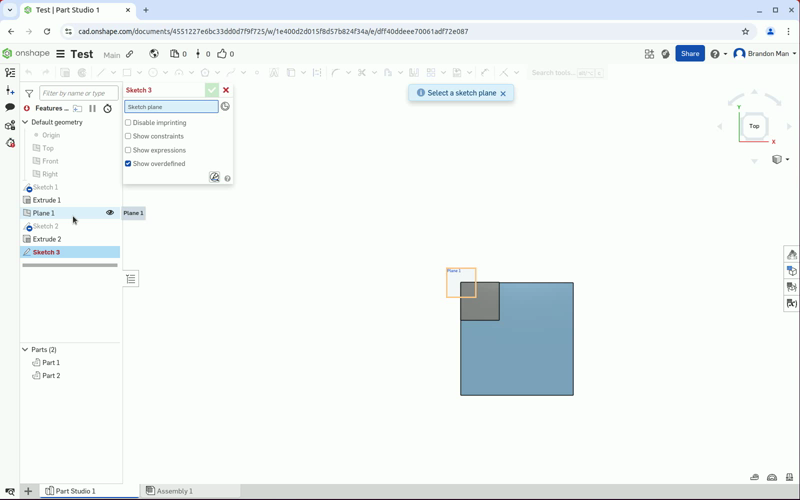
click(73, 215)
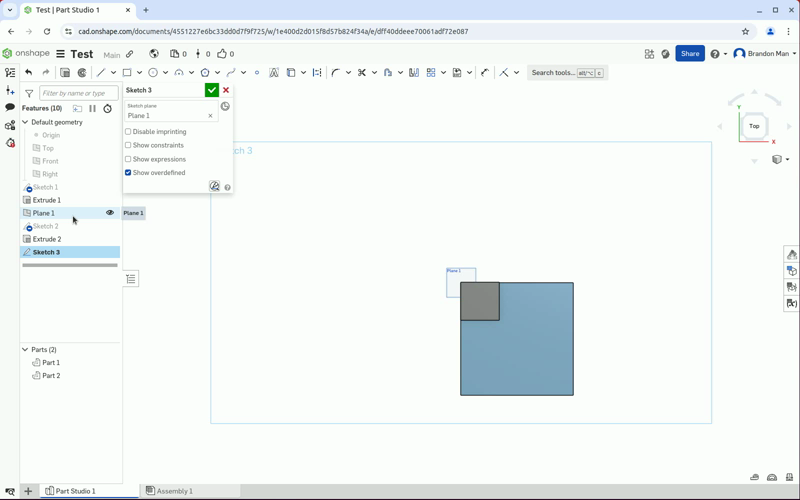
mouse_move(73, 352)
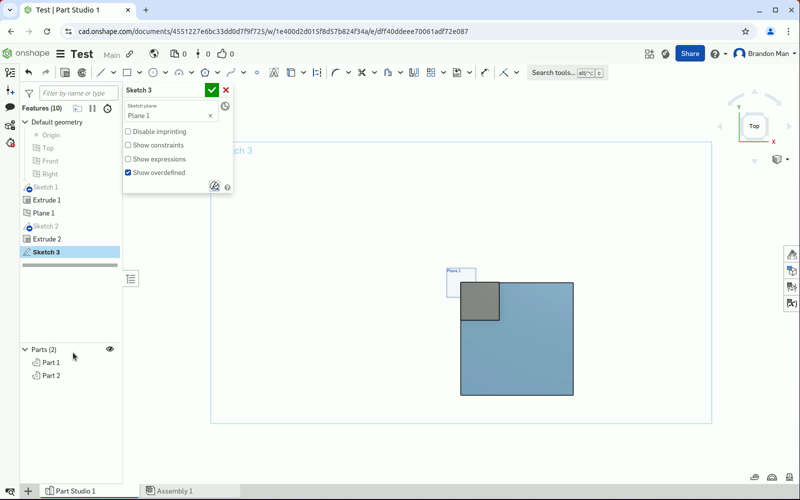
key(y)
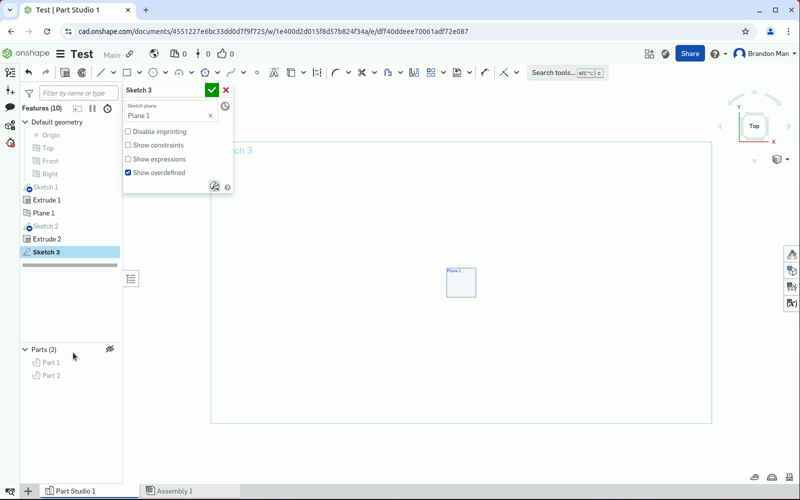
key(l)
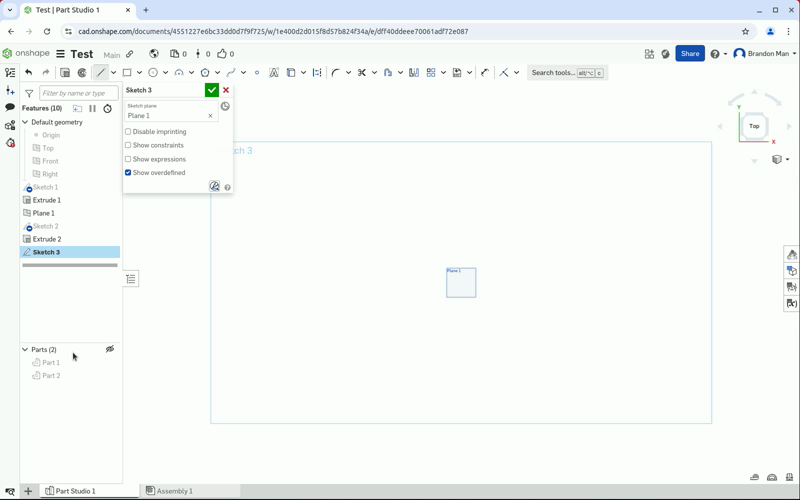
key_down(shift)
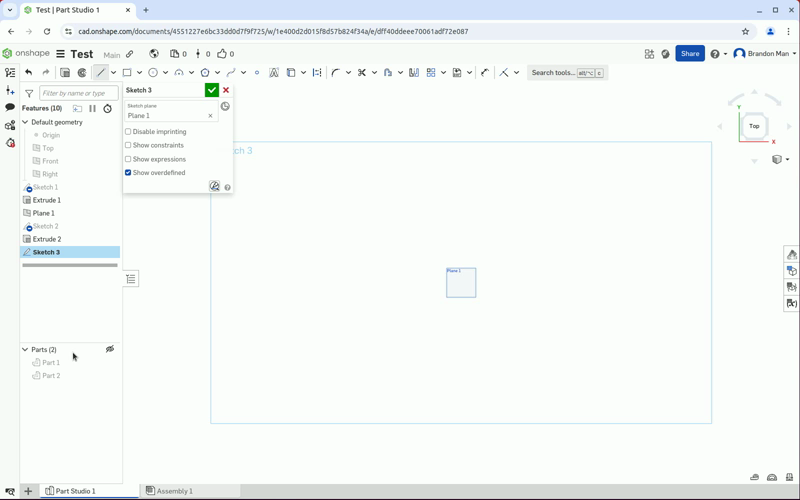
mouse_move(538, 319)
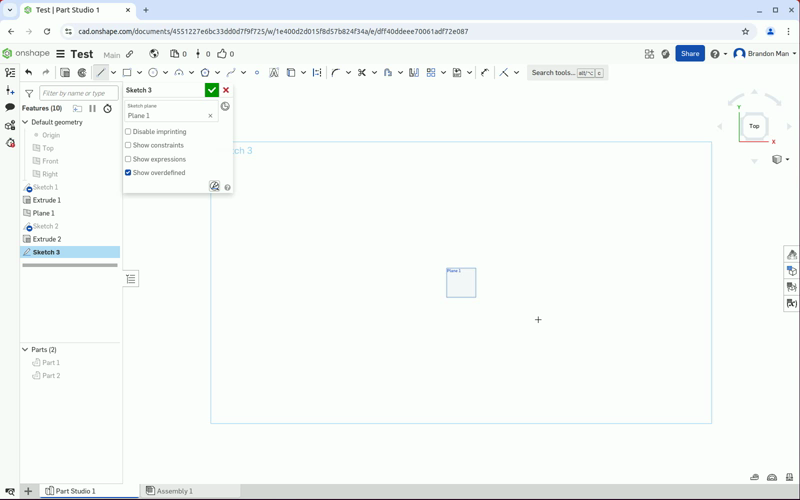
click(538, 319)
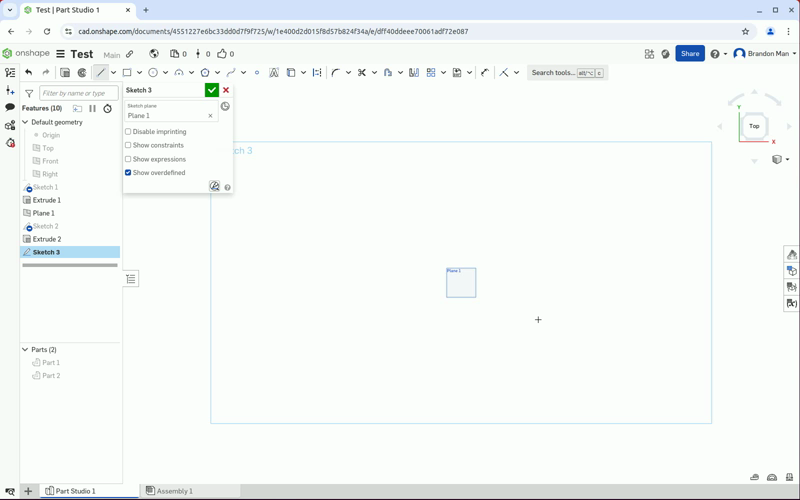
key_up(shift)
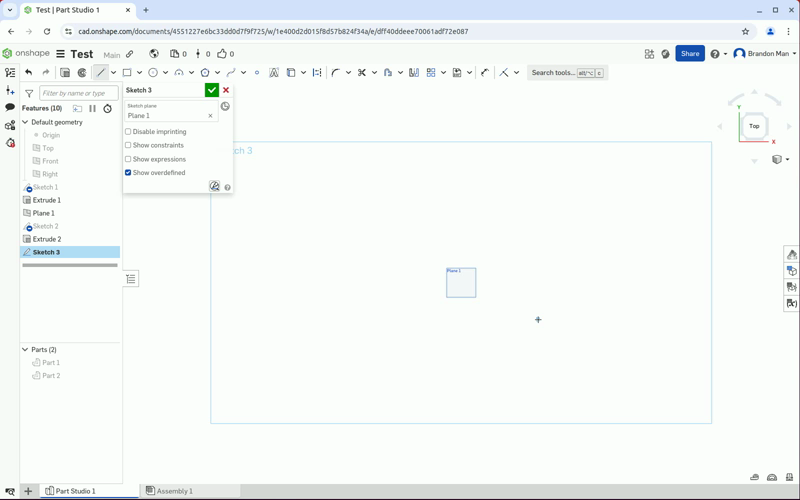
key_down(shift)
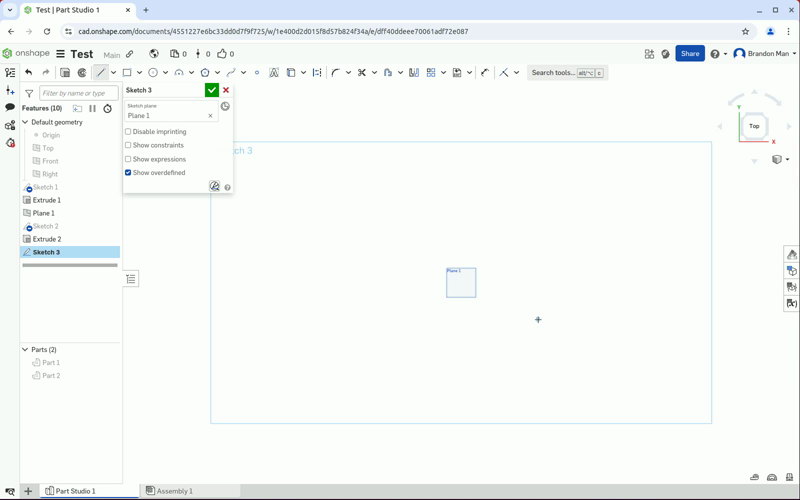
mouse_move(568, 319)
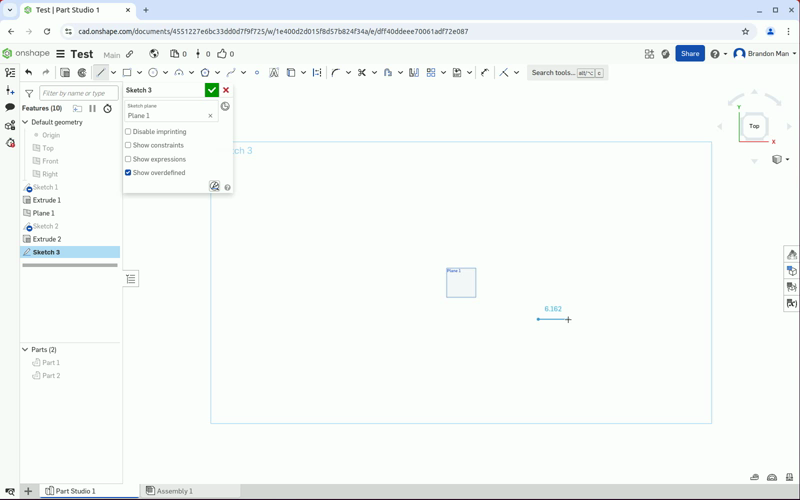
mouse_move(574, 319)
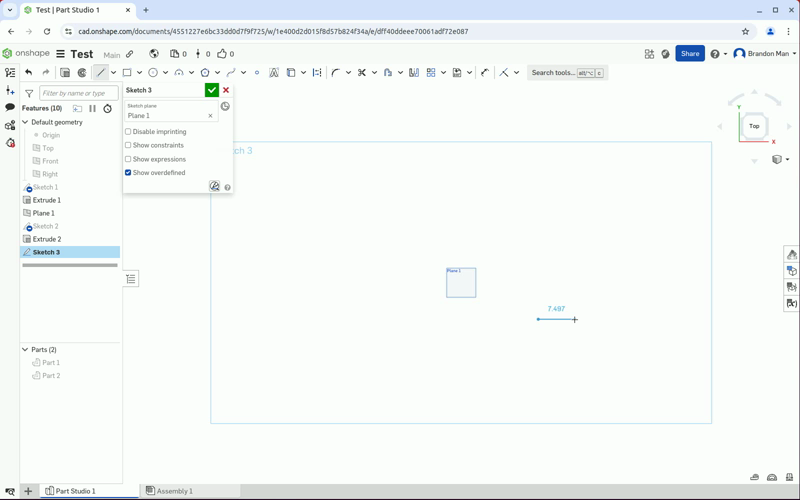
click(574, 319)
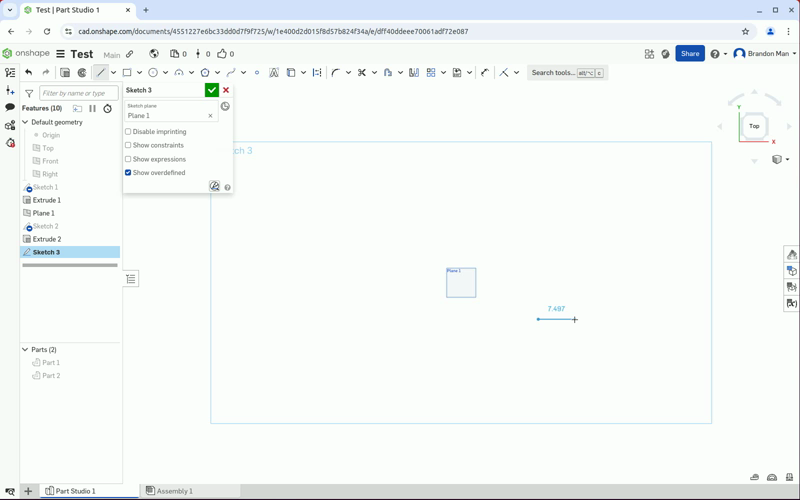
key_up(shift)
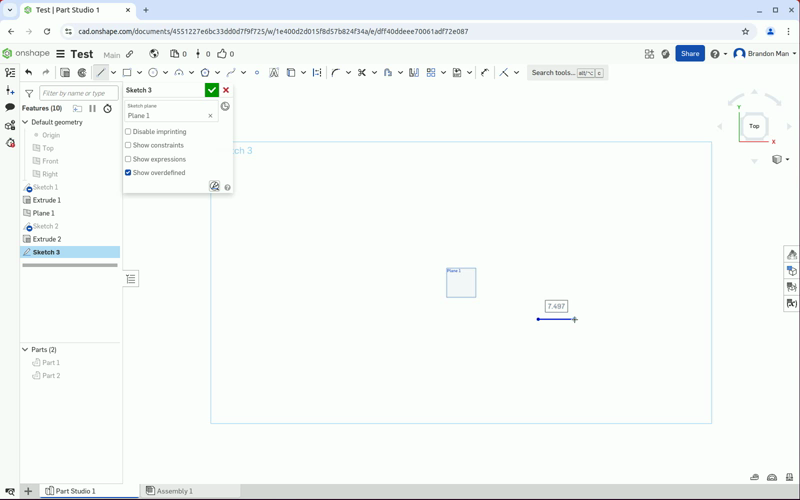
key_down(shift)
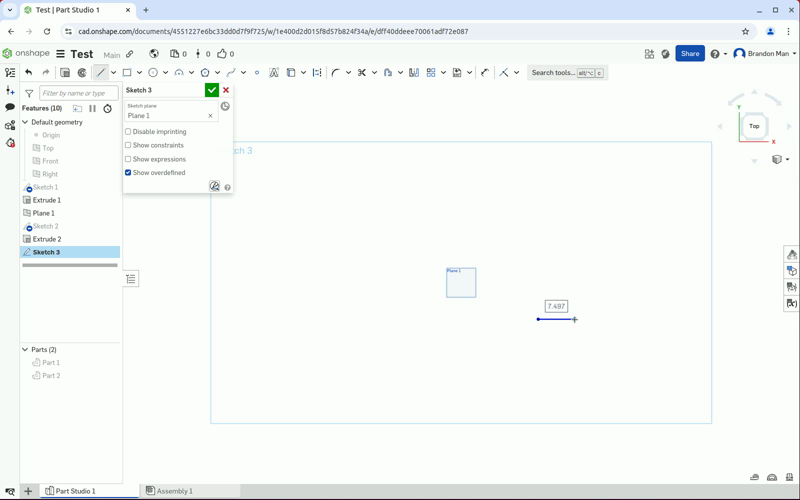
mouse_move(589, 319)
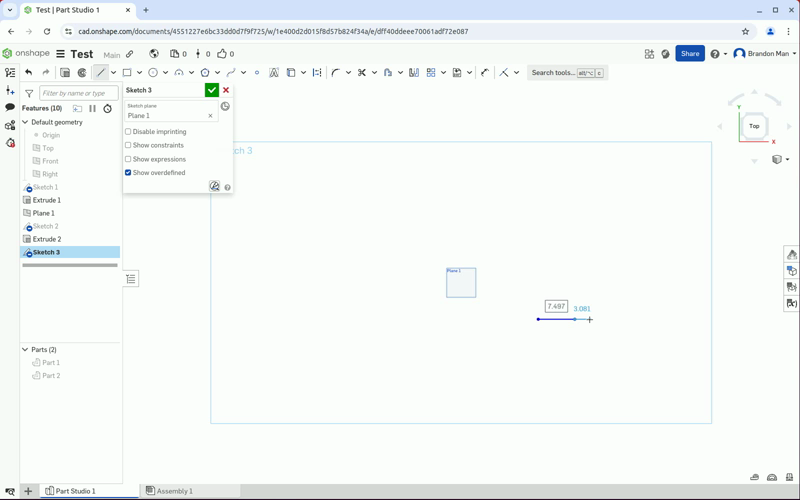
mouse_move(574, 282)
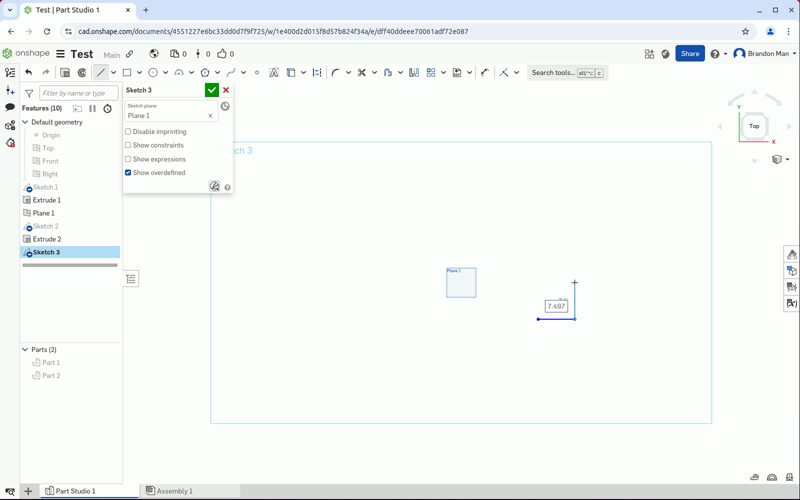
click(574, 282)
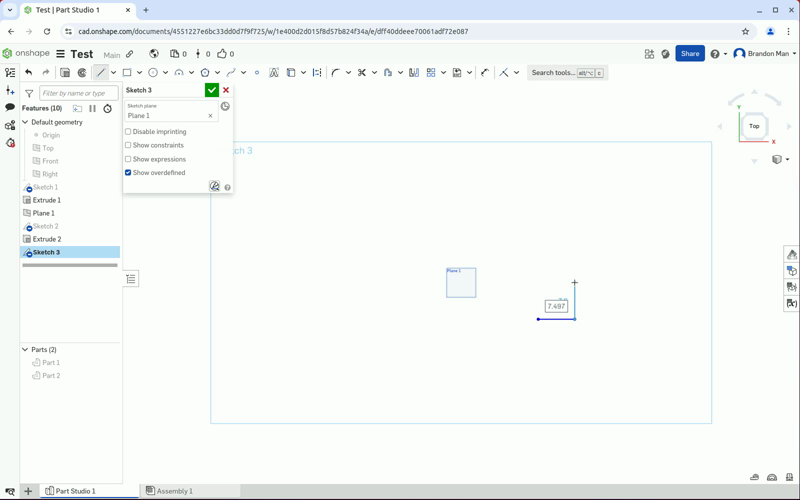
key_up(shift)
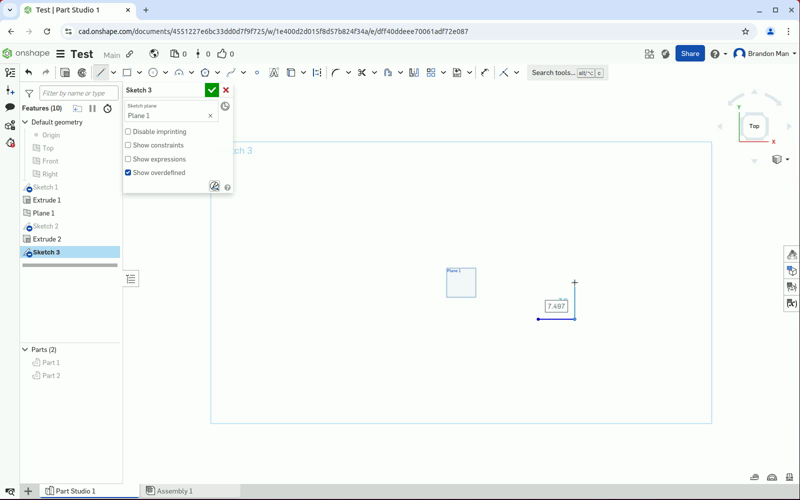
key_down(shift)
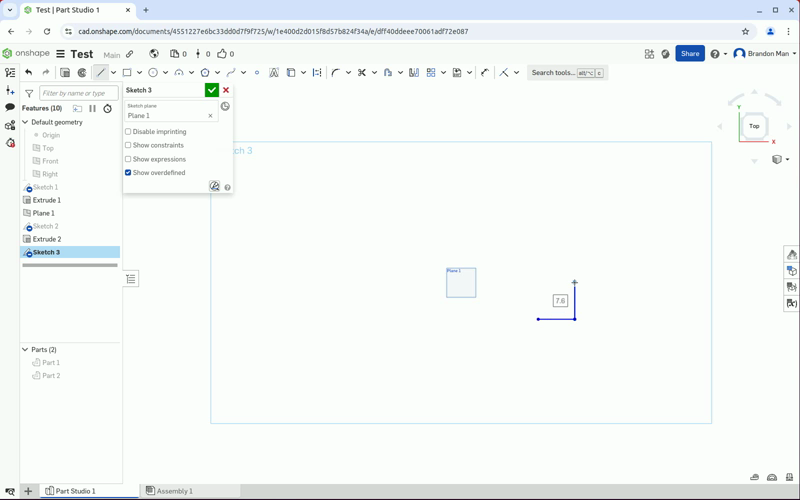
mouse_move(589, 282)
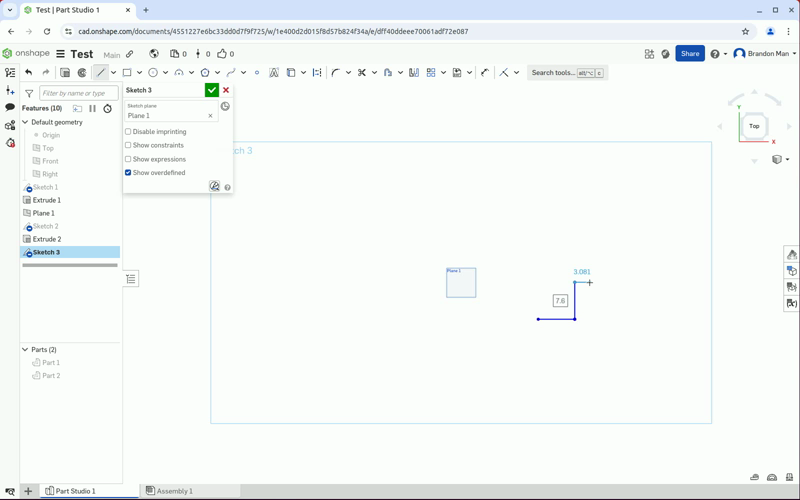
mouse_move(538, 282)
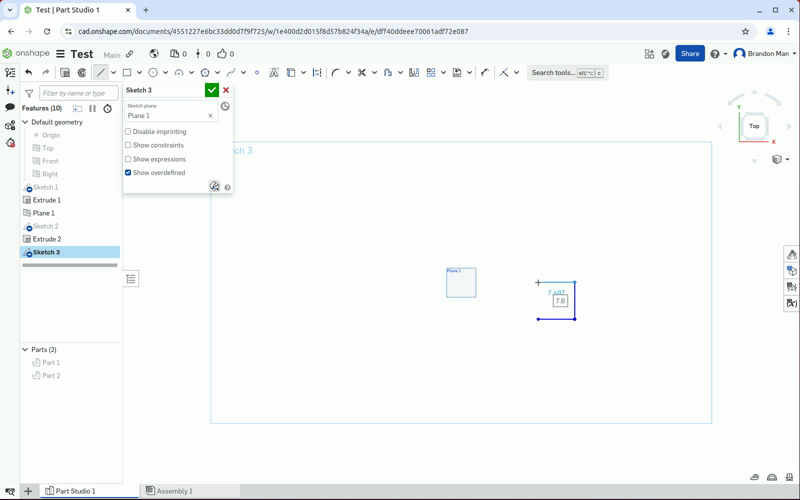
click(538, 282)
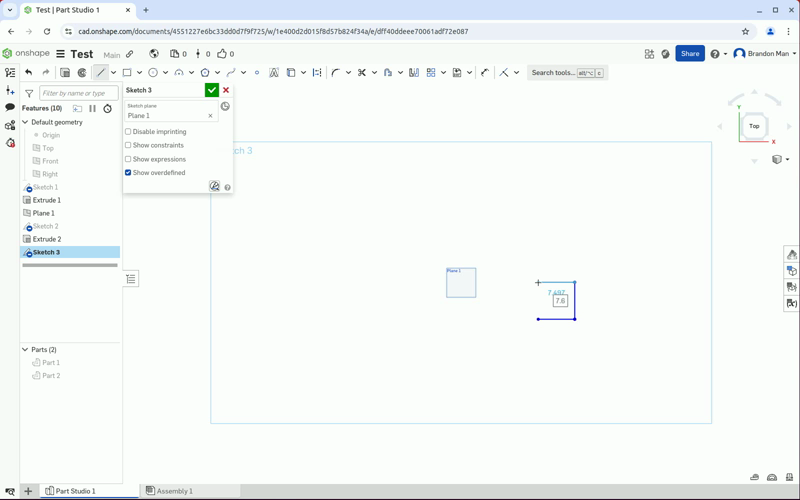
key_up(shift)
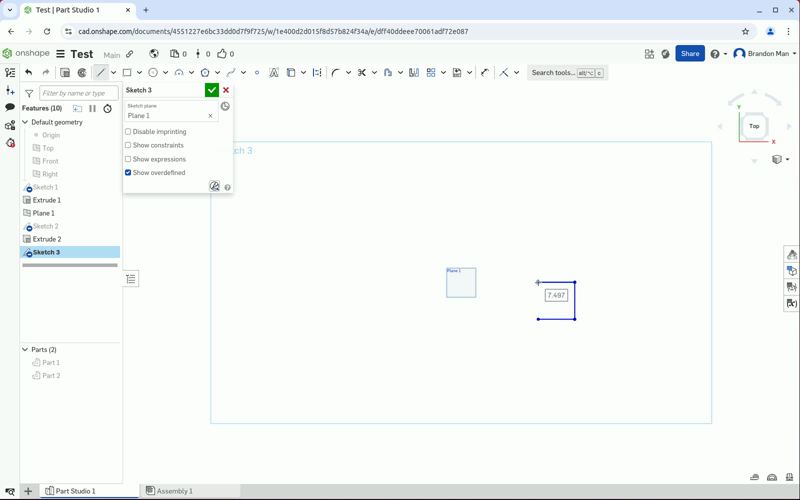
mouse_move(568, 282)
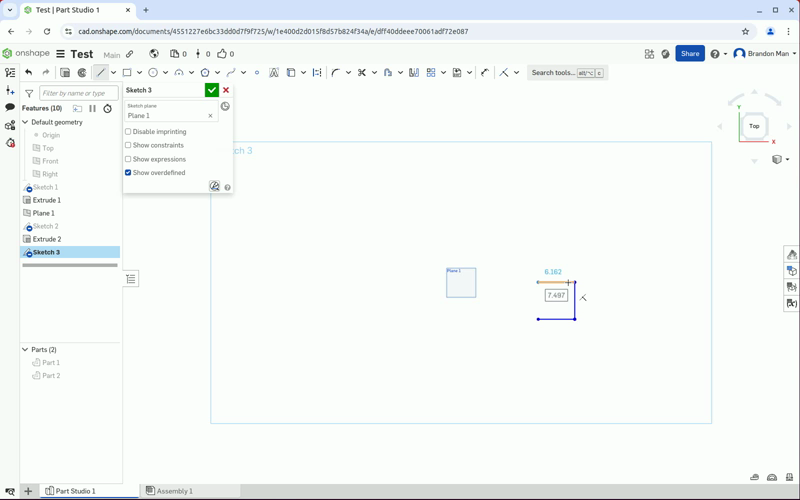
key_down(shift)
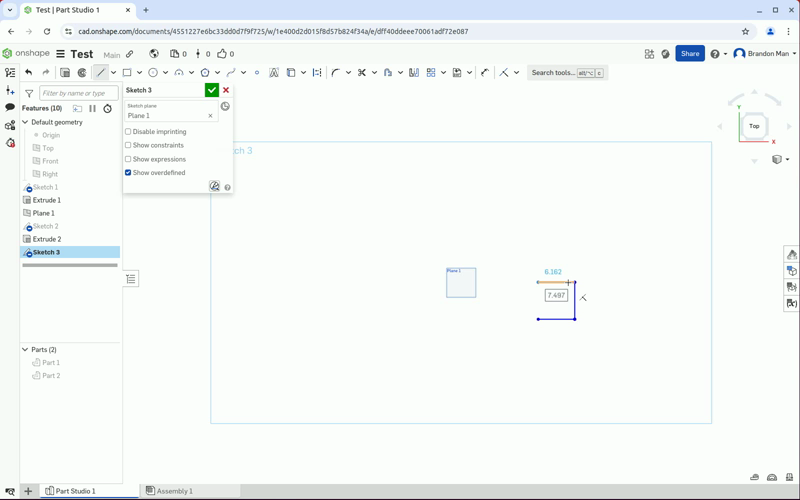
mouse_move(538, 319)
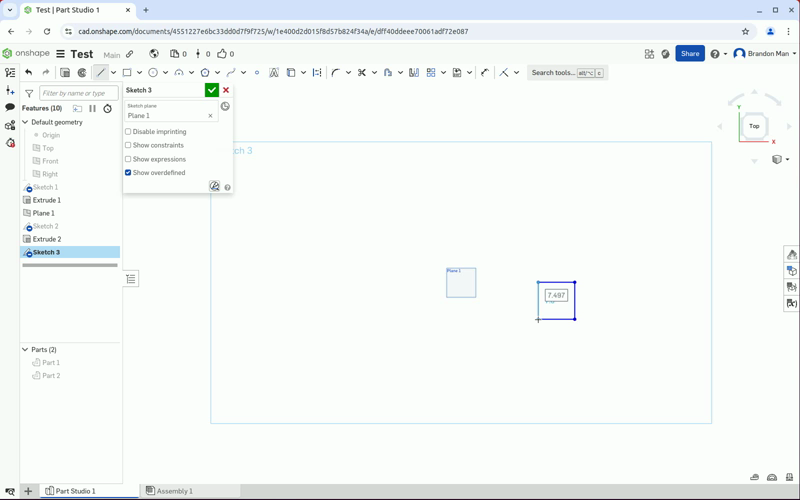
key_up(shift)
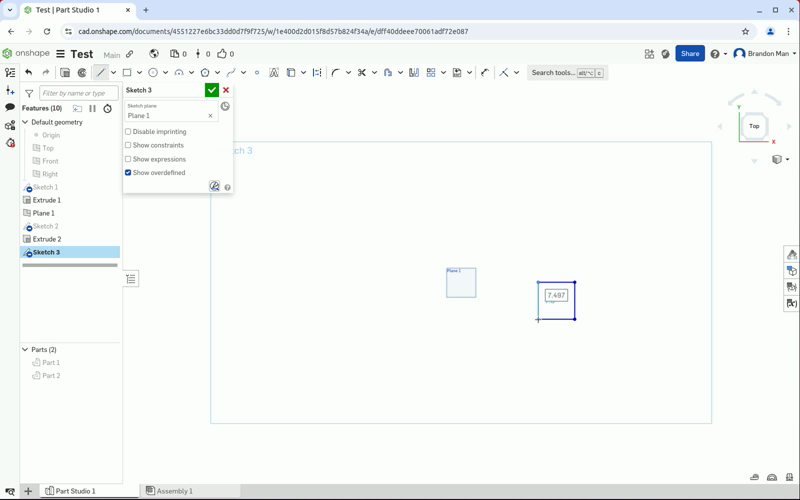
click(538, 319)
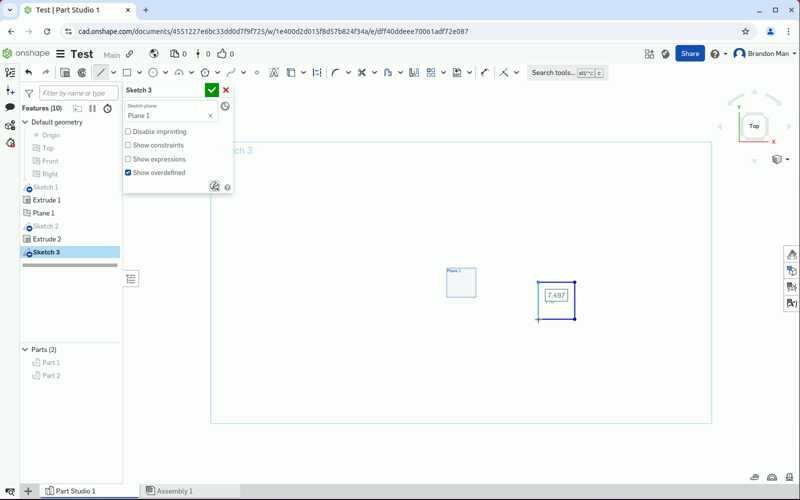
key(esc)
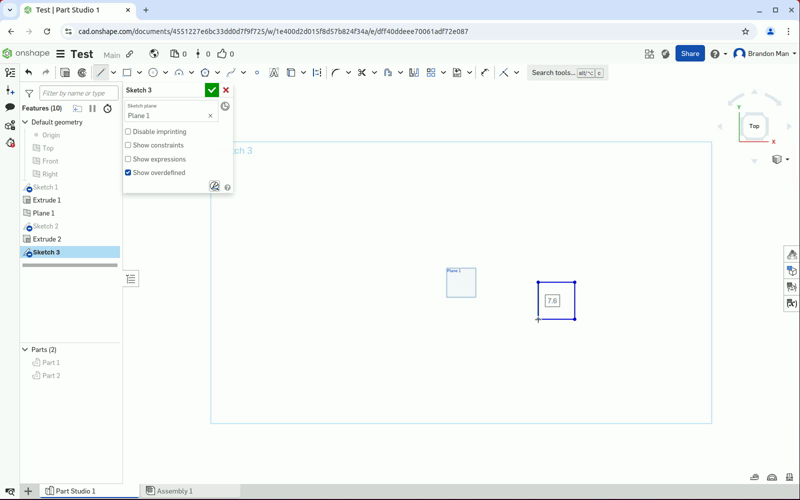
mouse_move(539, 286)
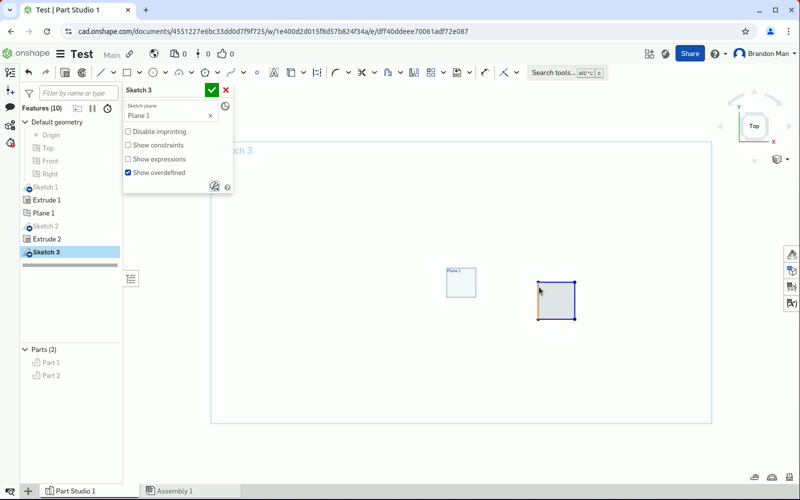
scroll(6)
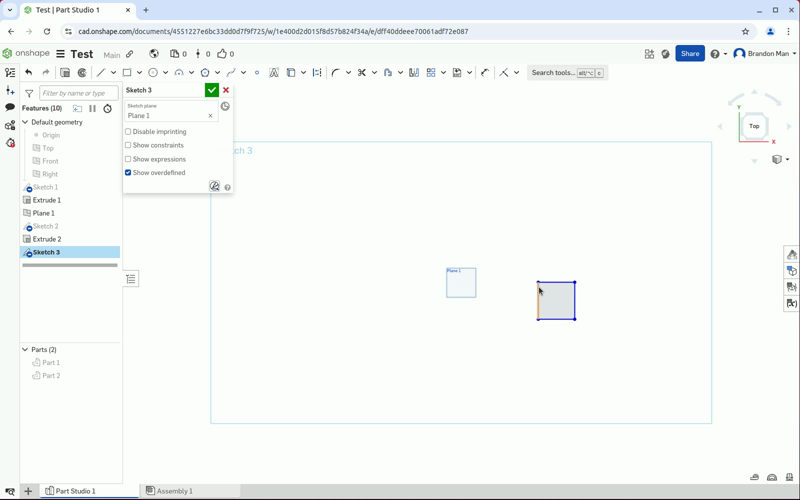
scroll(6)
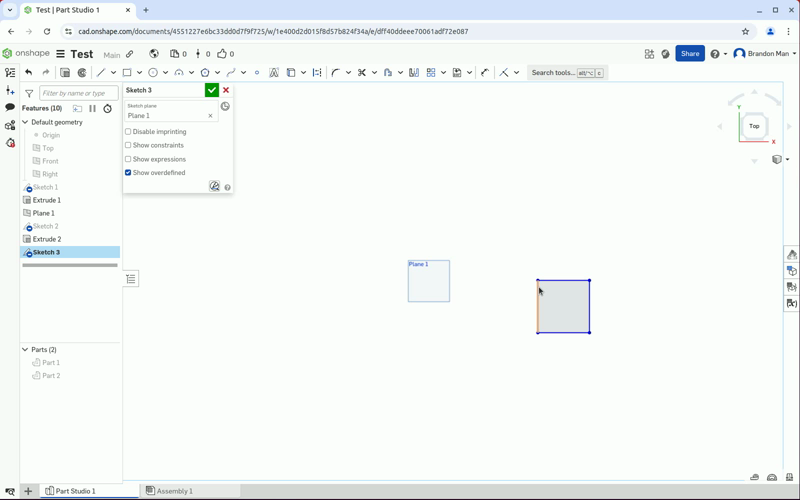
scroll(6)
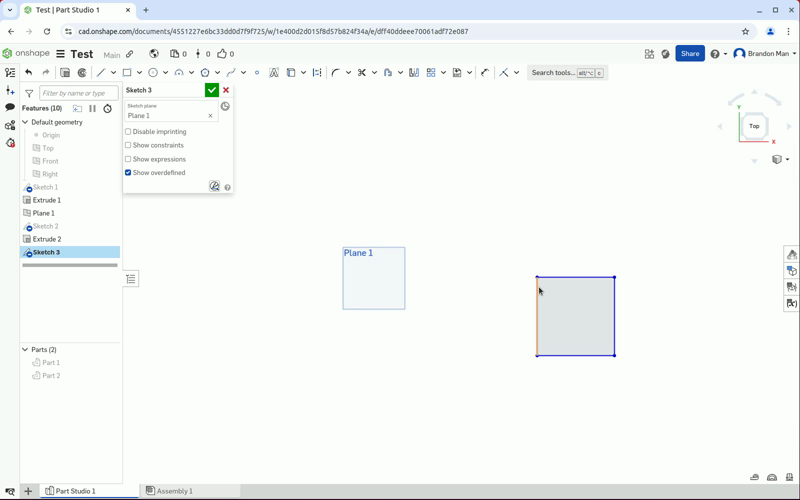
scroll(6)
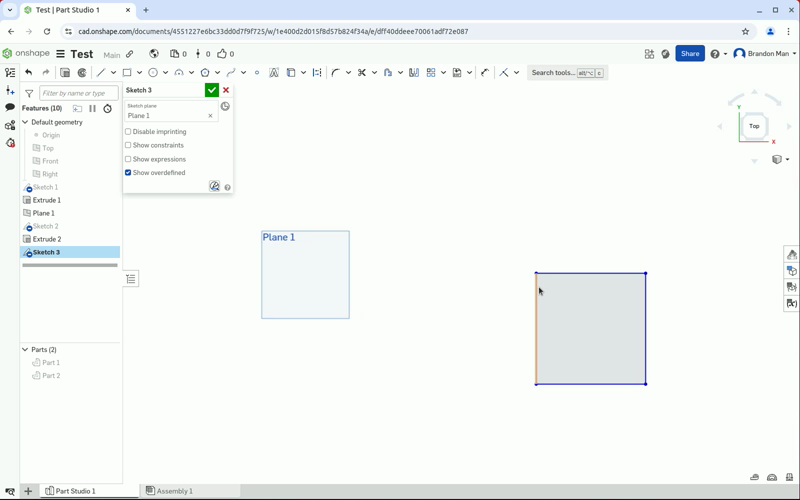
scroll(6)
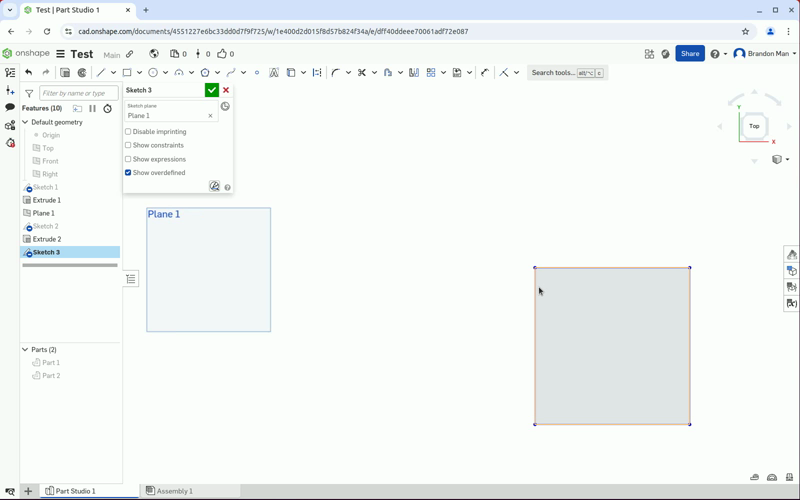
scroll(6)
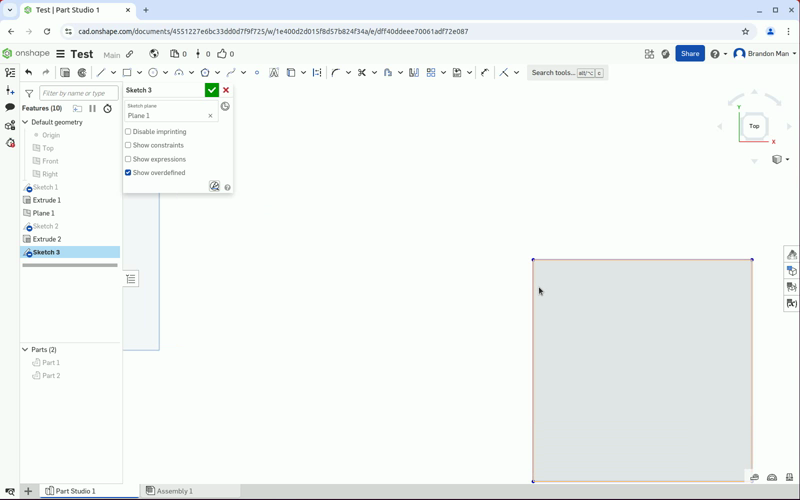
scroll(6)
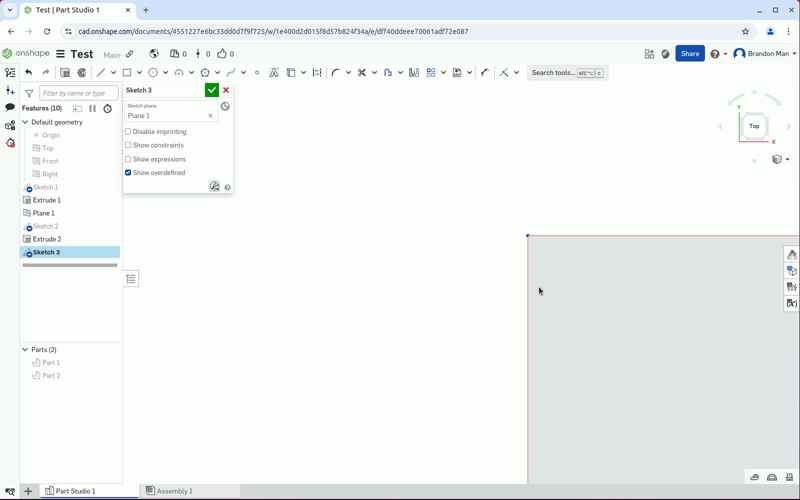
click(539, 286)
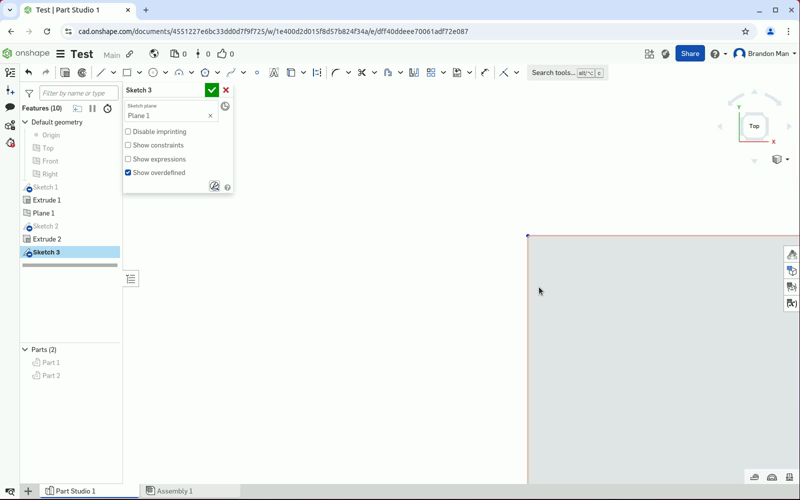
scroll(-6)
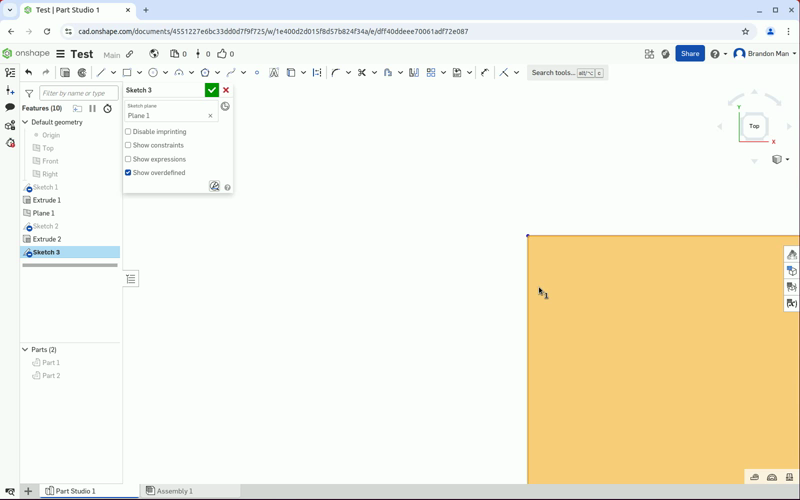
scroll(-6)
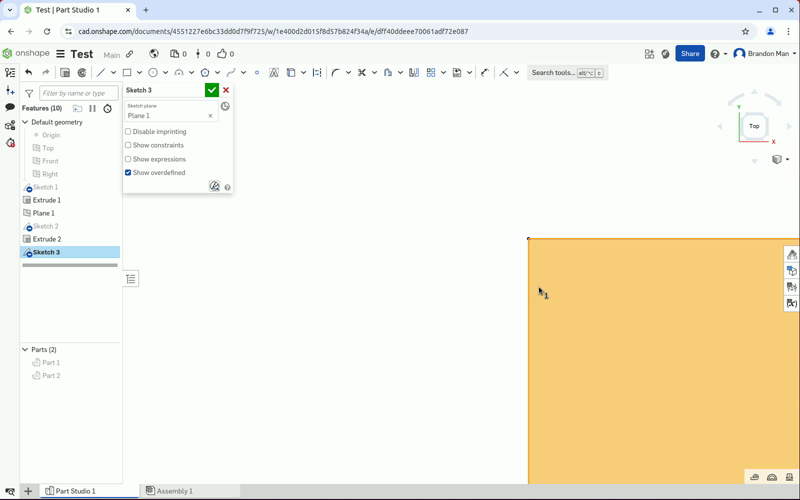
scroll(-6)
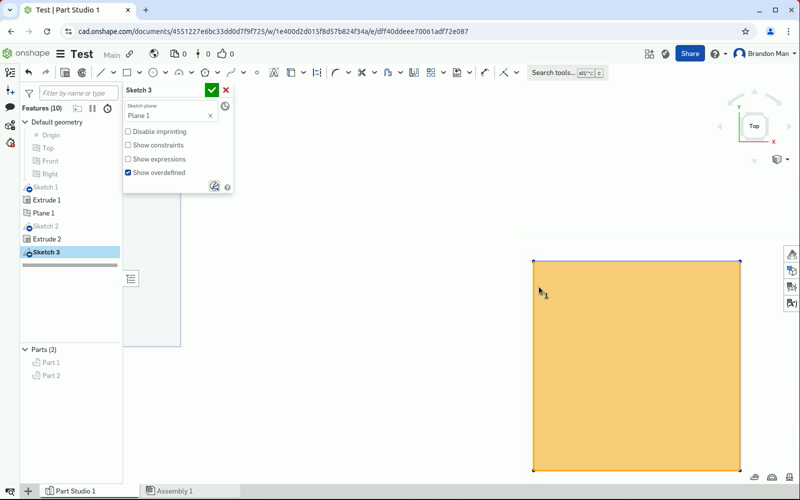
scroll(-6)
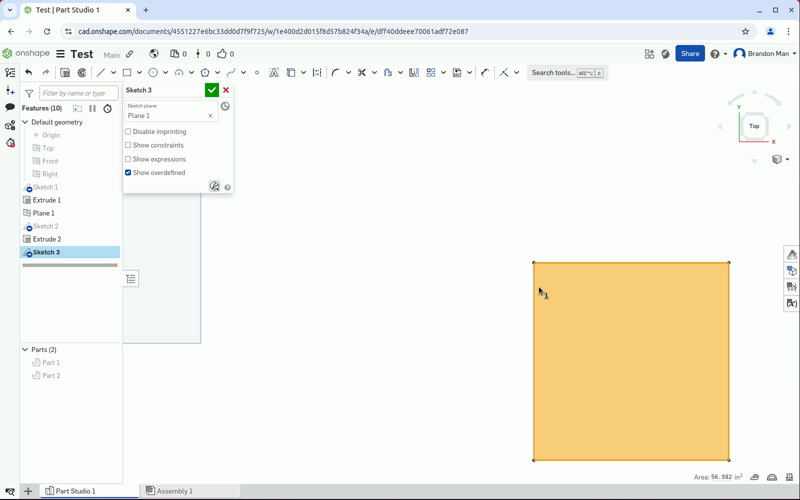
scroll(-6)
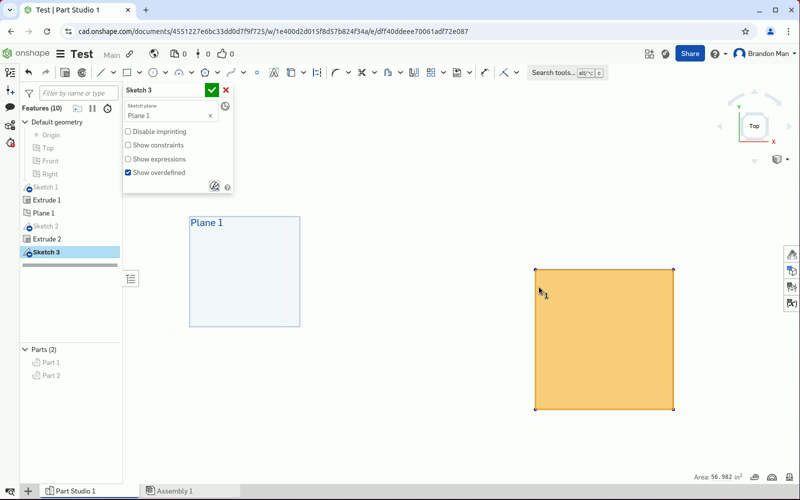
scroll(-6)
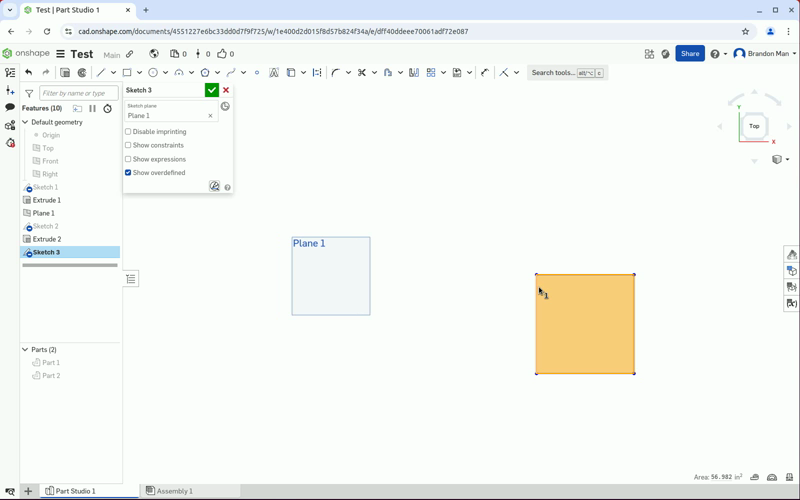
scroll(-6)
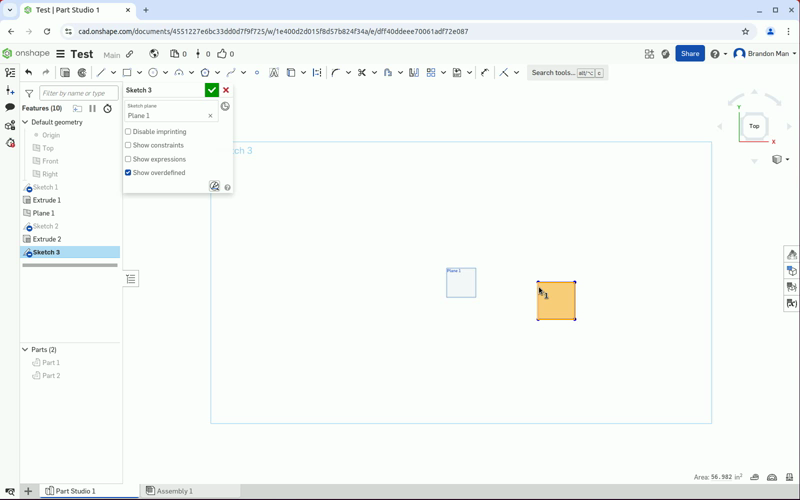
mouse_move(73, 352)
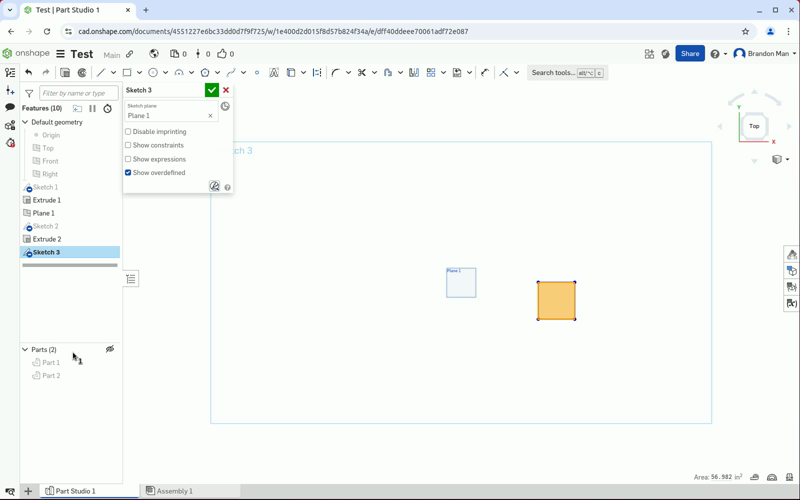
key(shift+y)
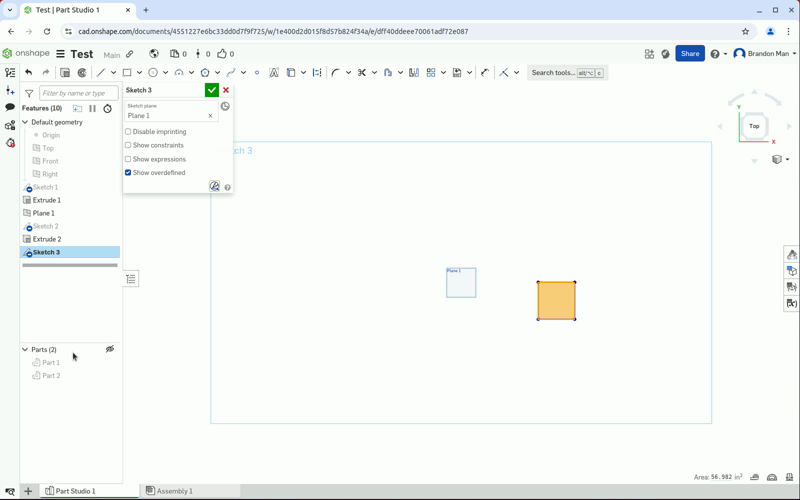
key(shift+e)
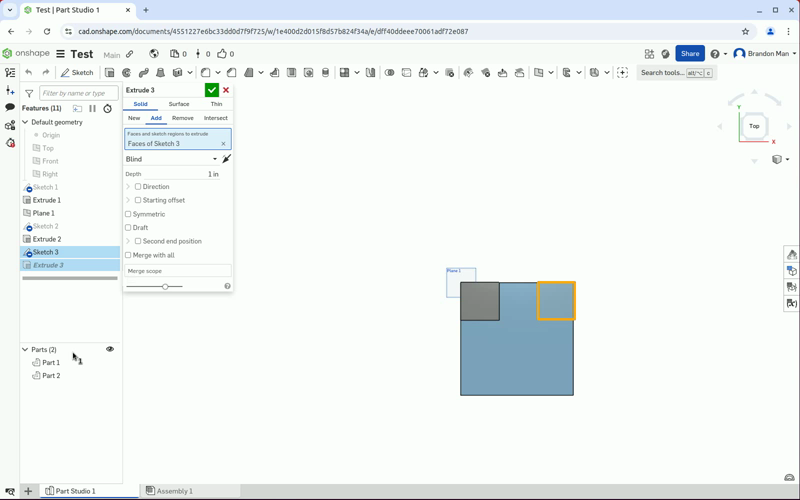
mouse_move(143, 106)
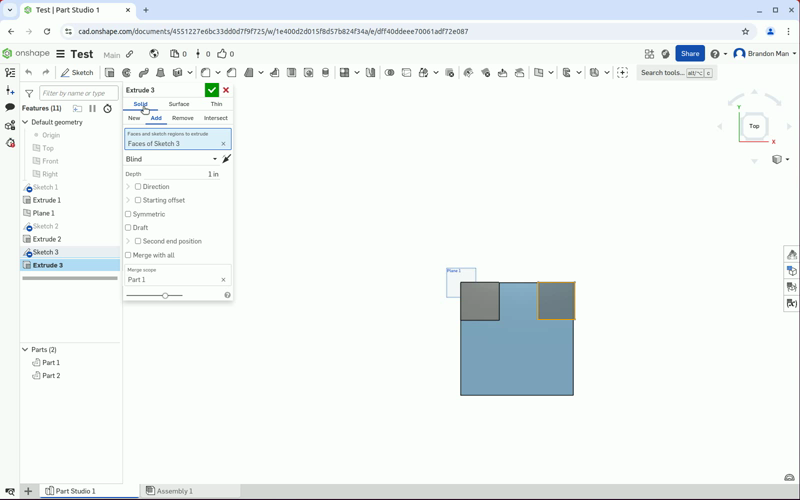
click(143, 106)
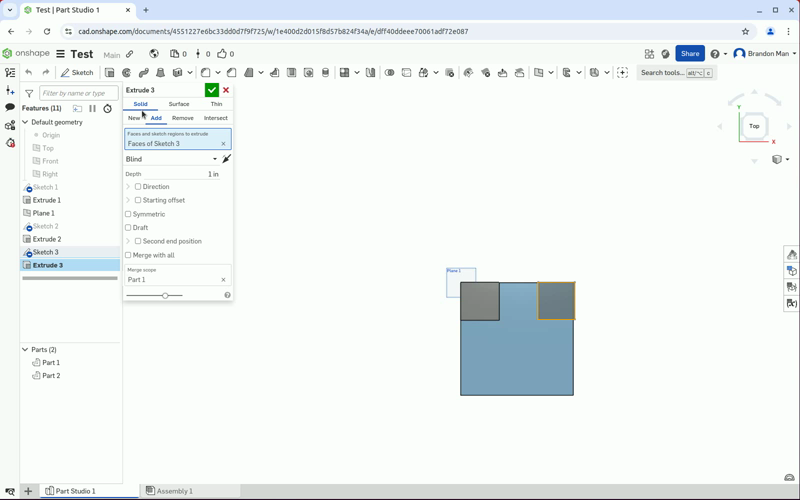
mouse_move(137, 120)
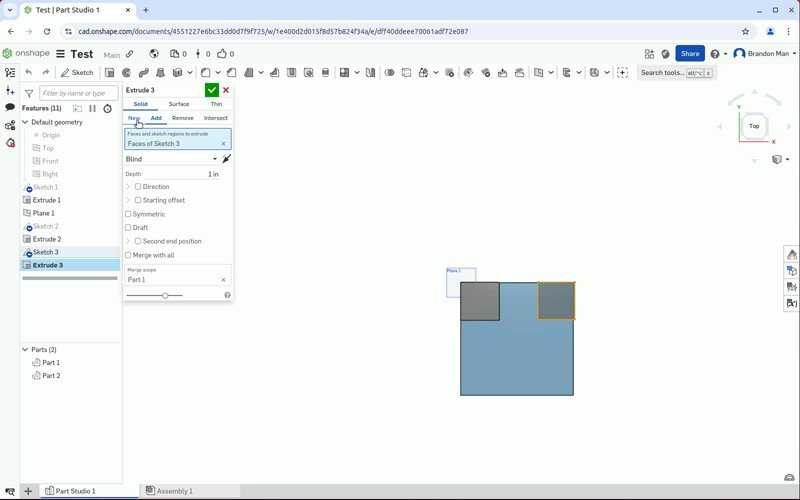
click(137, 120)
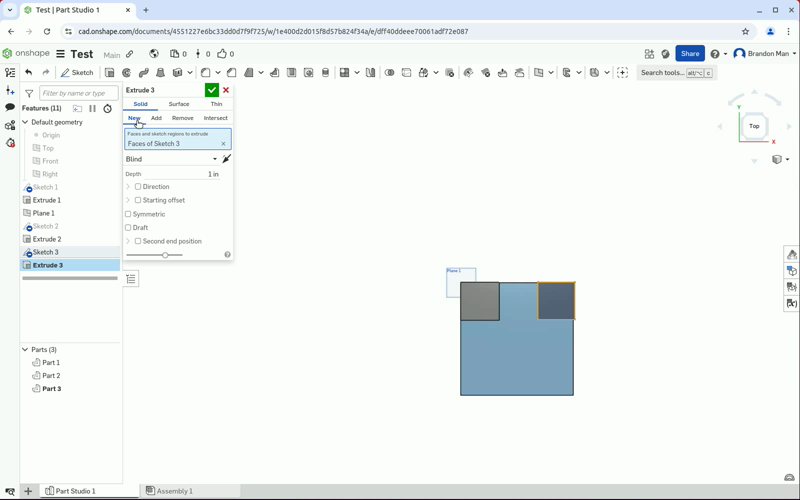
key(tab, 4)
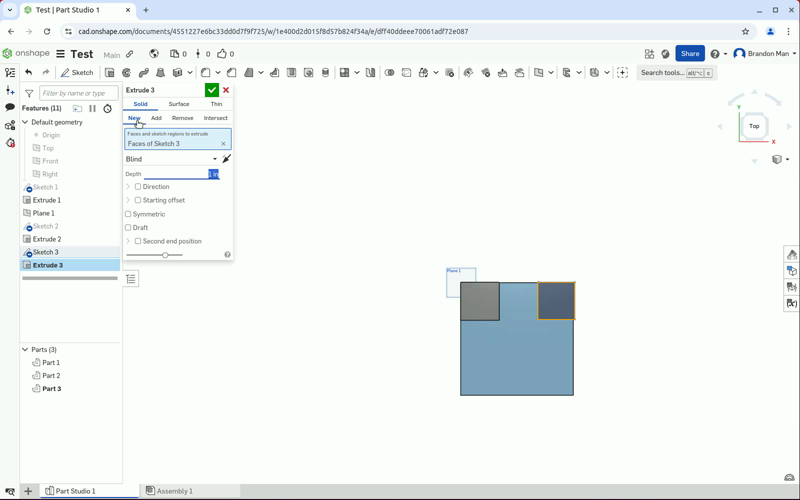
text(7.703)
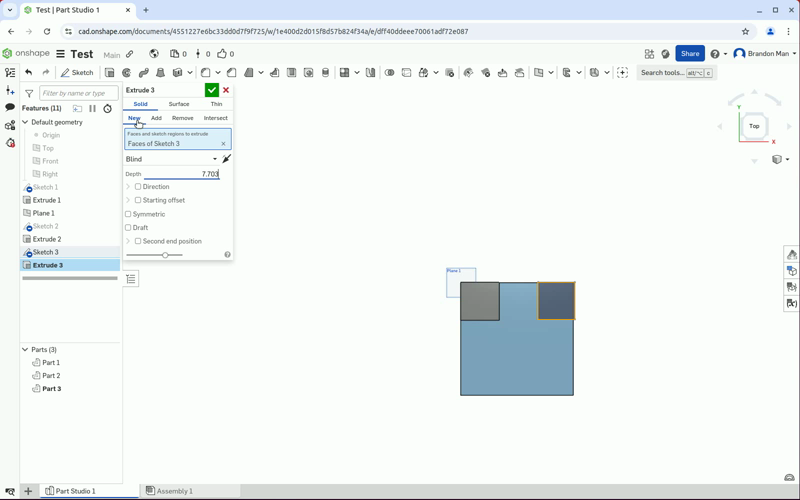
key(enter)
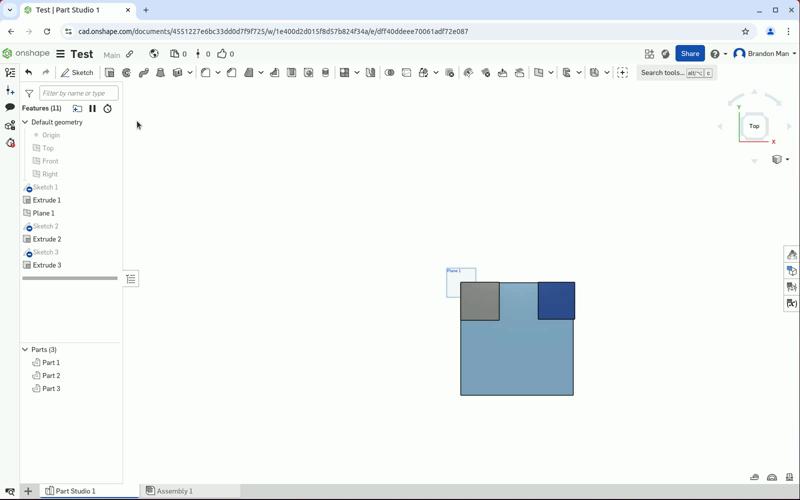
key(shift+h)
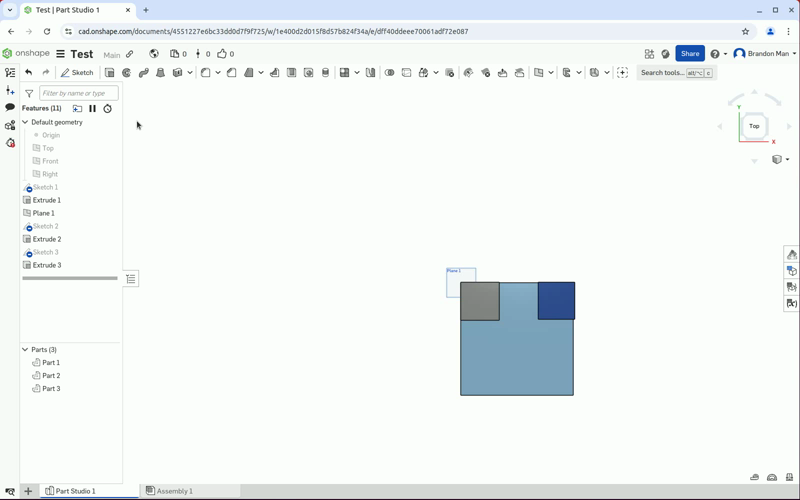
key(shift+h)
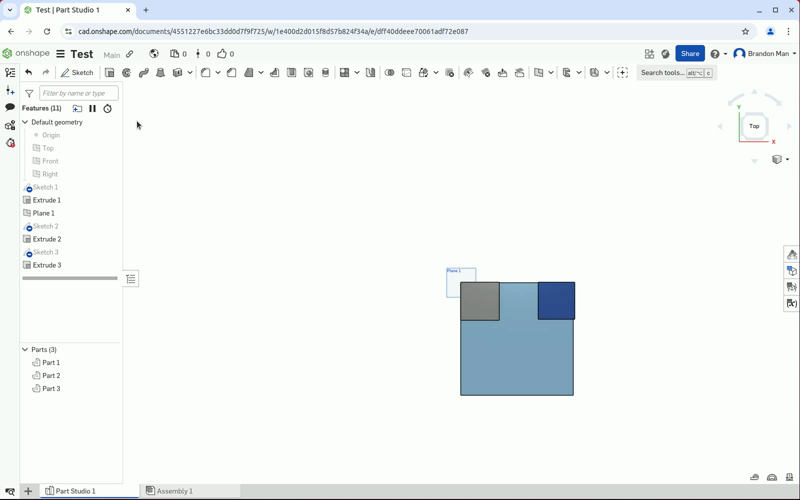
mouse_move(73, 189)
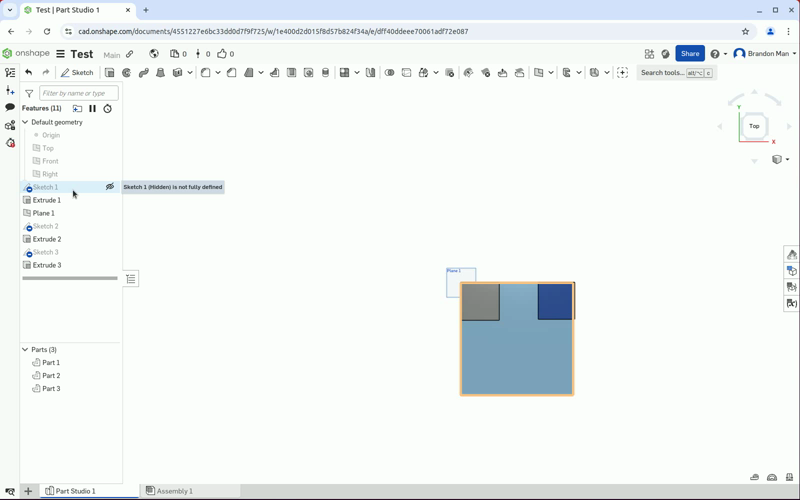
click(73, 189)
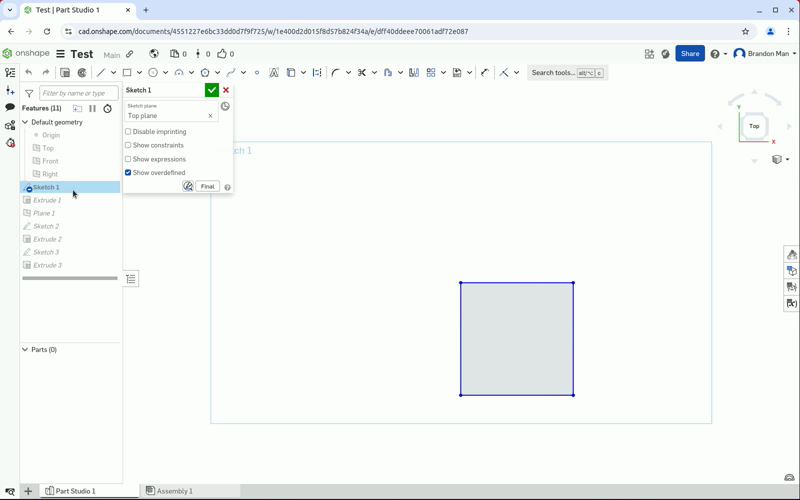
mouse_move(229, 92)
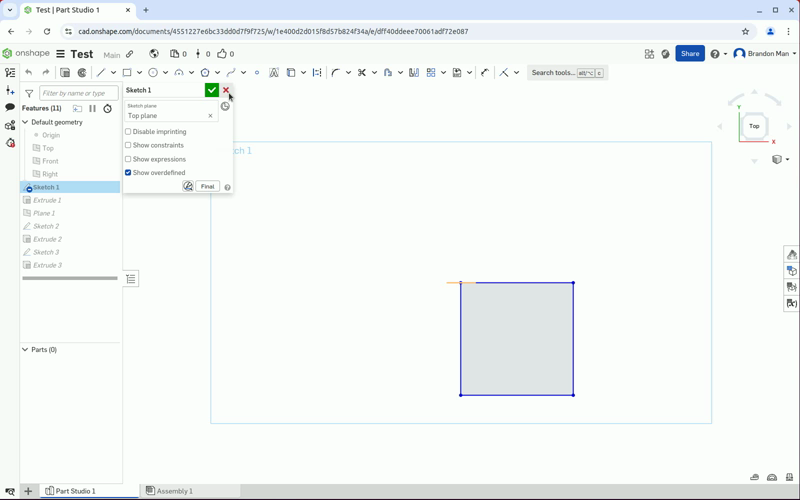
click(229, 92)
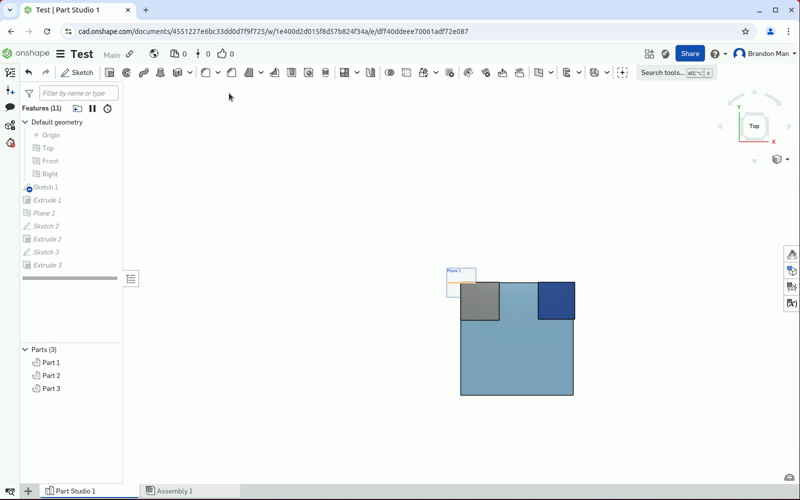
key(shift+s)
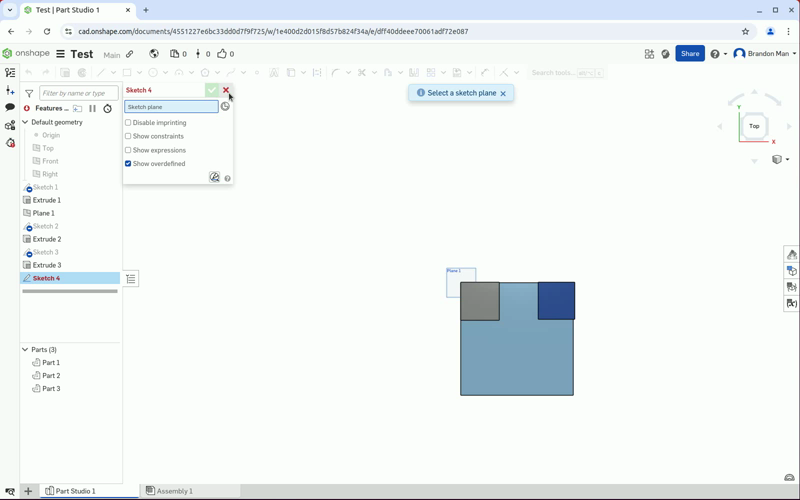
mouse_move(73, 215)
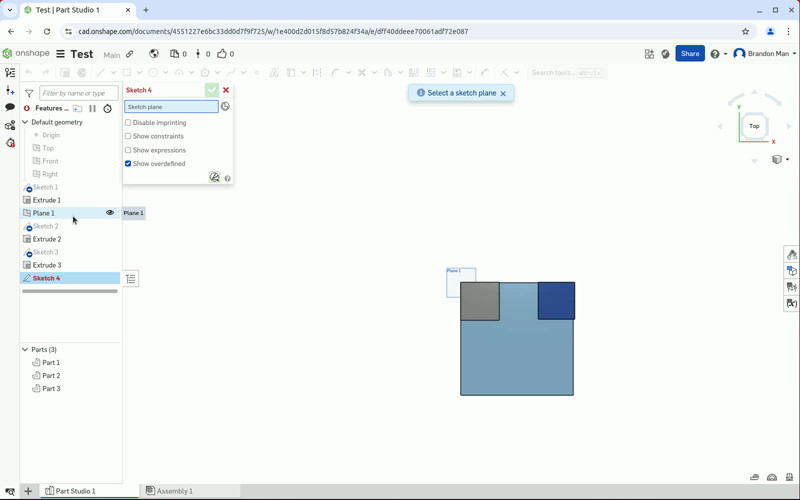
click(73, 215)
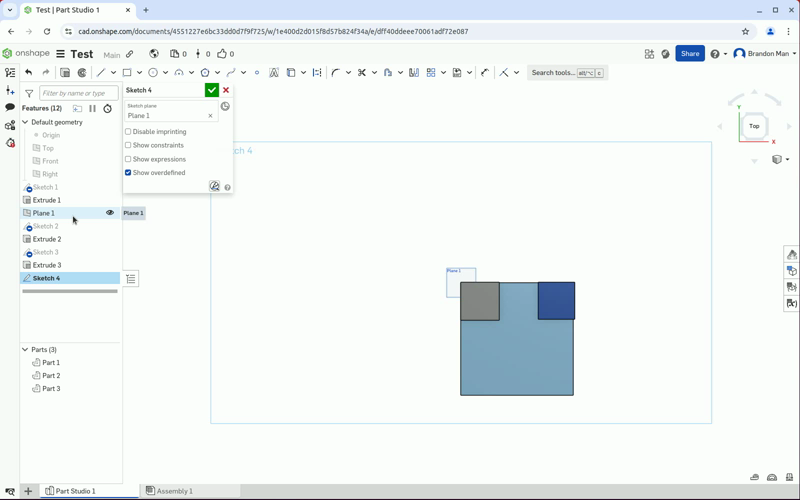
mouse_move(73, 352)
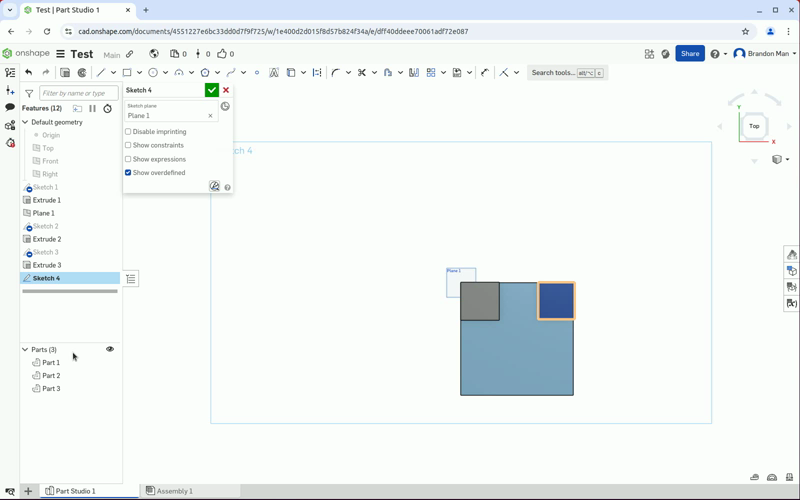
key(y)
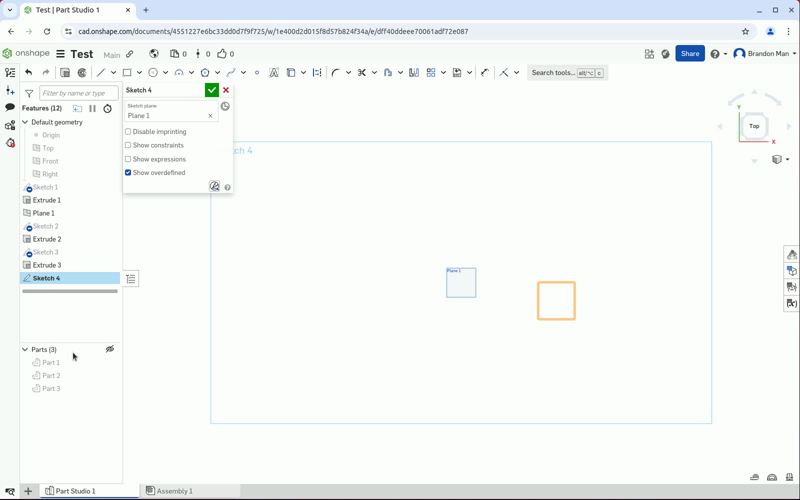
key(l)
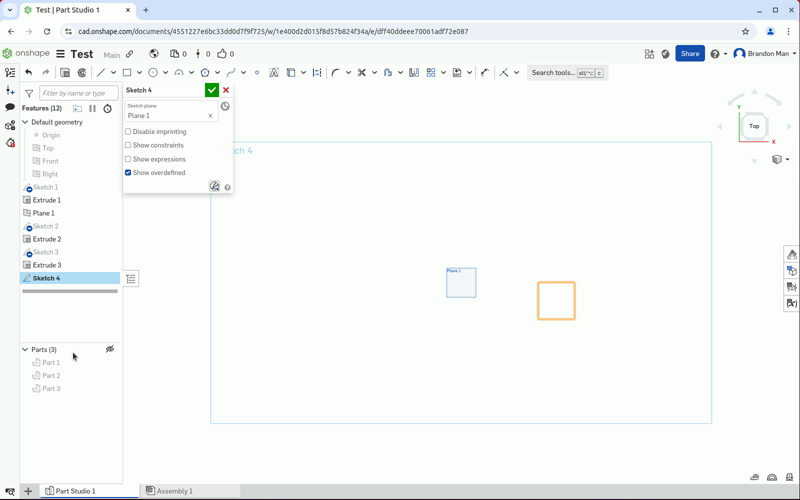
key_down(shift)
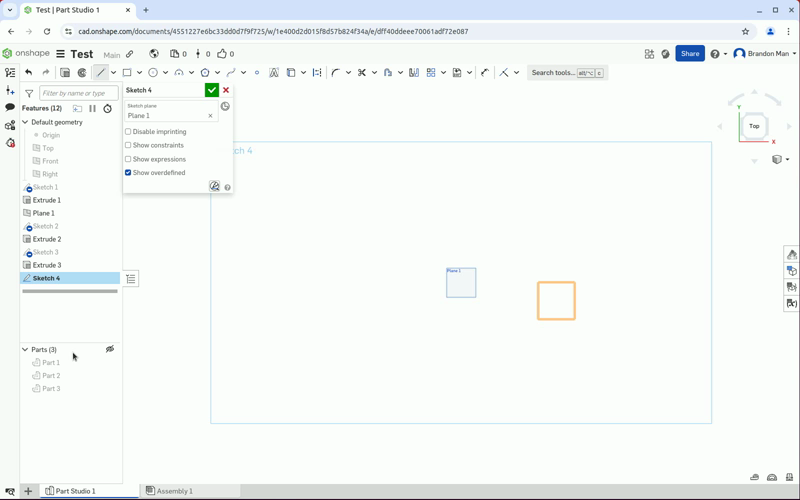
mouse_move(460, 395)
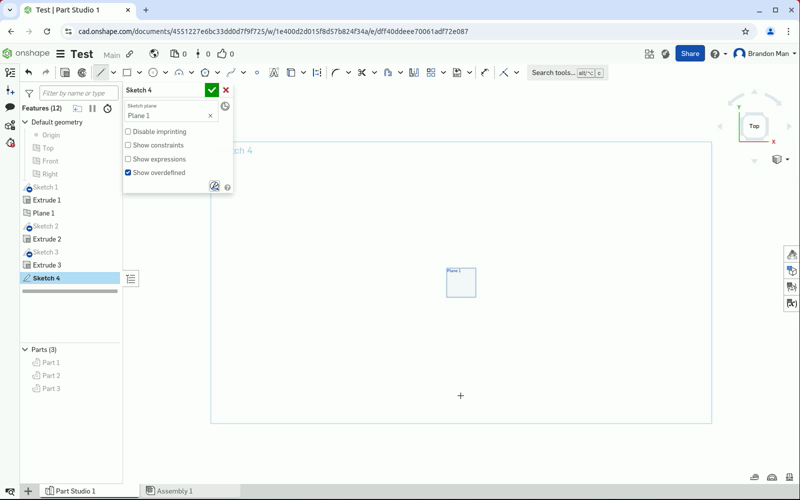
click(460, 395)
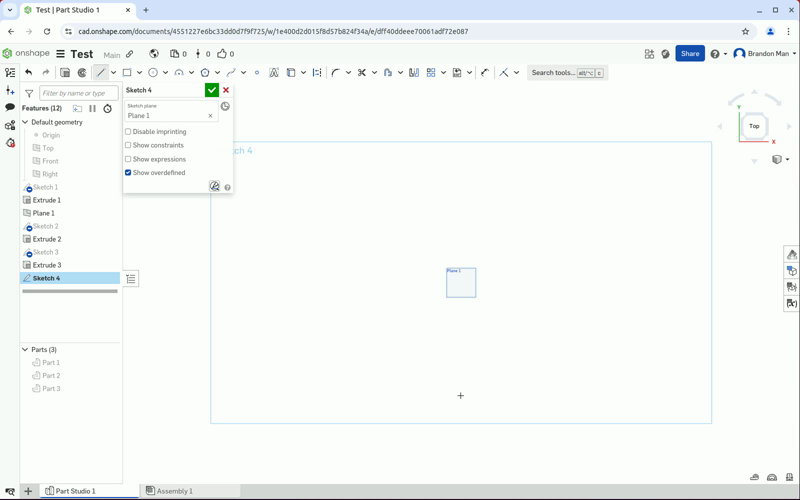
key_up(shift)
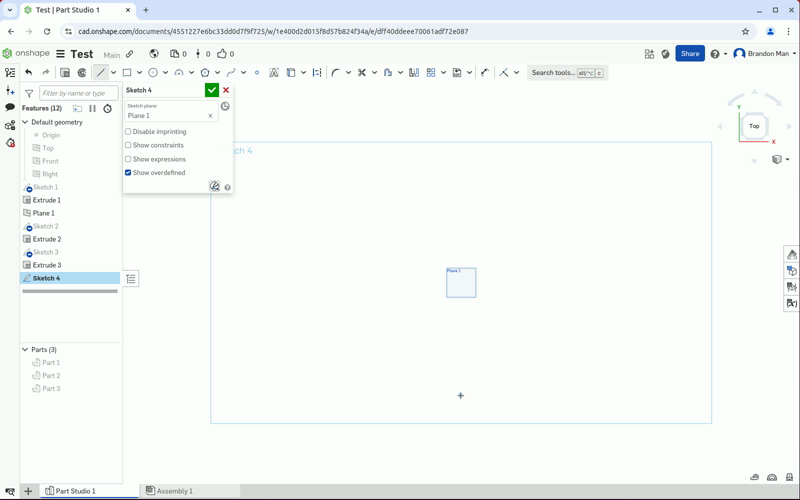
key_down(shift)
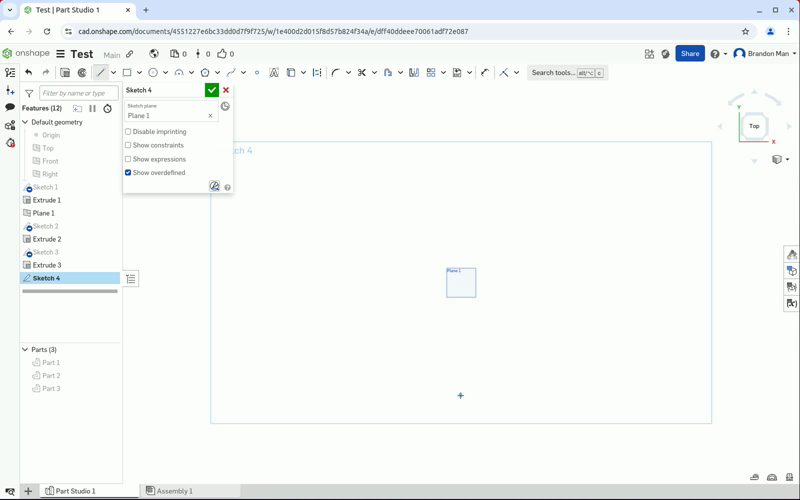
mouse_move(490, 395)
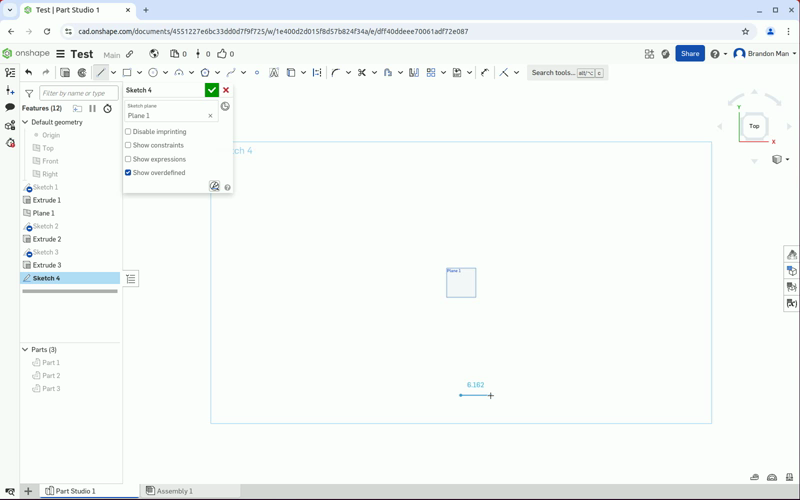
mouse_move(496, 395)
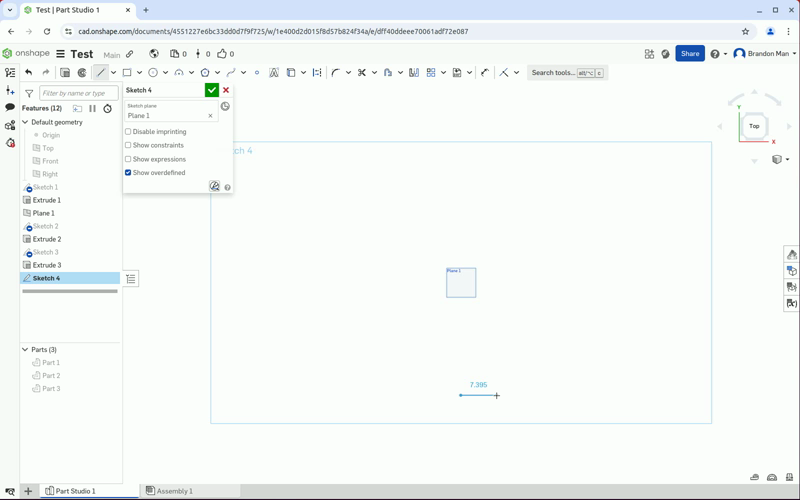
click(496, 395)
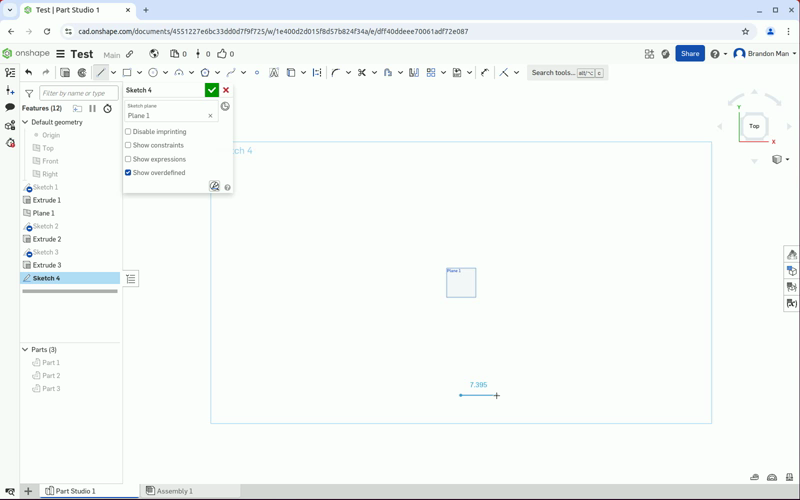
key_up(shift)
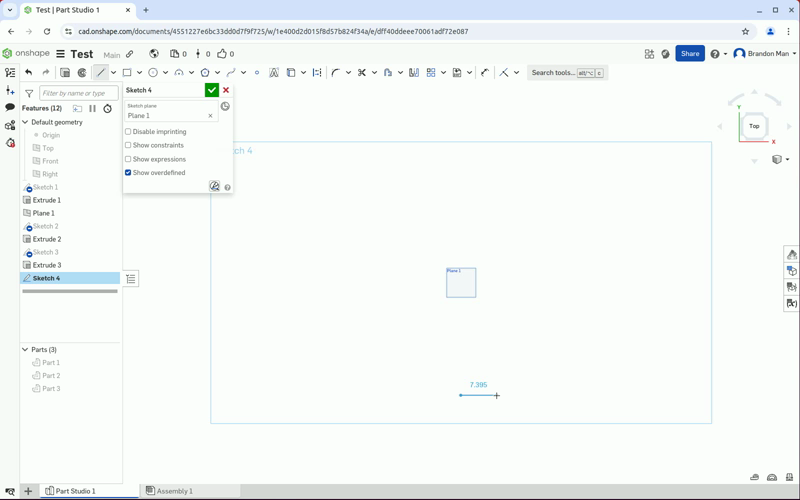
key_down(shift)
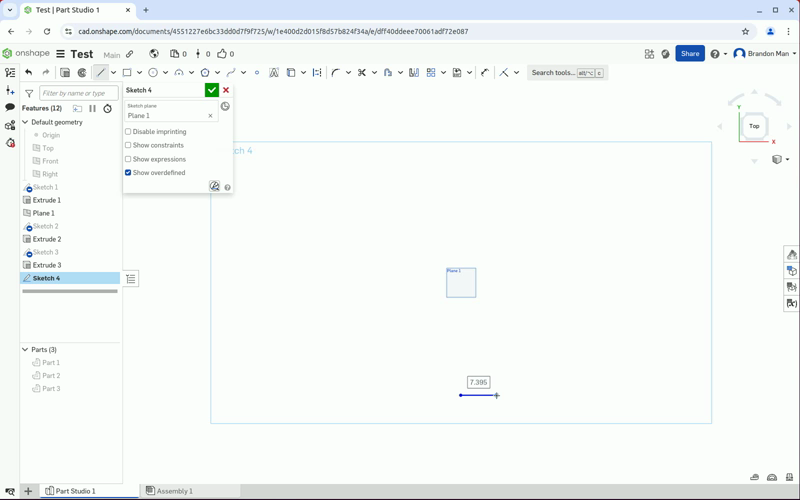
mouse_move(526, 395)
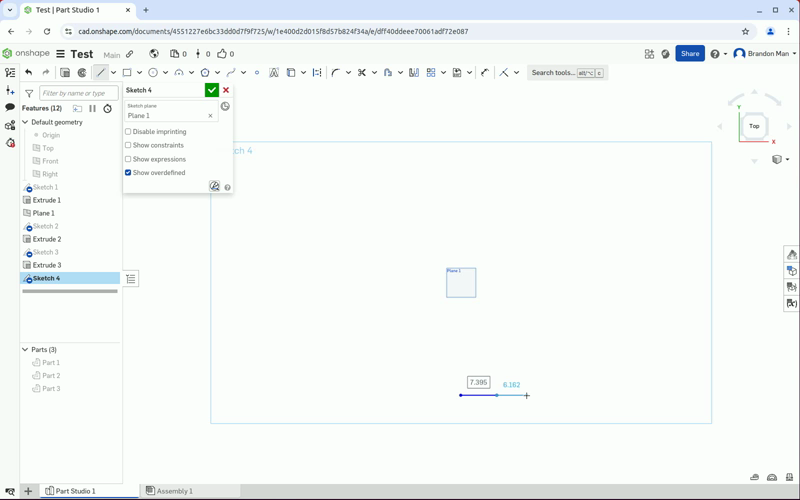
mouse_move(496, 367)
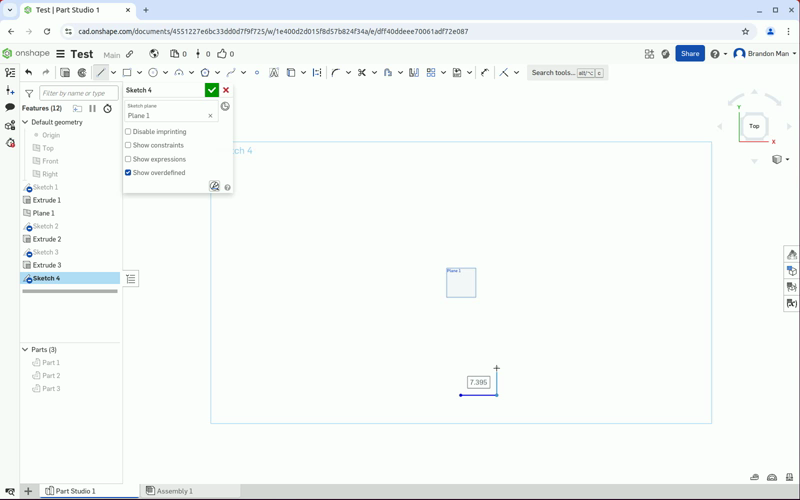
click(496, 367)
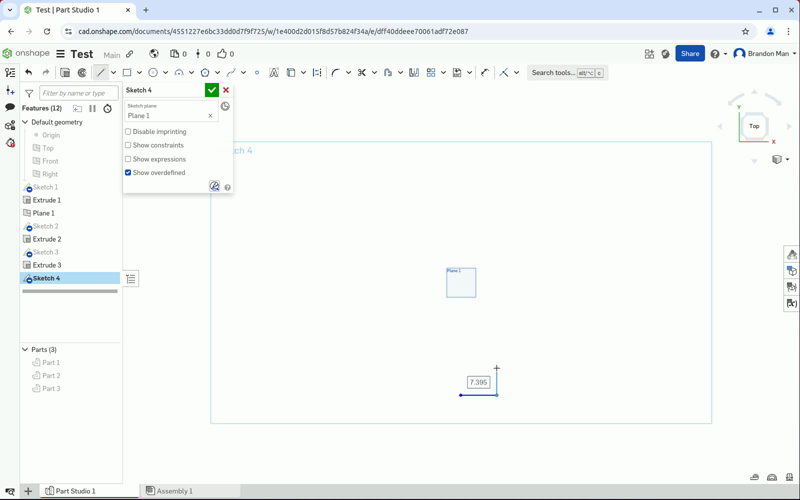
key_up(shift)
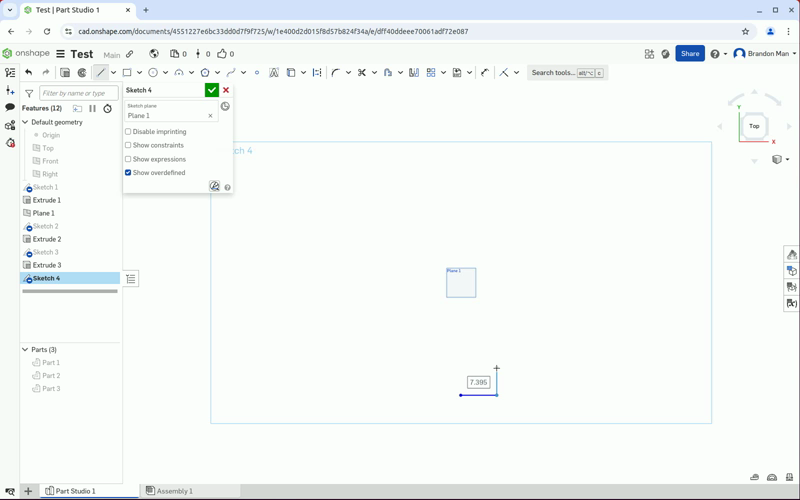
key_down(shift)
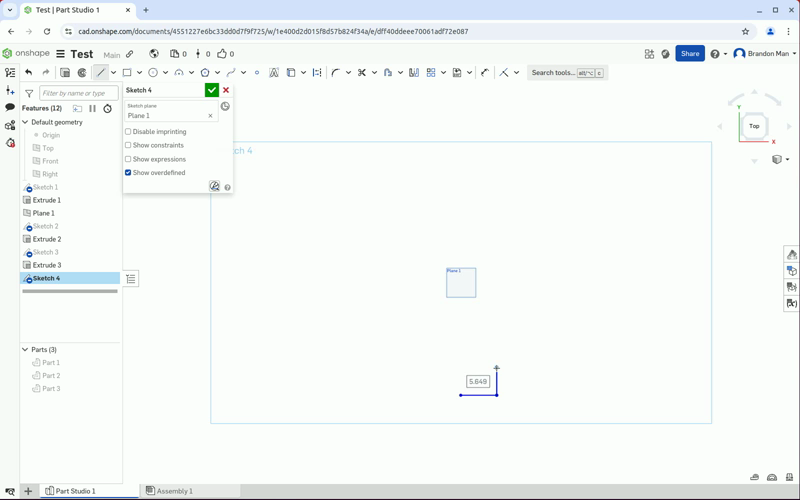
mouse_move(526, 367)
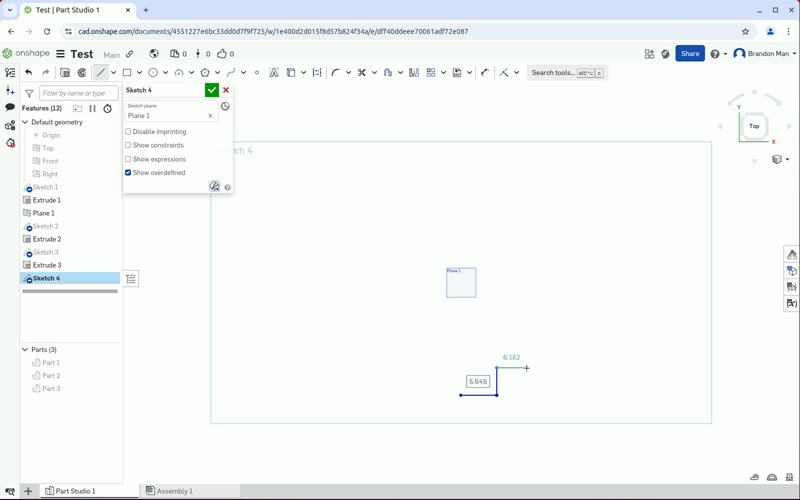
mouse_move(460, 367)
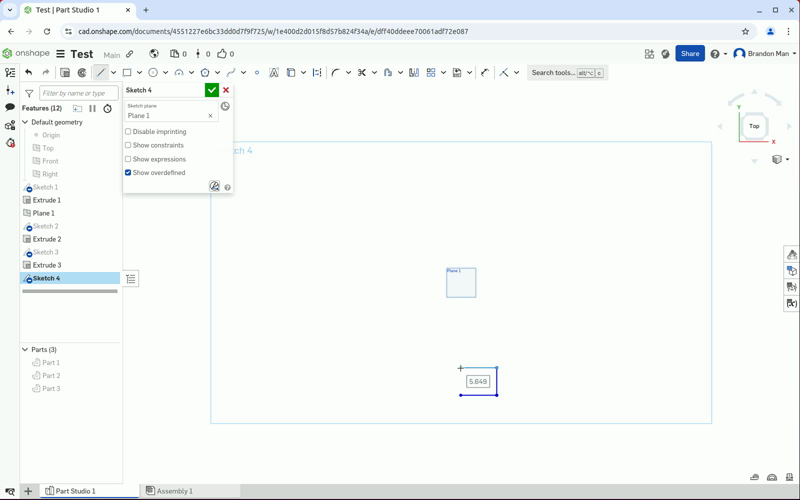
click(460, 367)
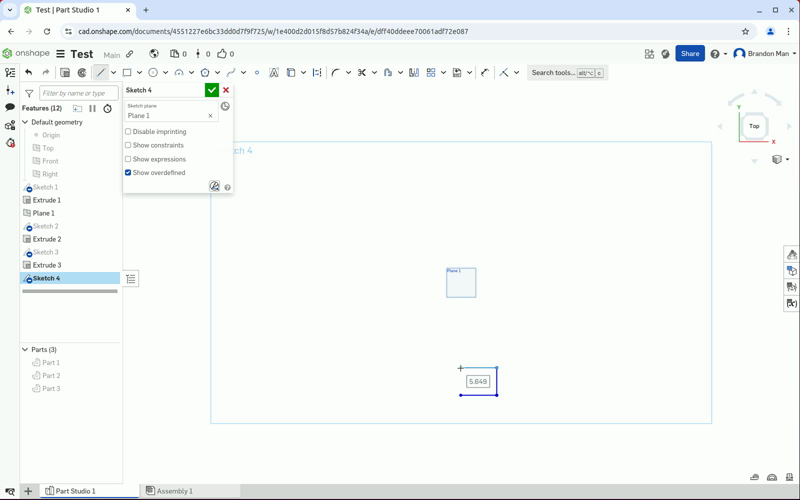
key_up(shift)
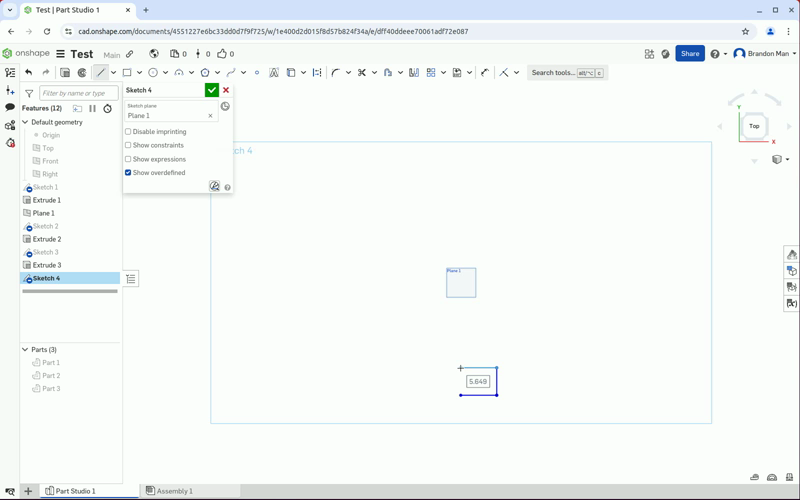
mouse_move(490, 367)
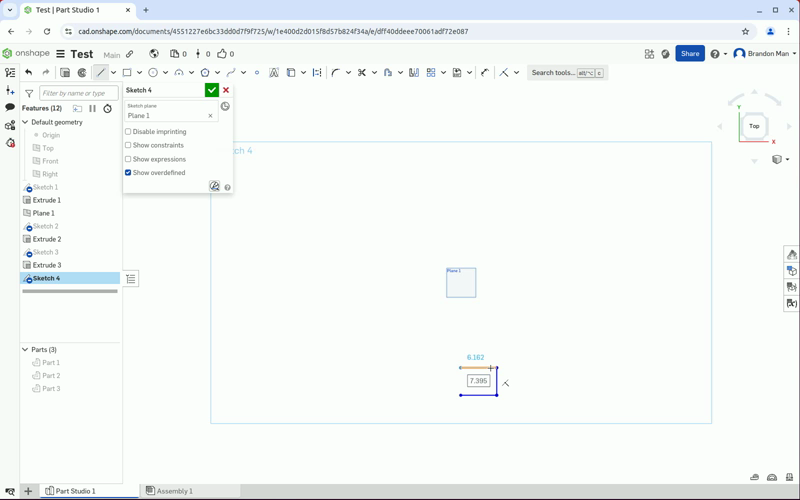
key_down(shift)
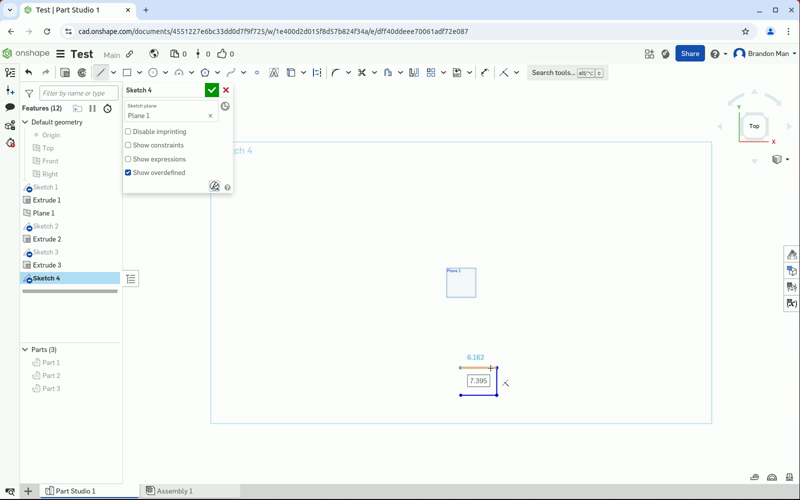
mouse_move(460, 395)
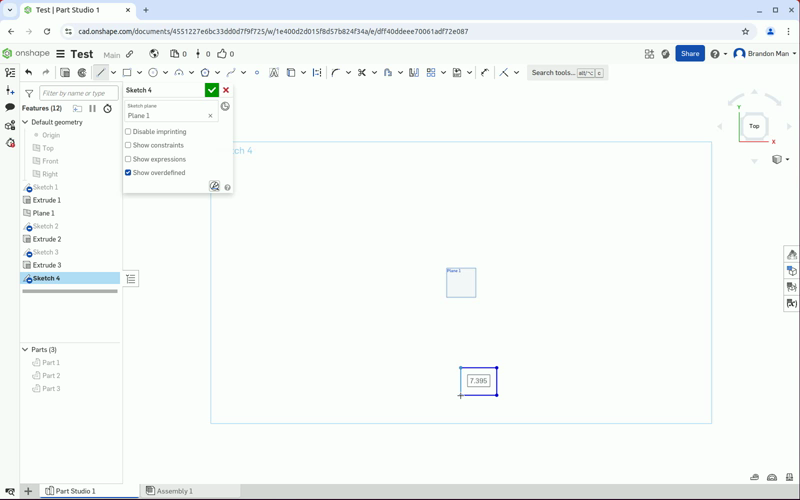
key_up(shift)
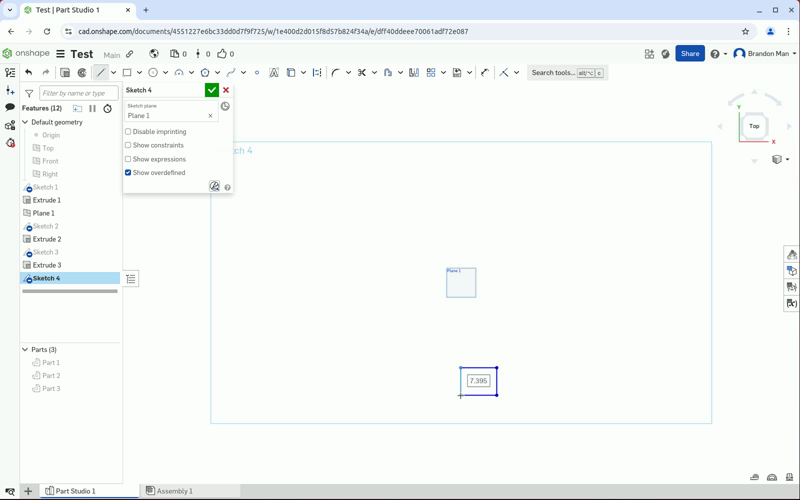
click(460, 395)
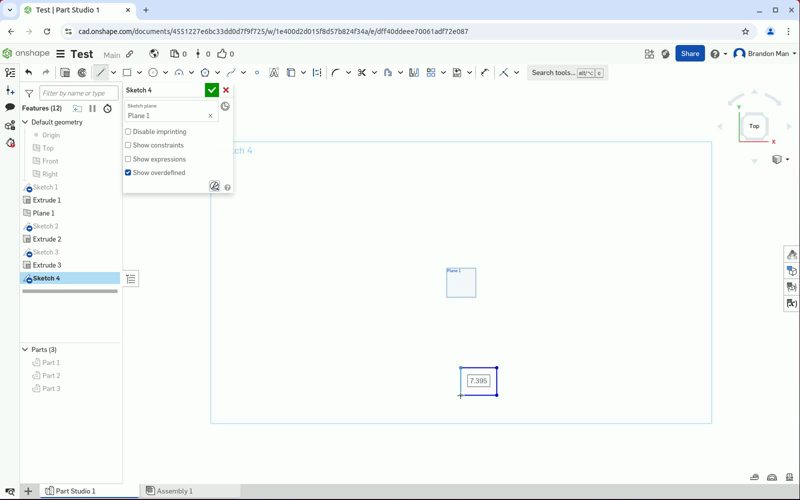
key(esc)
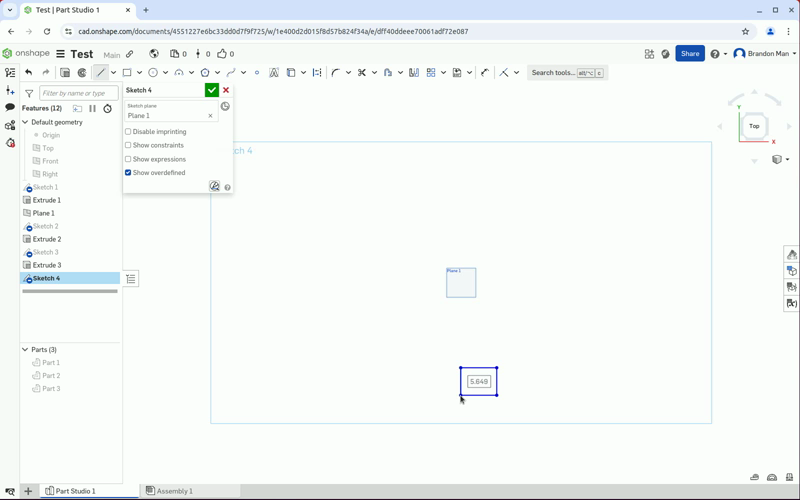
mouse_move(466, 394)
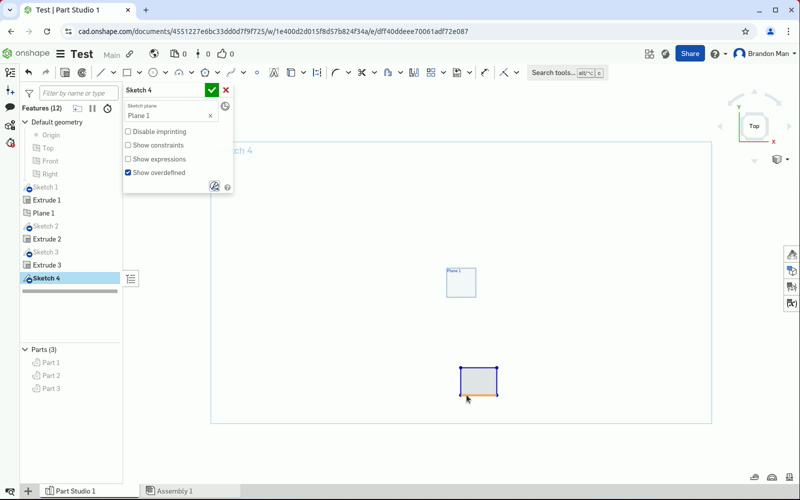
scroll(6)
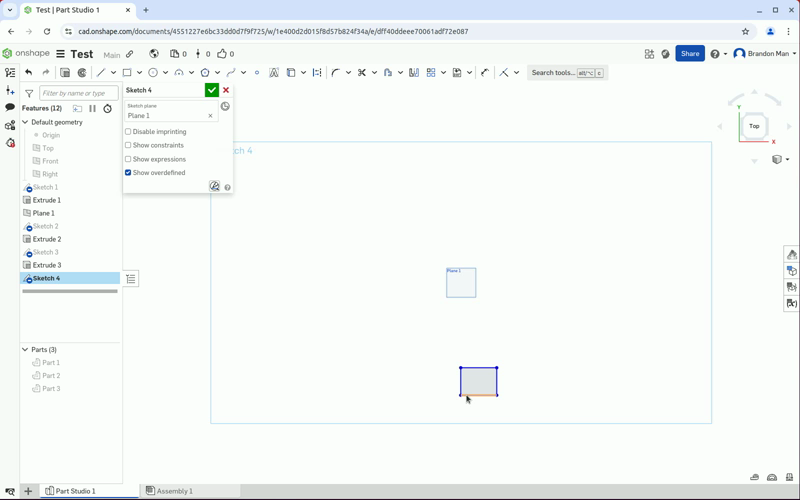
scroll(6)
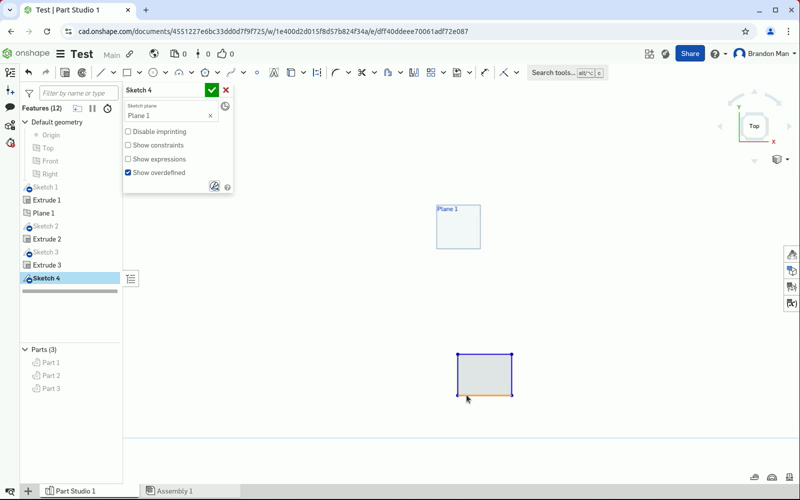
scroll(6)
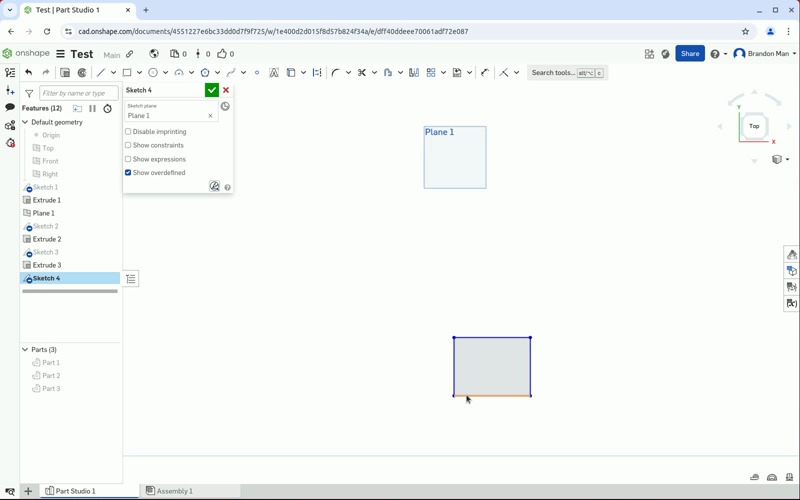
scroll(6)
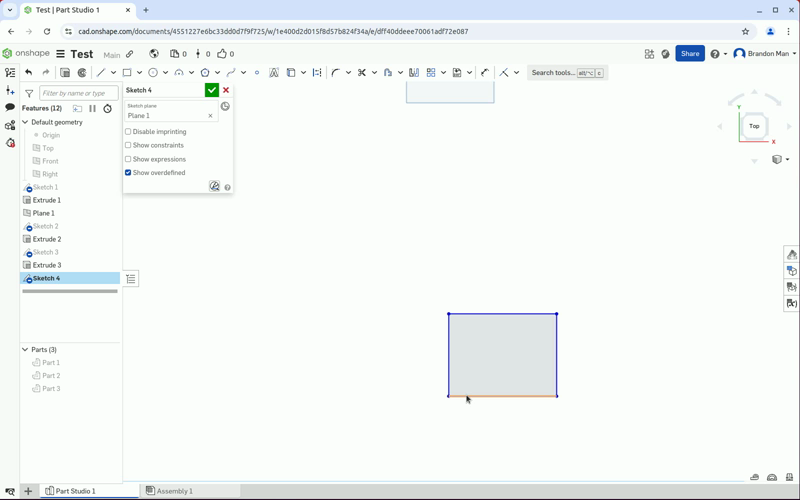
scroll(6)
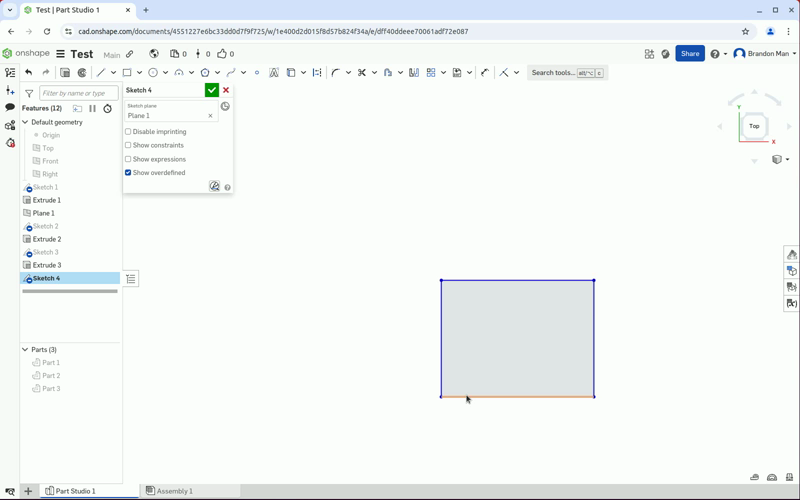
scroll(6)
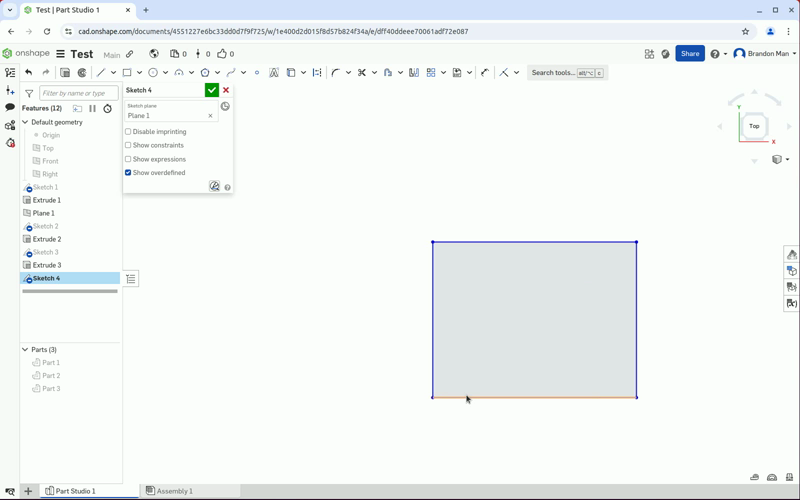
scroll(6)
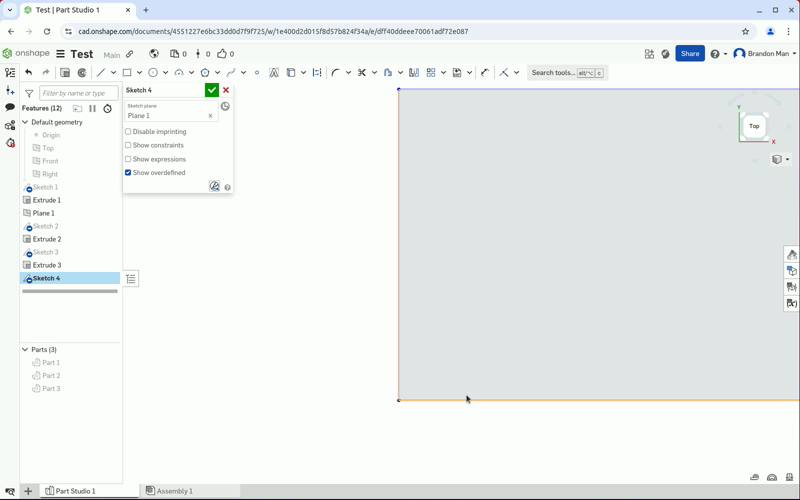
click(466, 394)
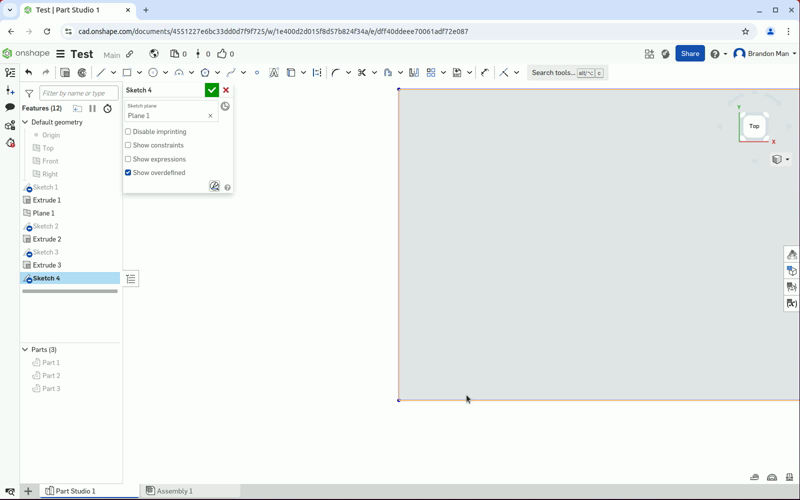
scroll(-6)
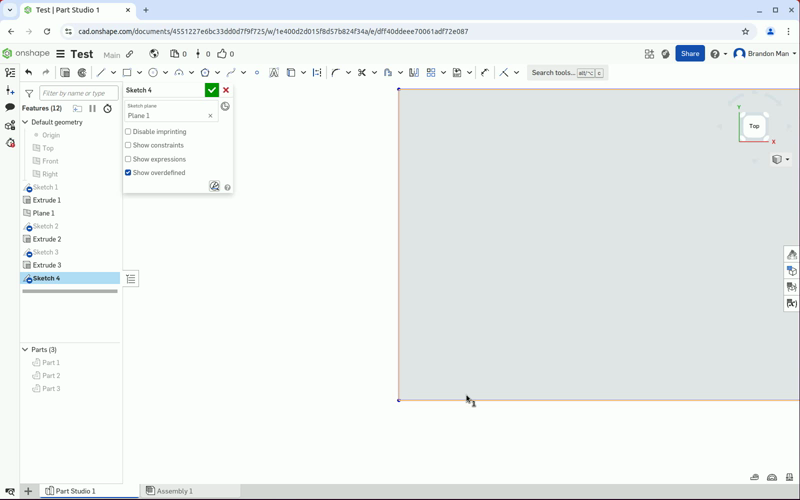
scroll(-6)
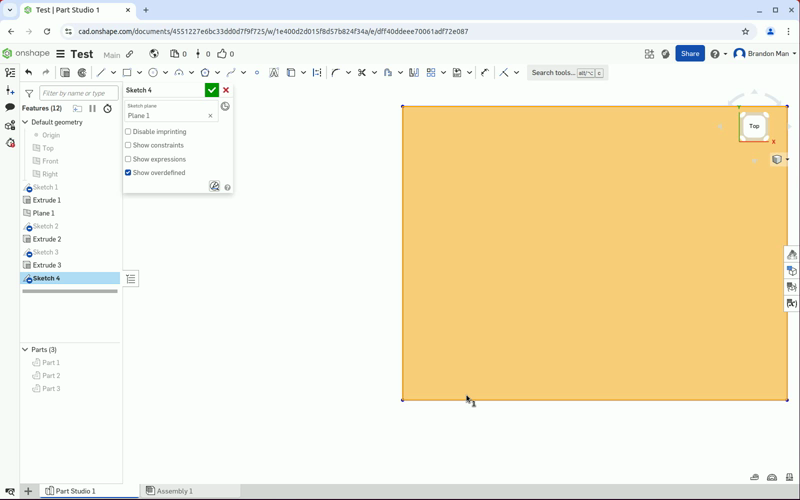
scroll(-6)
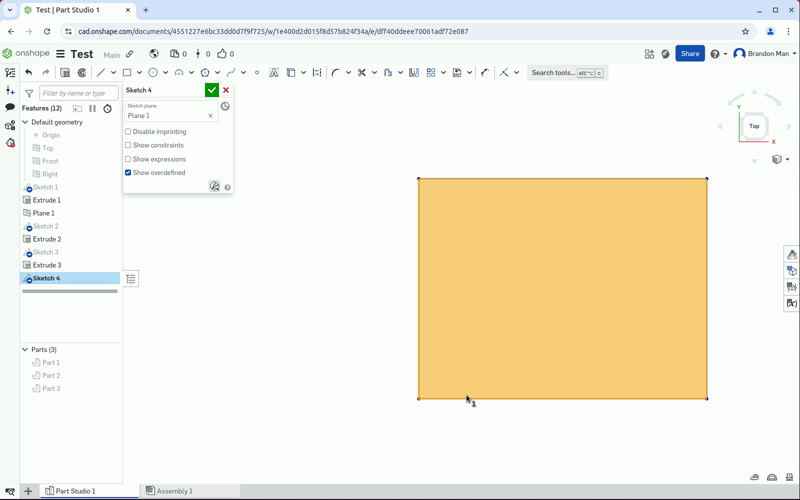
scroll(-6)
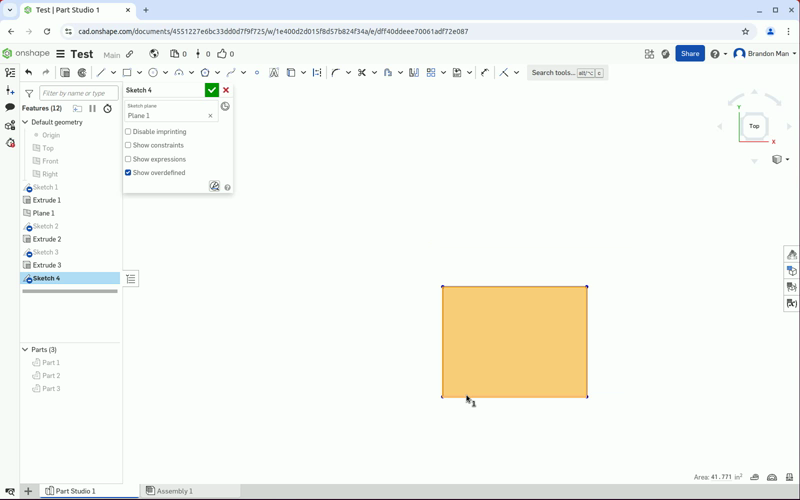
scroll(-6)
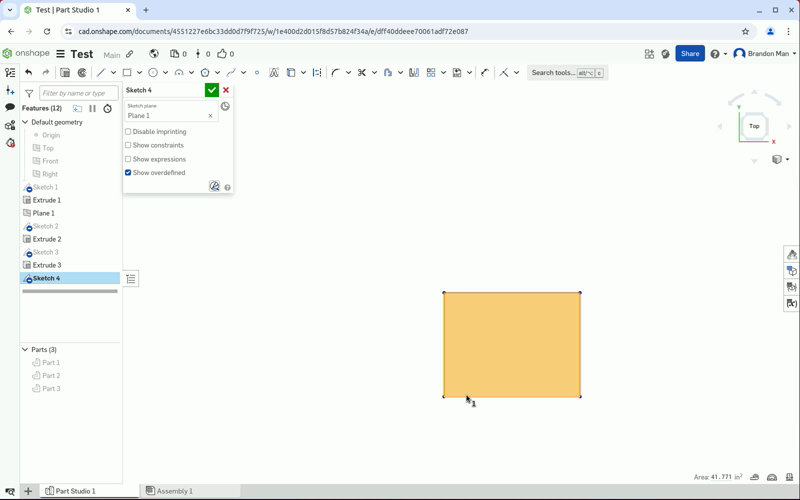
scroll(-6)
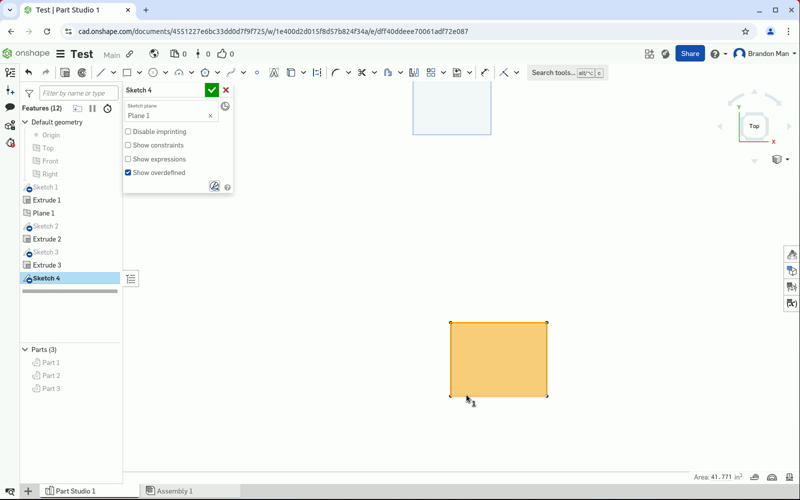
scroll(-6)
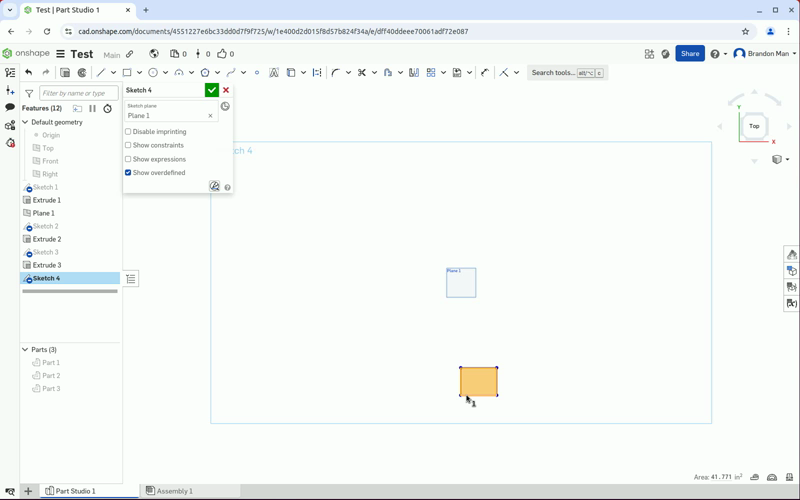
mouse_move(73, 352)
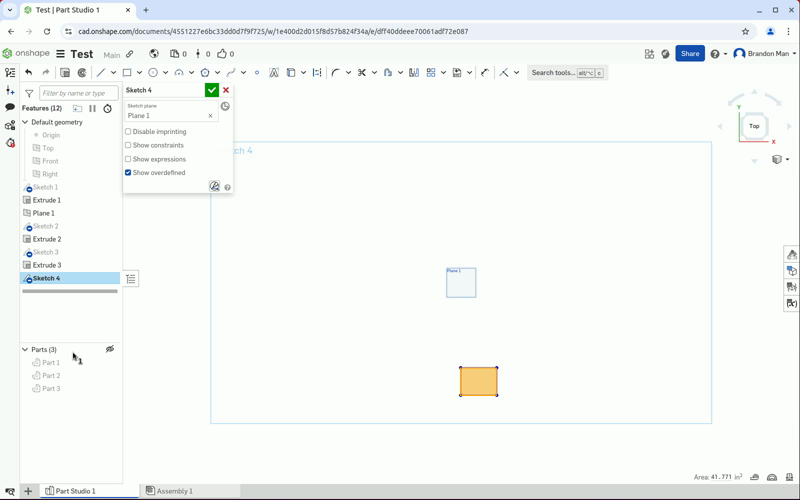
key(shift+y)
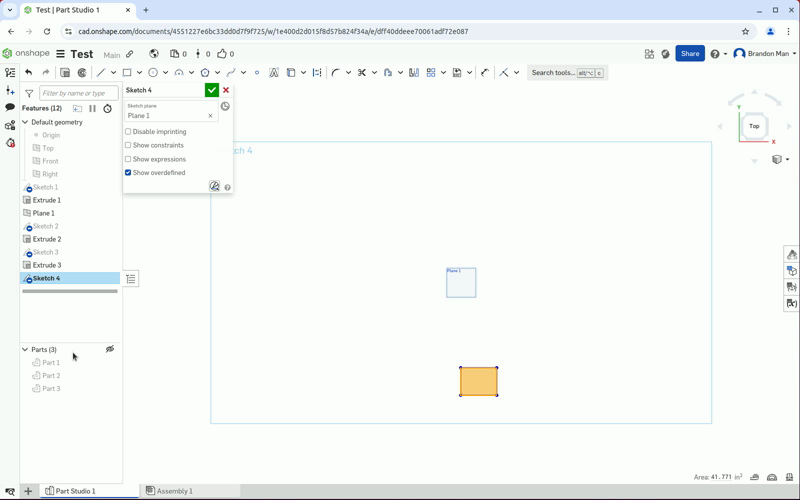
key(shift+e)
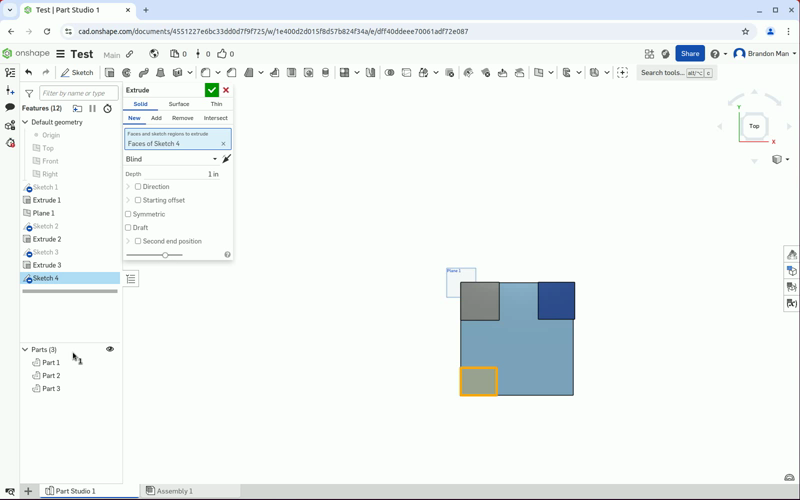
mouse_move(143, 106)
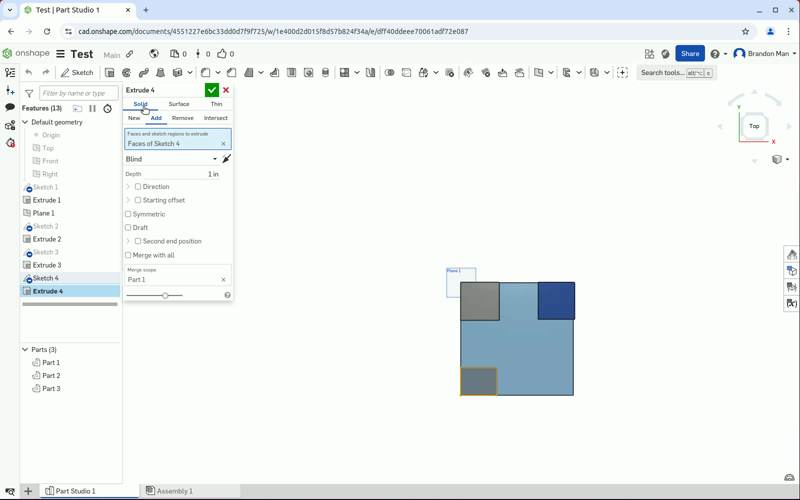
click(143, 106)
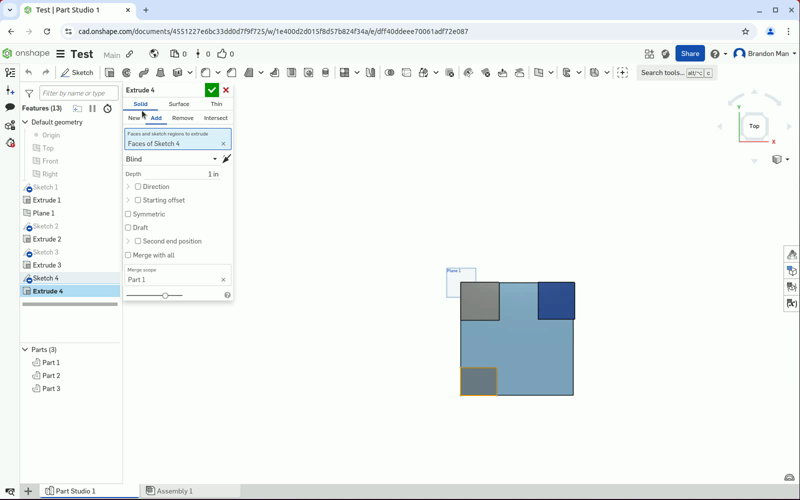
mouse_move(137, 120)
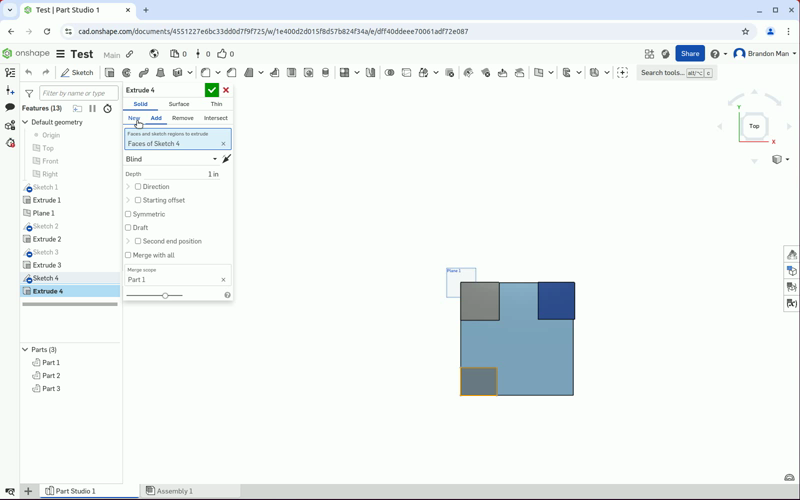
click(137, 120)
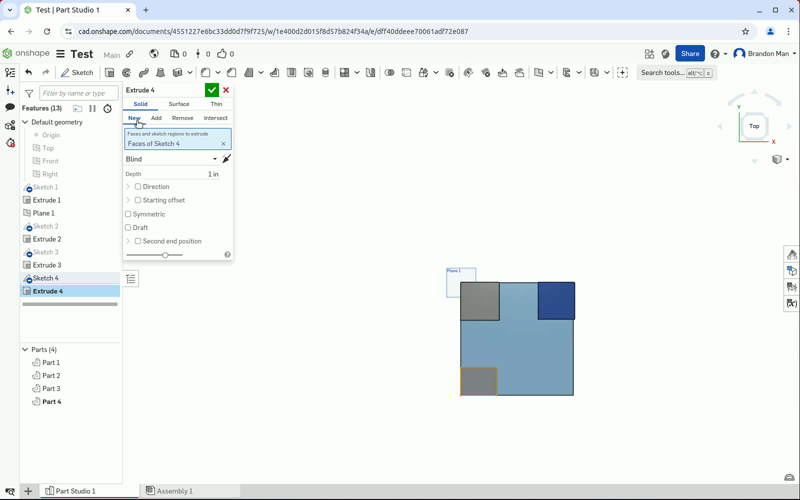
key(tab, 4)
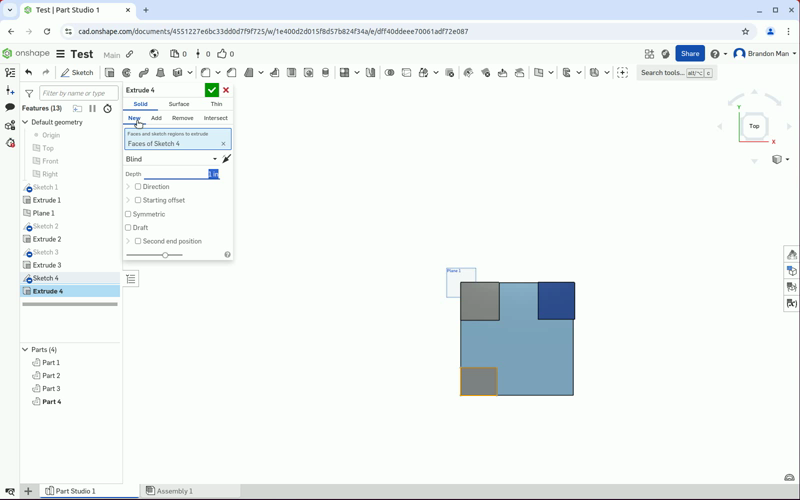
text(7.703)
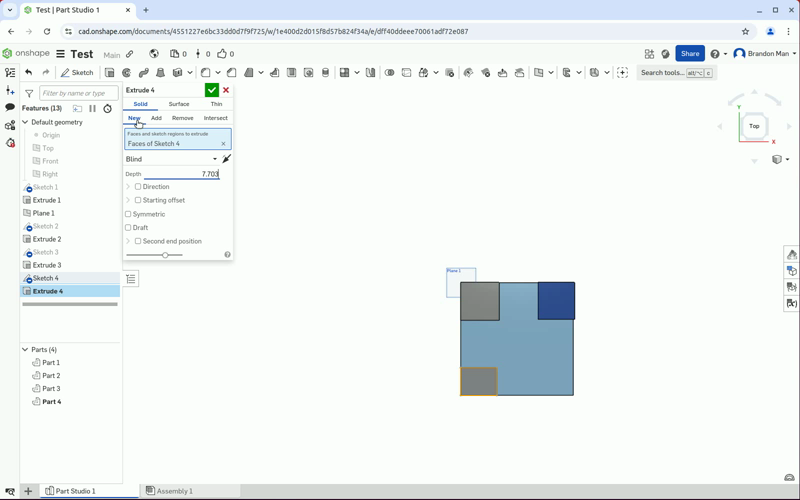
key(enter)
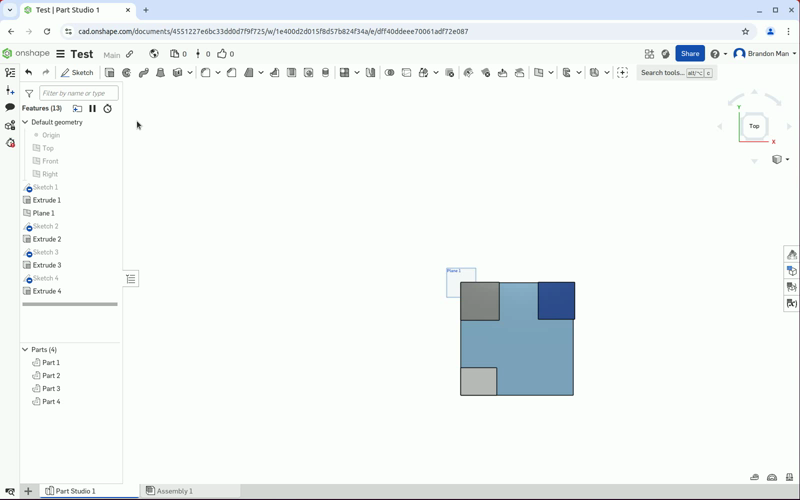
key(shift+h)
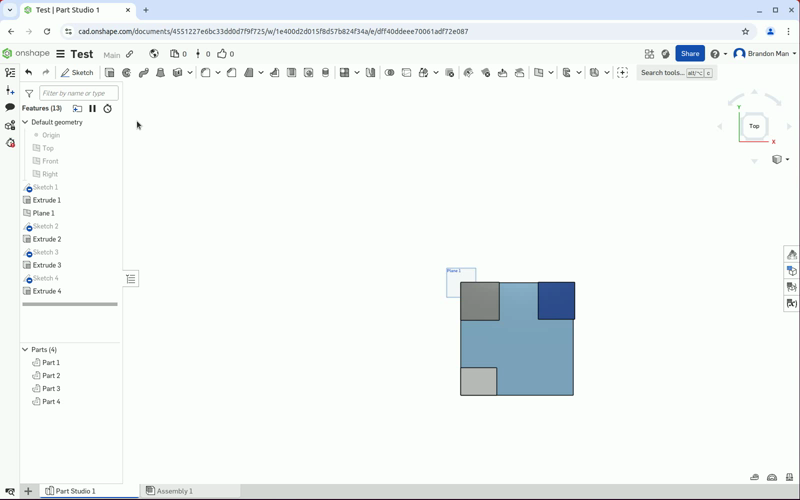
key(shift+h)
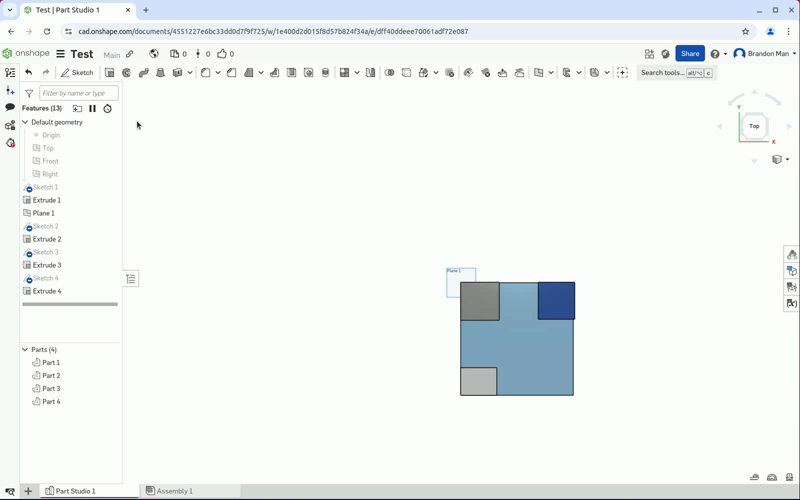
mouse_move(73, 189)
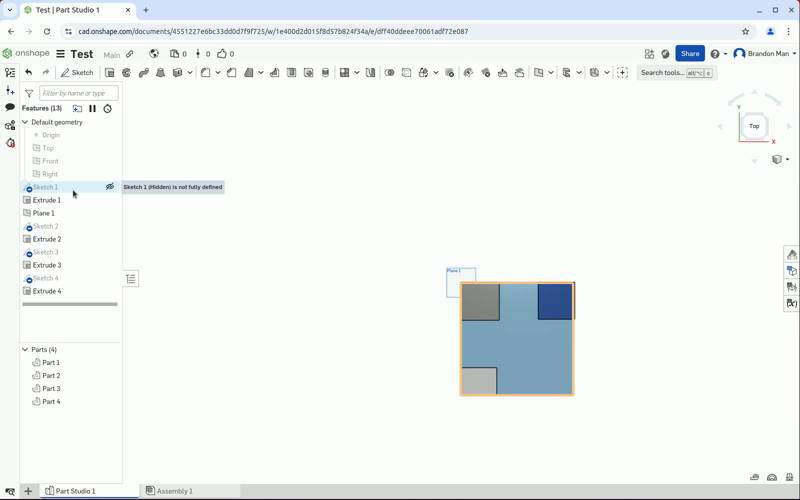
click(73, 189)
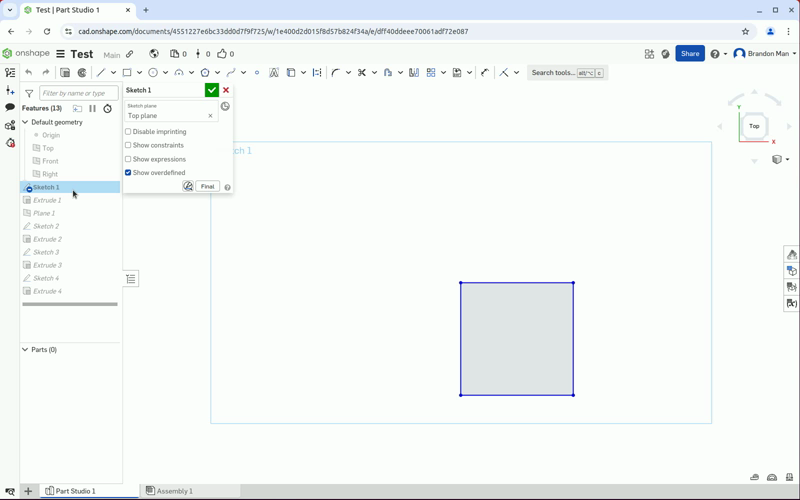
mouse_move(229, 92)
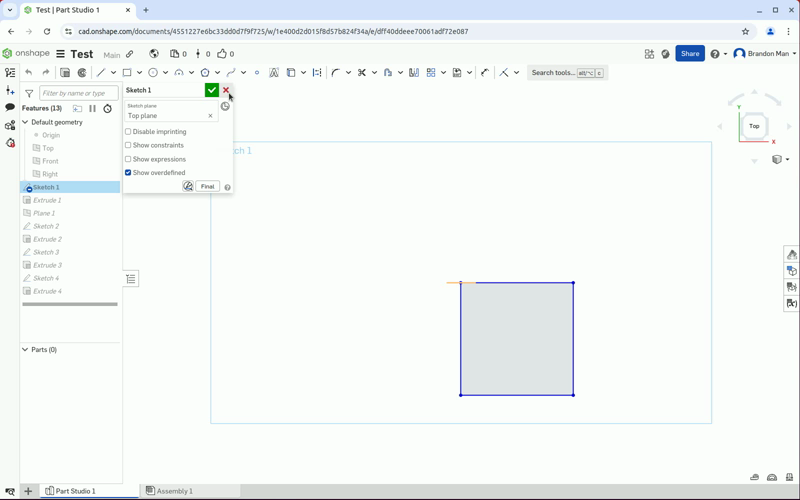
click(229, 92)
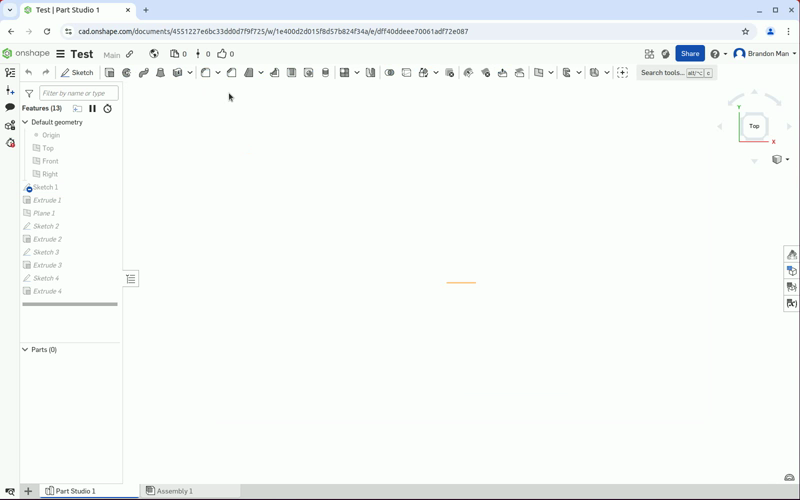
key(shift+s)
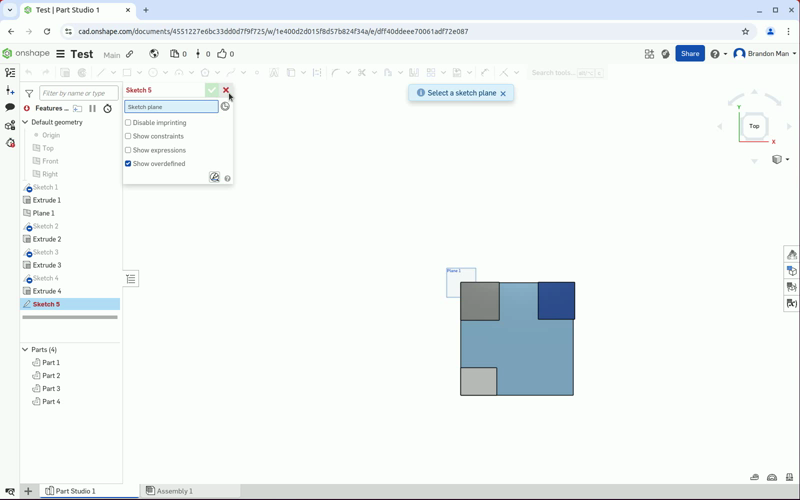
mouse_move(73, 215)
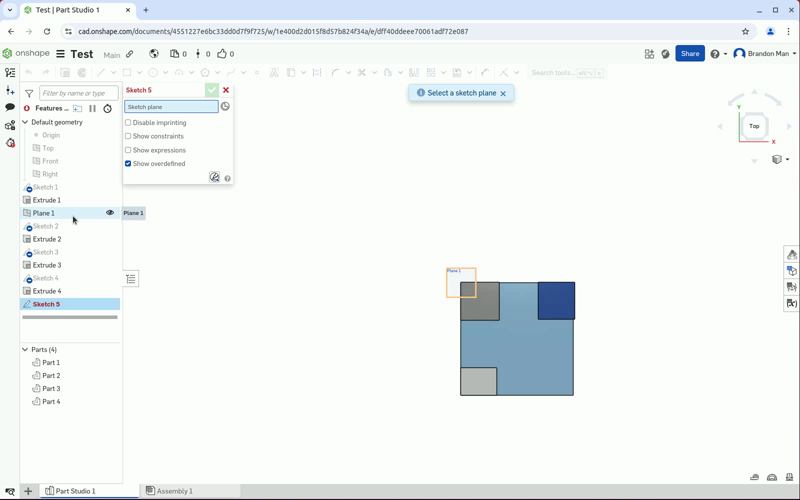
click(73, 215)
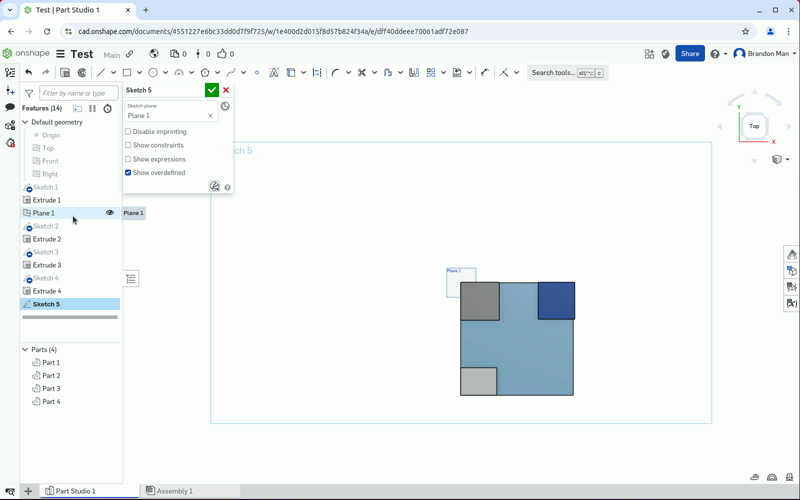
mouse_move(73, 352)
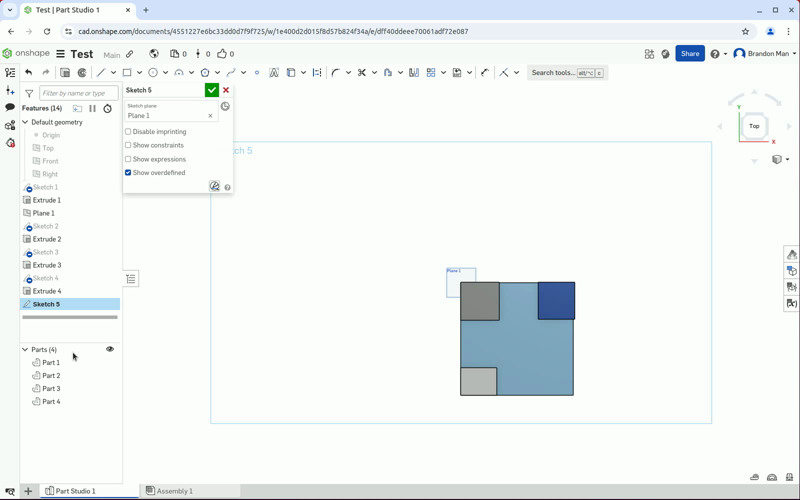
key(y)
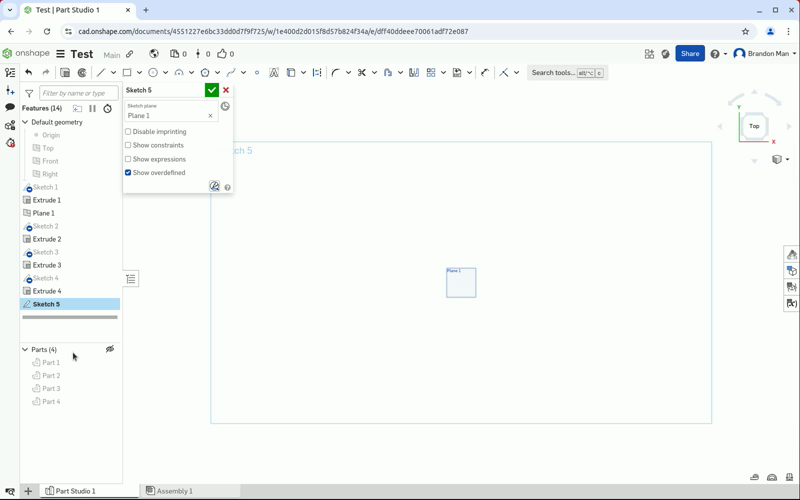
key(l)
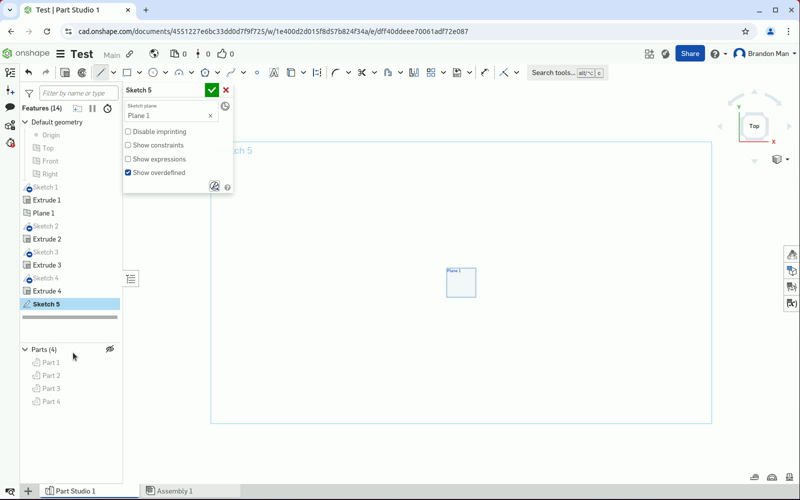
key_down(shift)
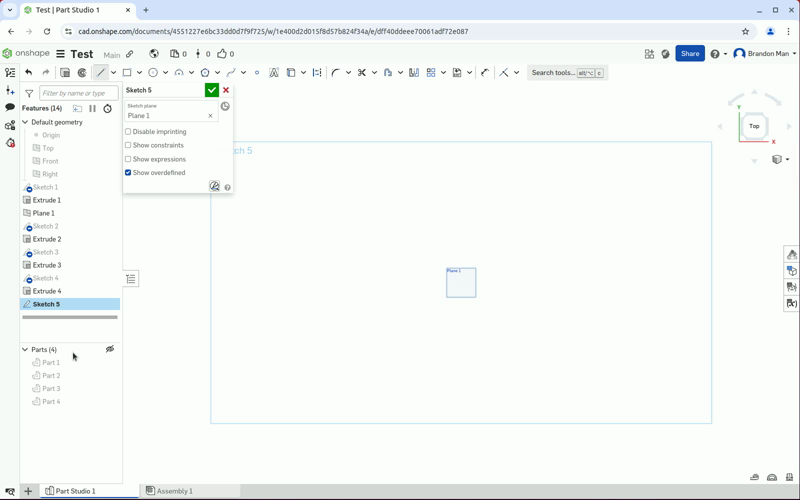
mouse_move(540, 395)
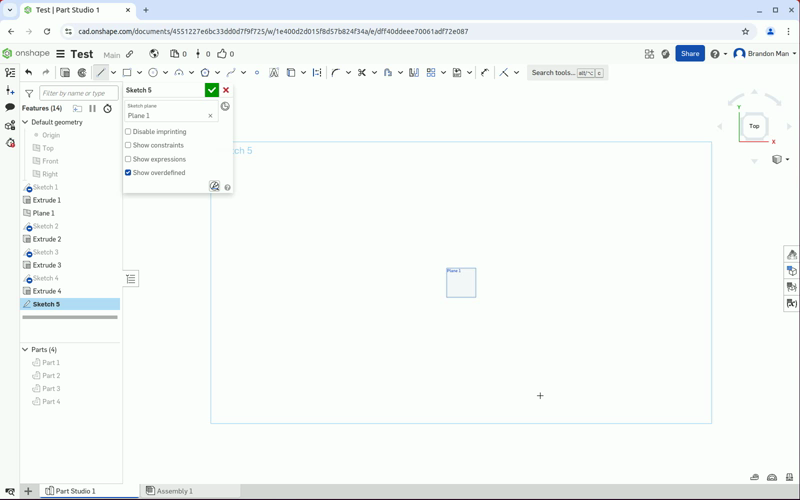
click(540, 395)
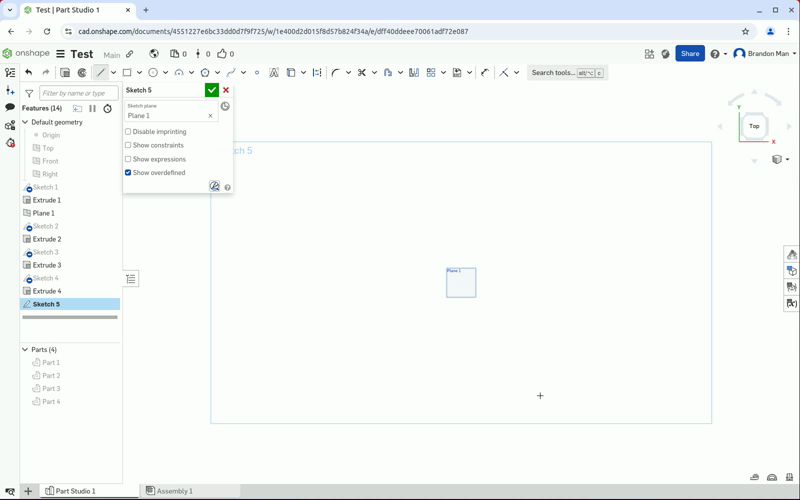
key_up(shift)
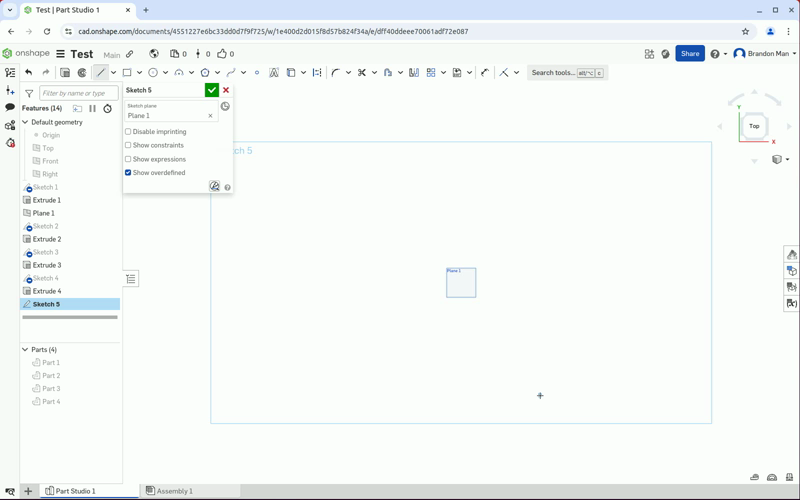
key_down(shift)
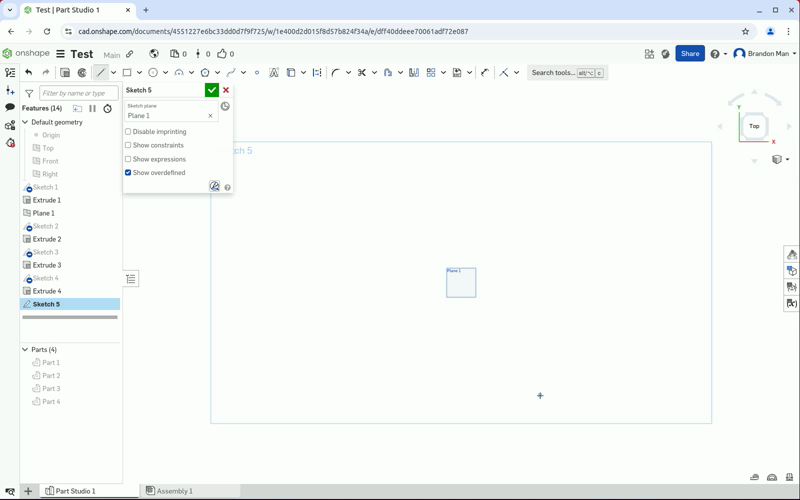
mouse_move(570, 395)
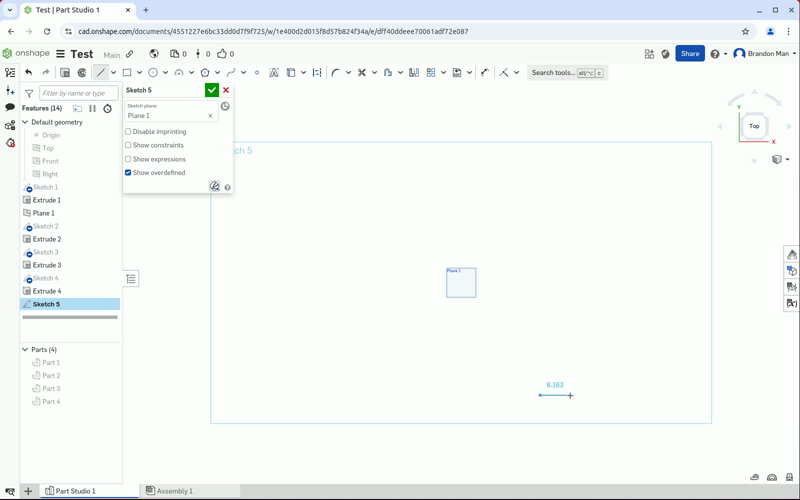
mouse_move(573, 395)
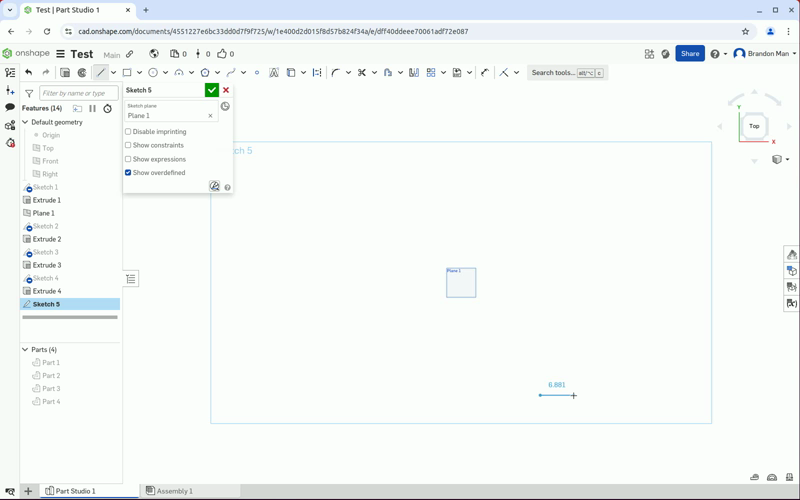
click(573, 395)
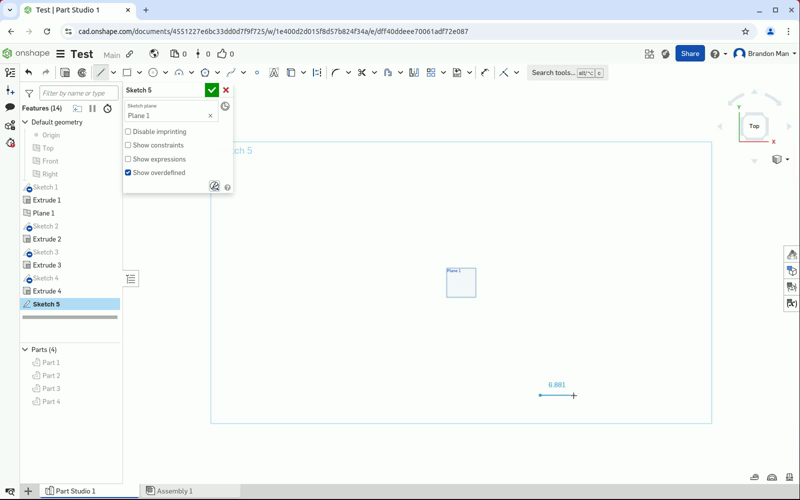
key_up(shift)
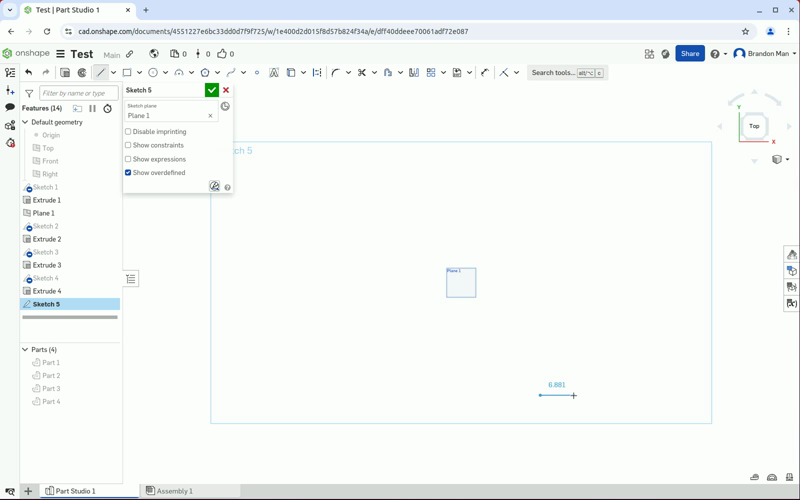
key_down(shift)
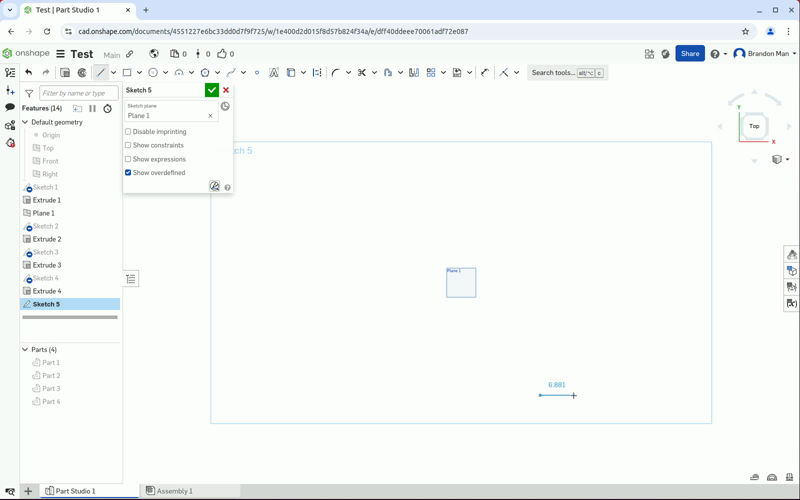
mouse_move(589, 395)
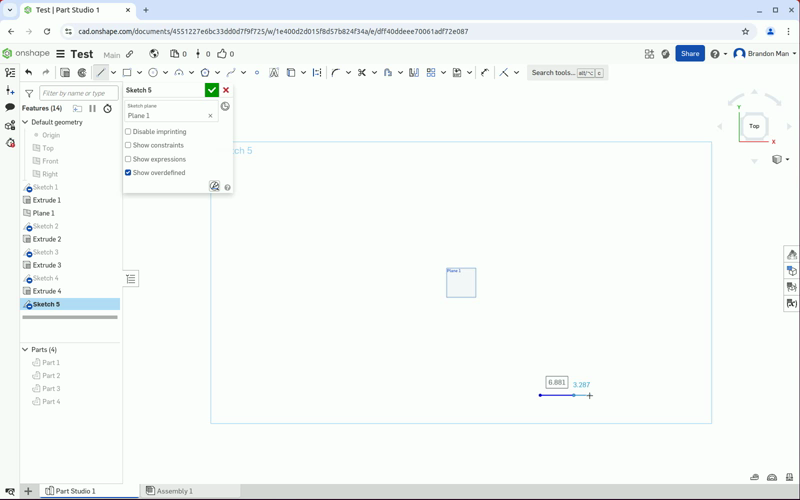
mouse_move(573, 358)
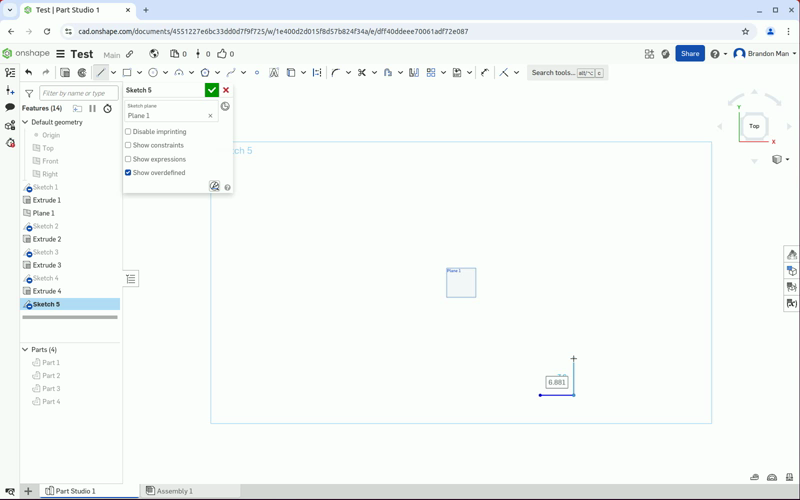
click(573, 358)
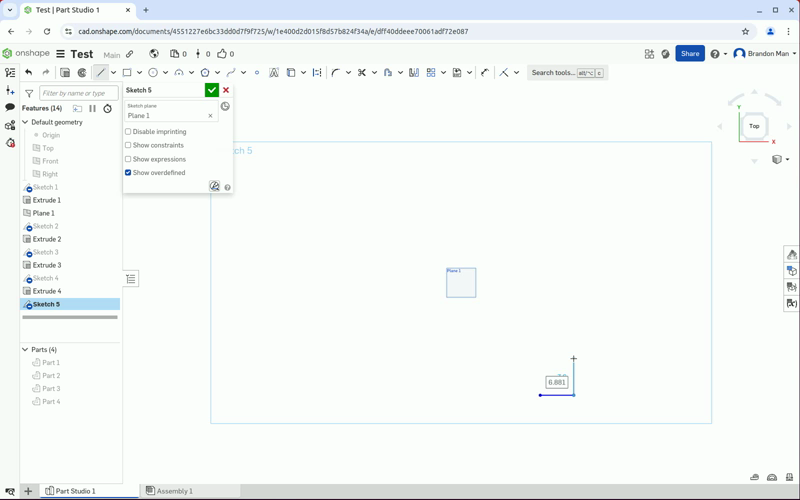
key_up(shift)
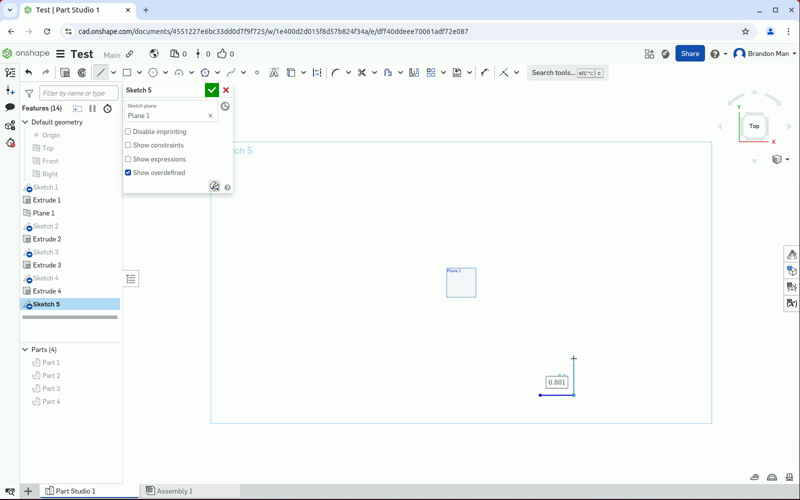
key_down(shift)
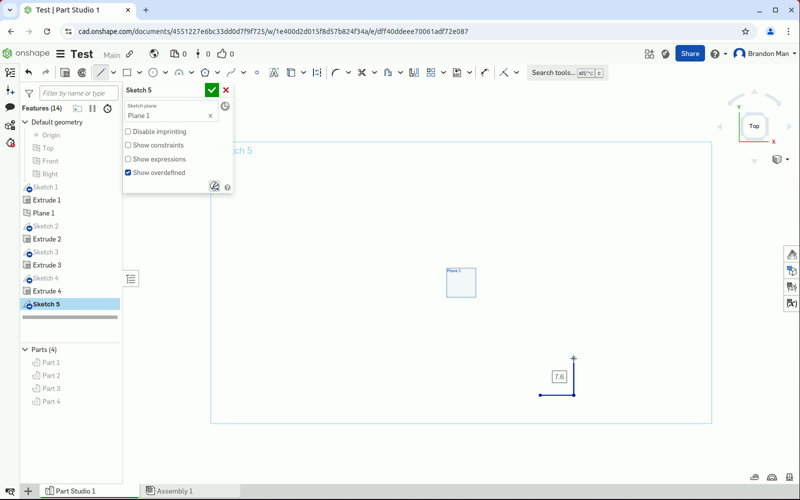
mouse_move(589, 358)
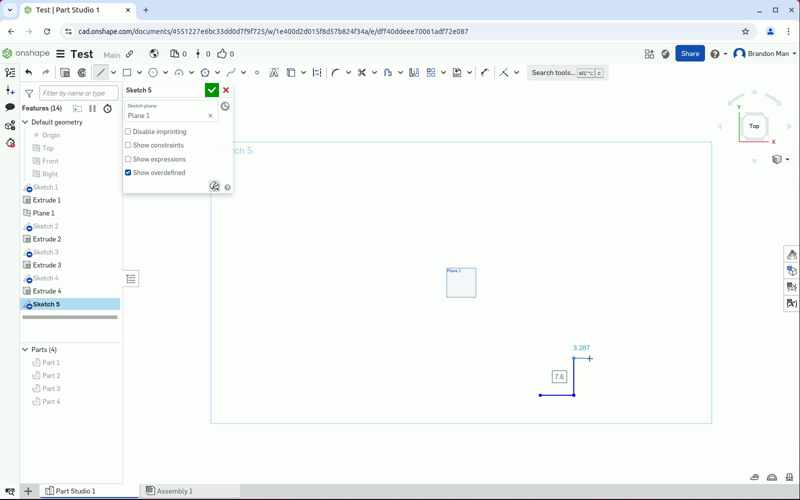
mouse_move(540, 358)
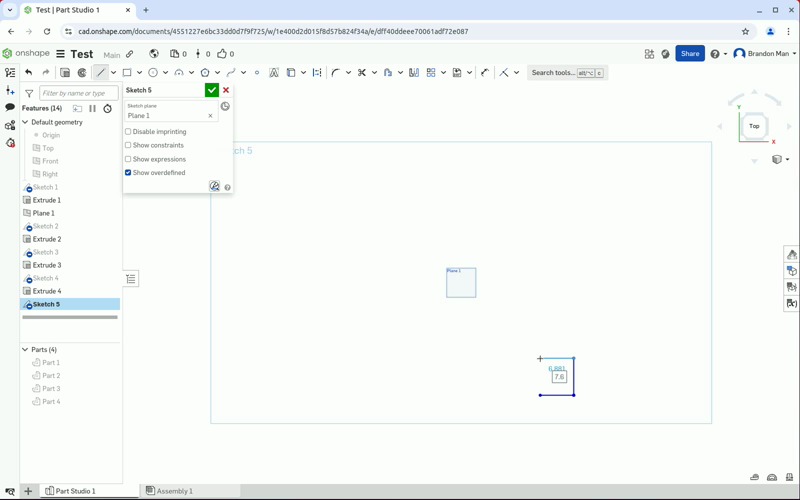
click(540, 358)
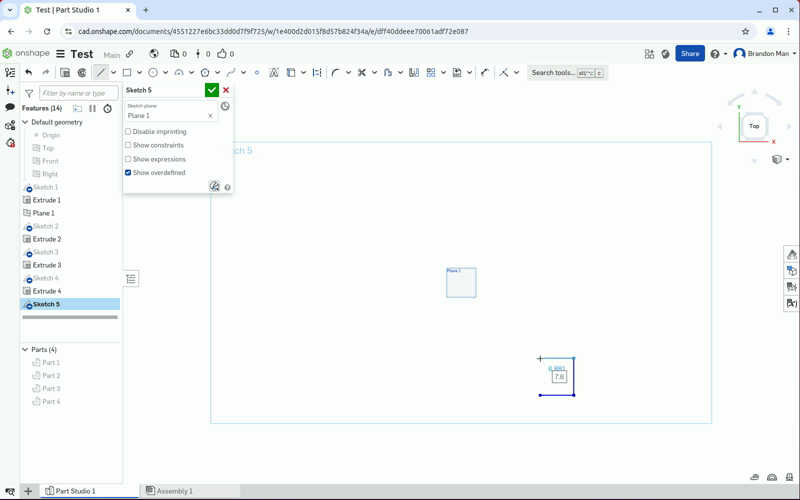
key_up(shift)
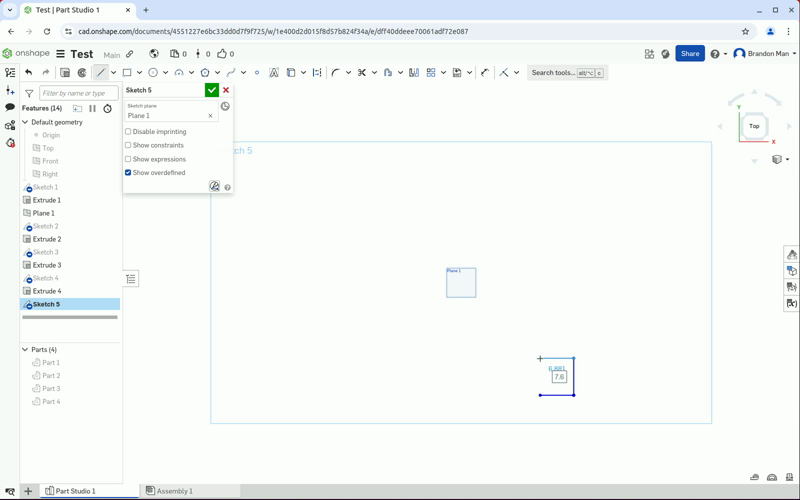
mouse_move(570, 358)
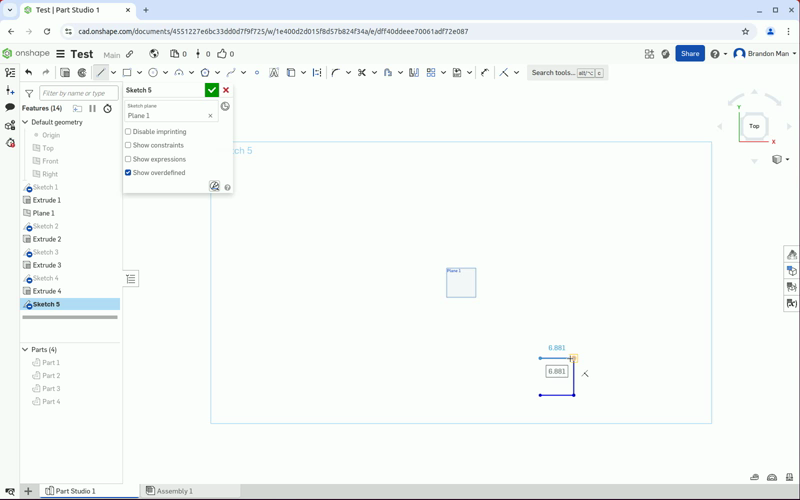
key_down(shift)
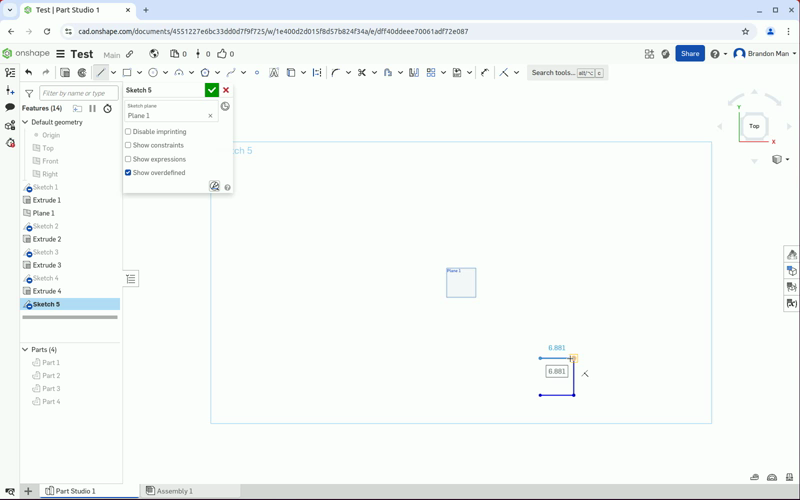
mouse_move(540, 395)
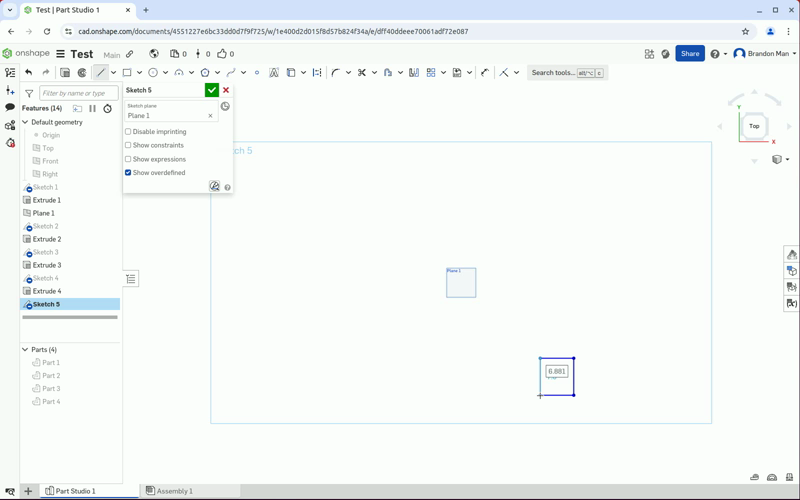
key_up(shift)
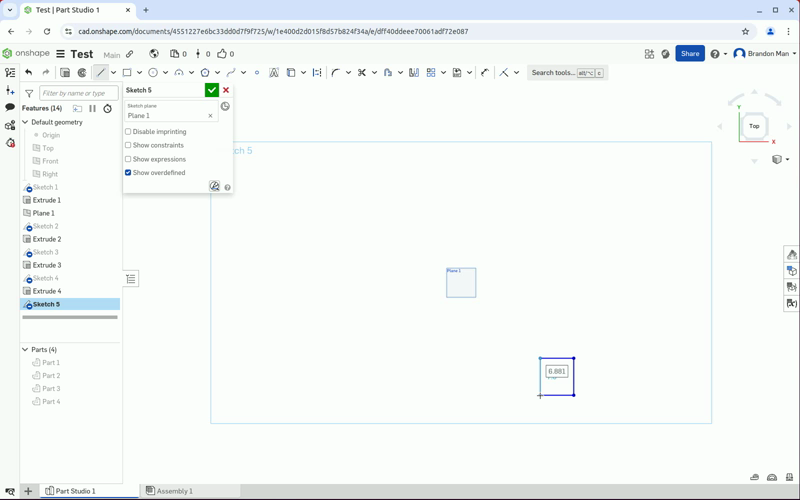
click(540, 395)
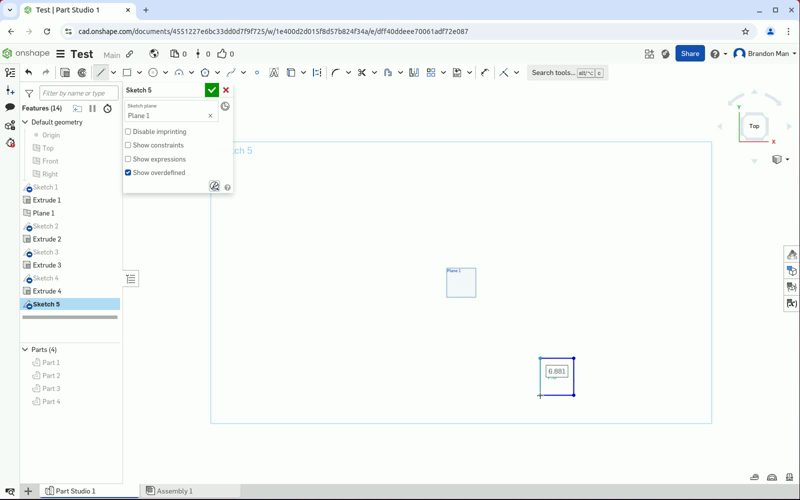
key(esc)
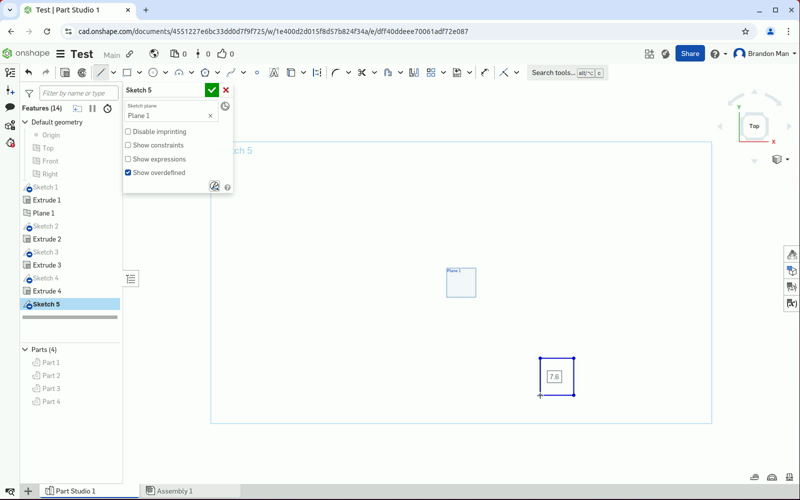
mouse_move(571, 389)
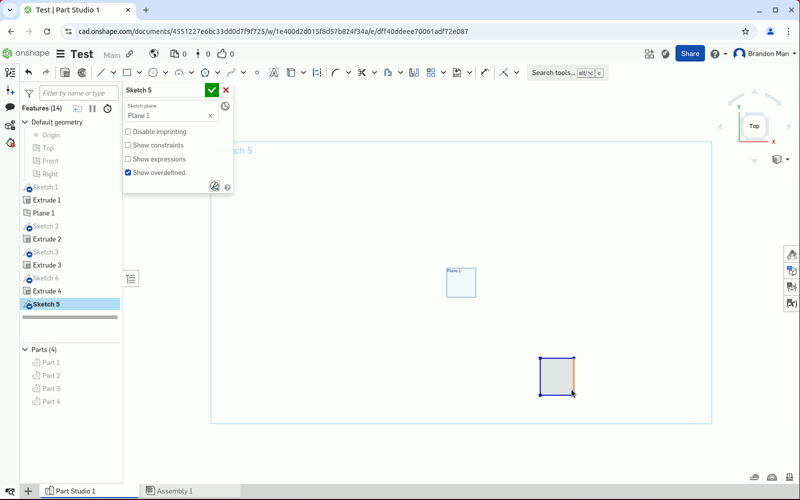
scroll(6)
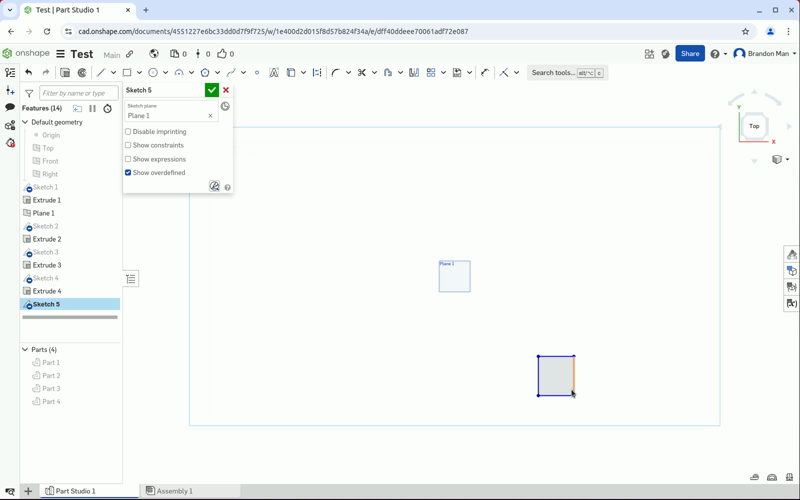
scroll(6)
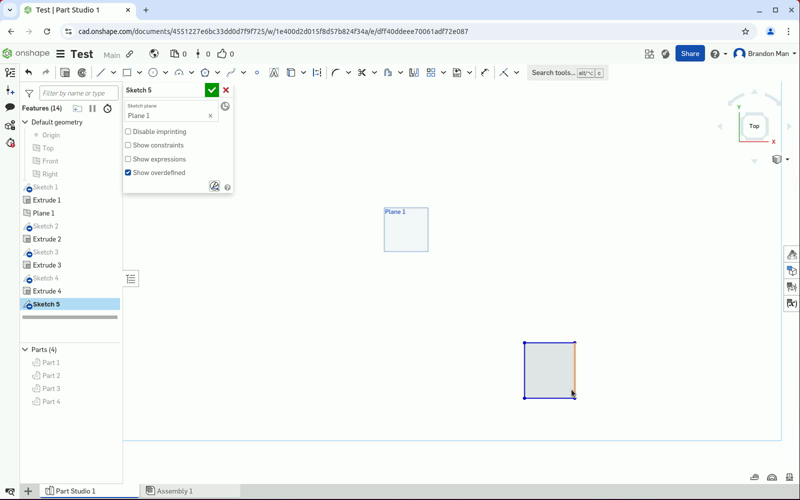
scroll(6)
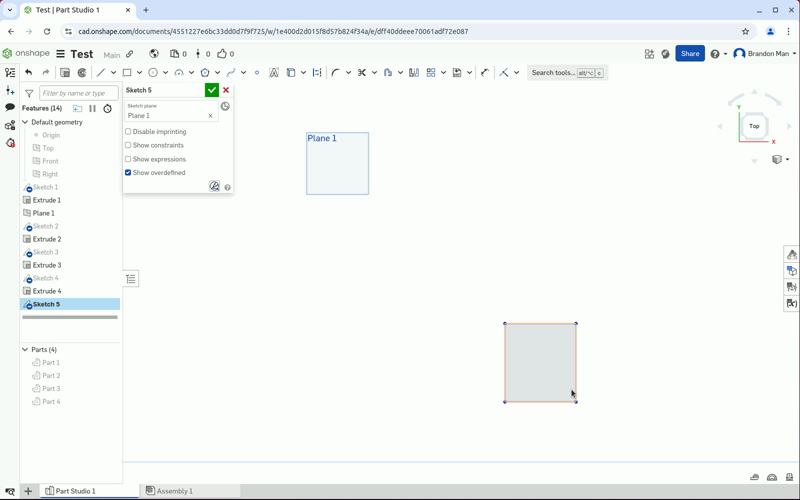
scroll(6)
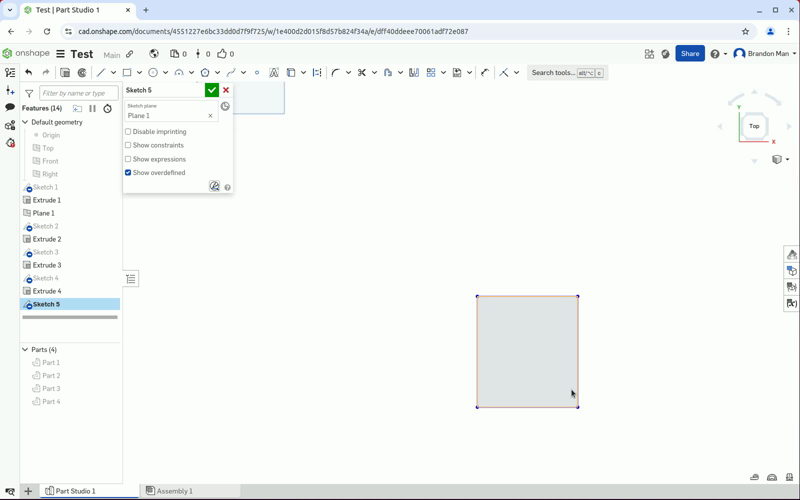
scroll(6)
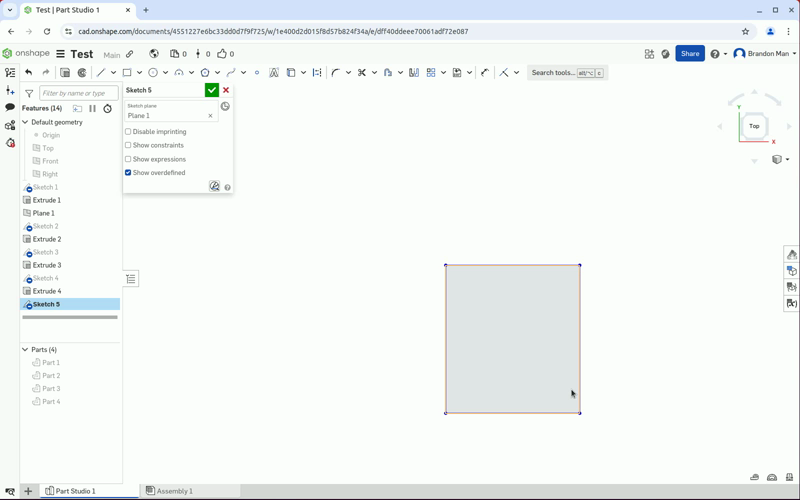
scroll(6)
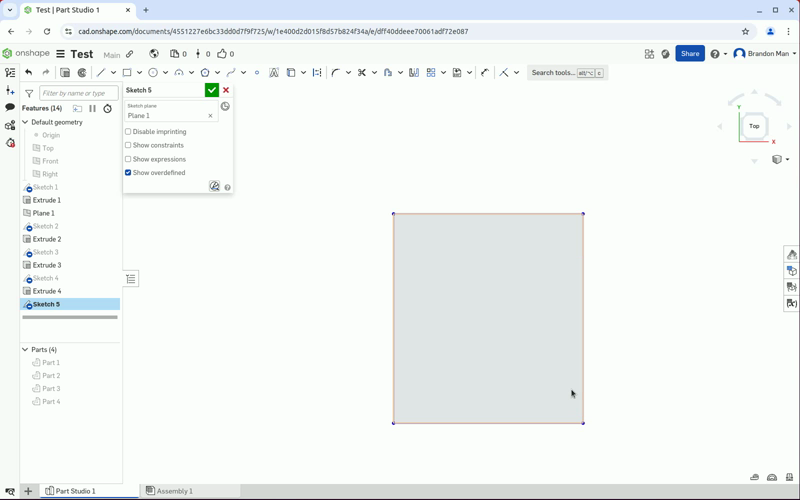
scroll(6)
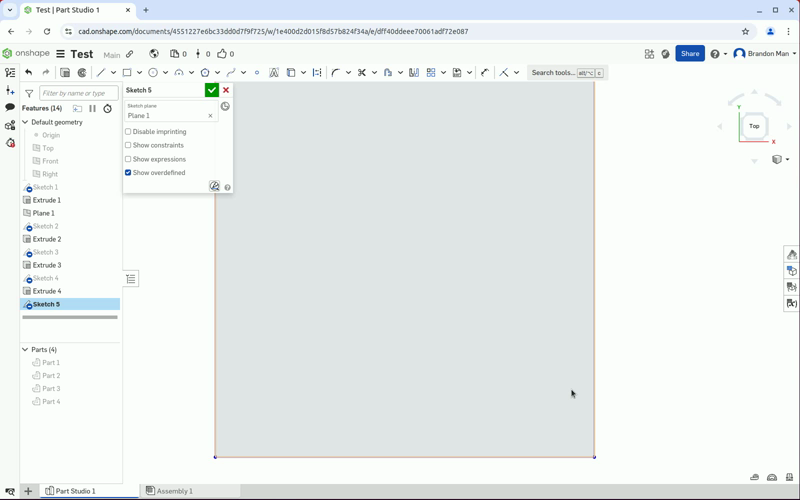
click(571, 389)
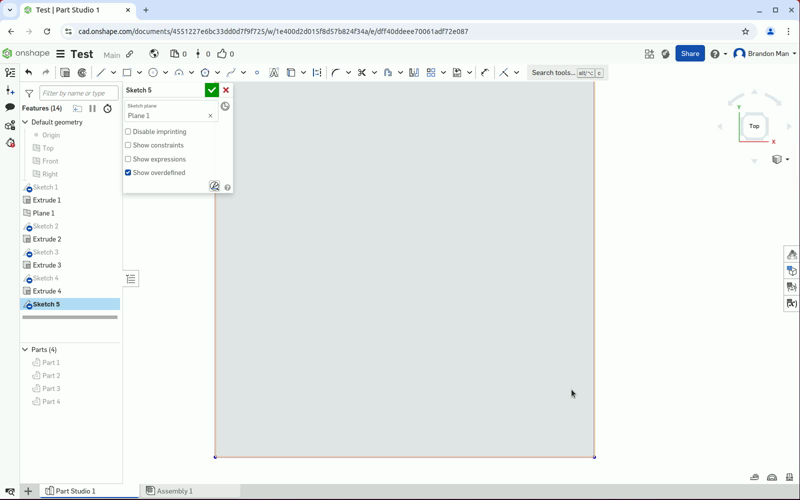
scroll(-6)
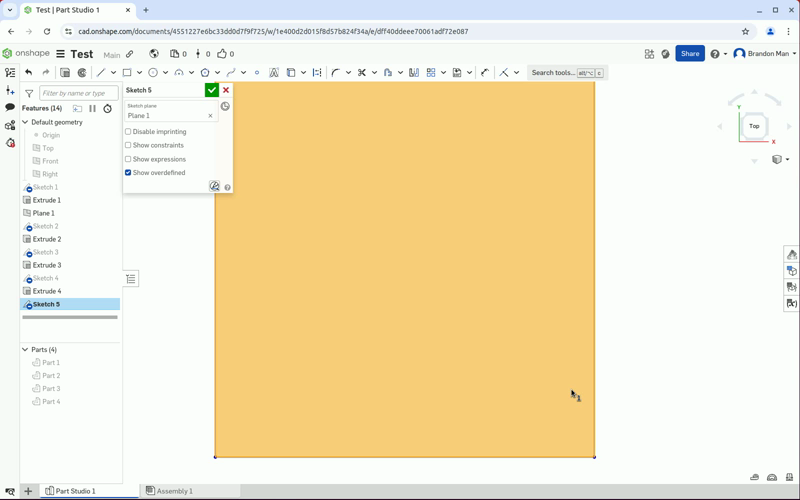
scroll(-6)
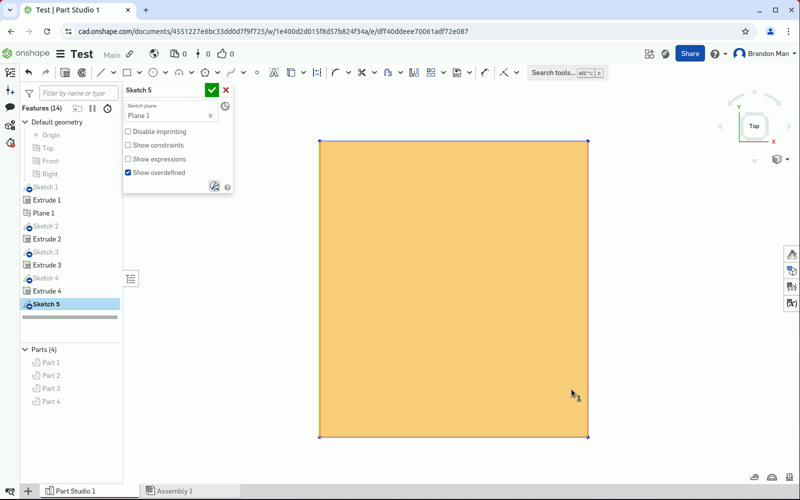
scroll(-6)
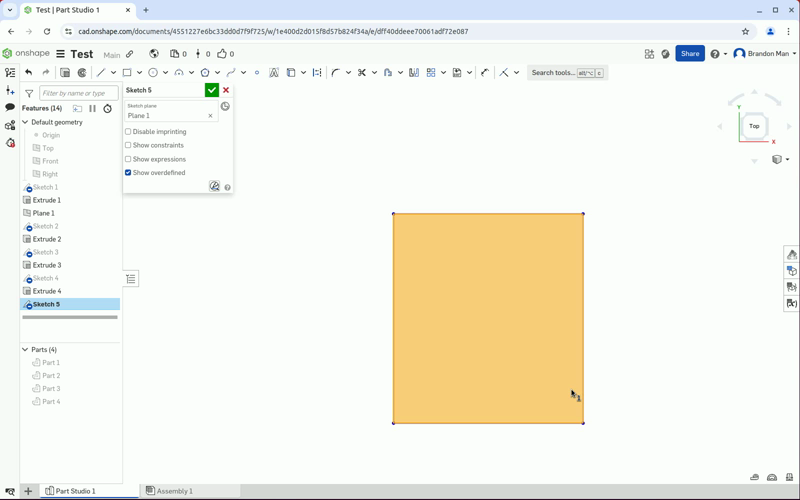
scroll(-6)
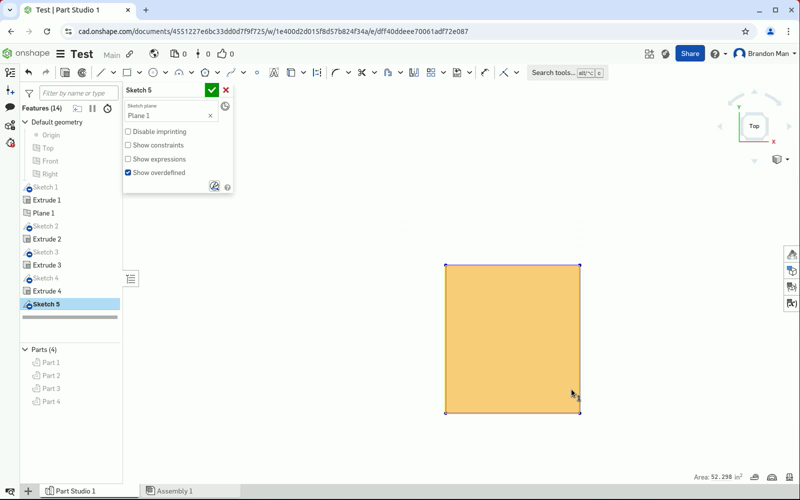
scroll(-6)
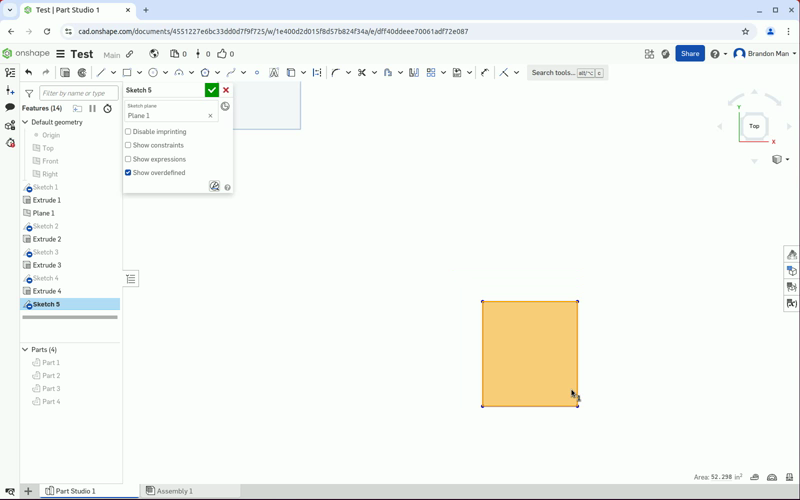
scroll(-6)
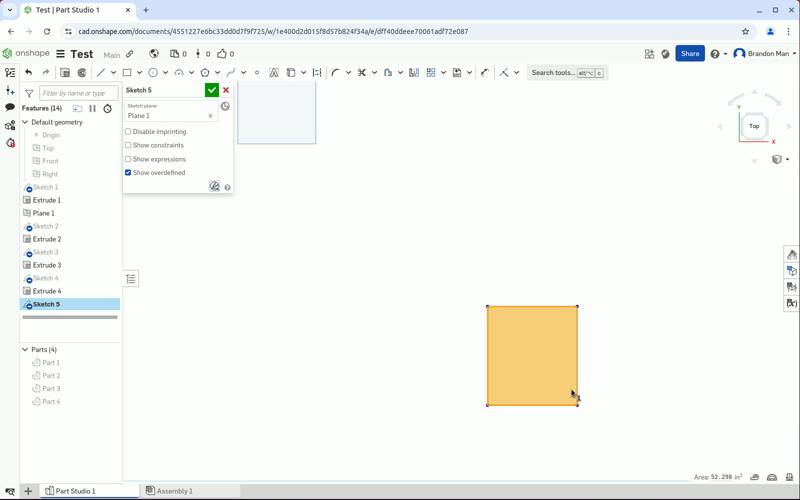
scroll(-6)
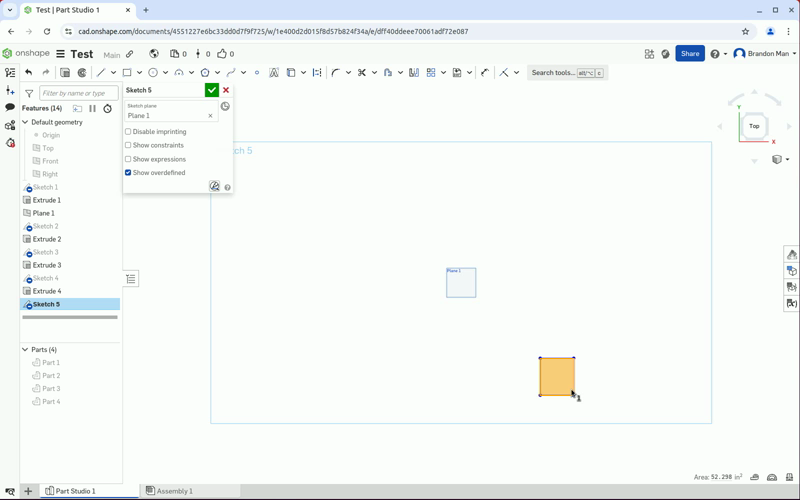
mouse_move(73, 352)
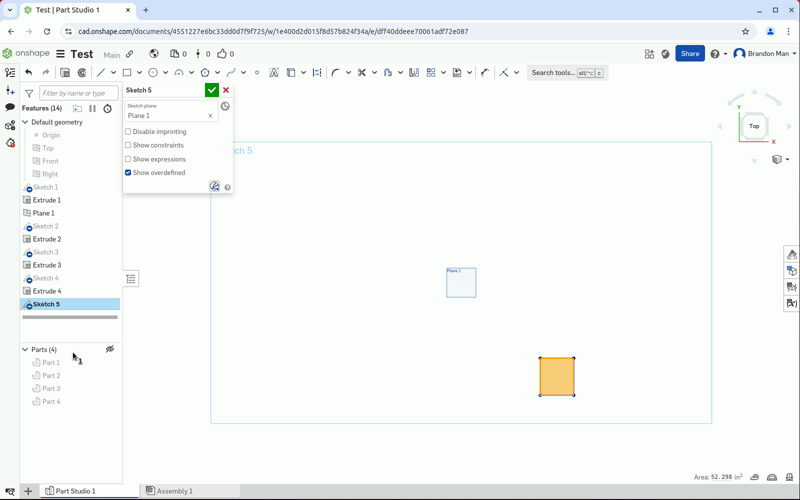
key(shift+y)
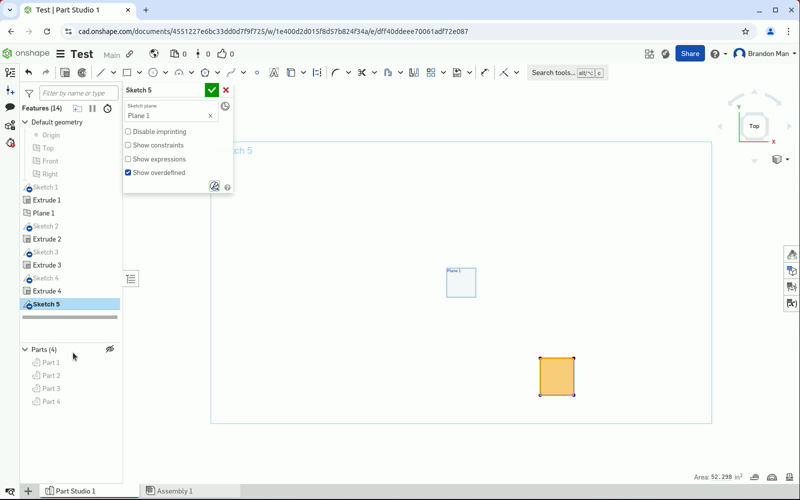
key(shift+e)
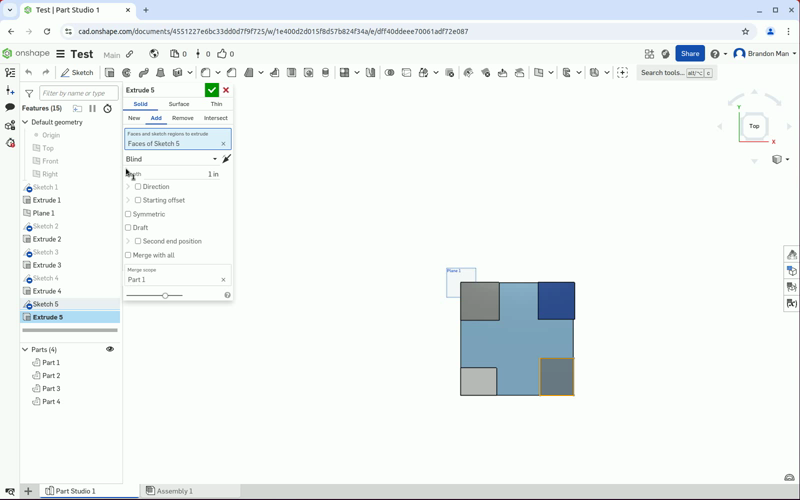
mouse_move(143, 106)
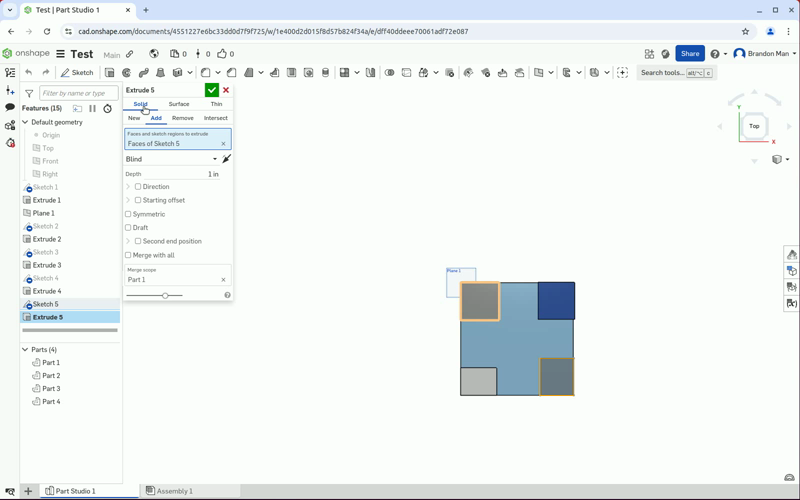
click(143, 106)
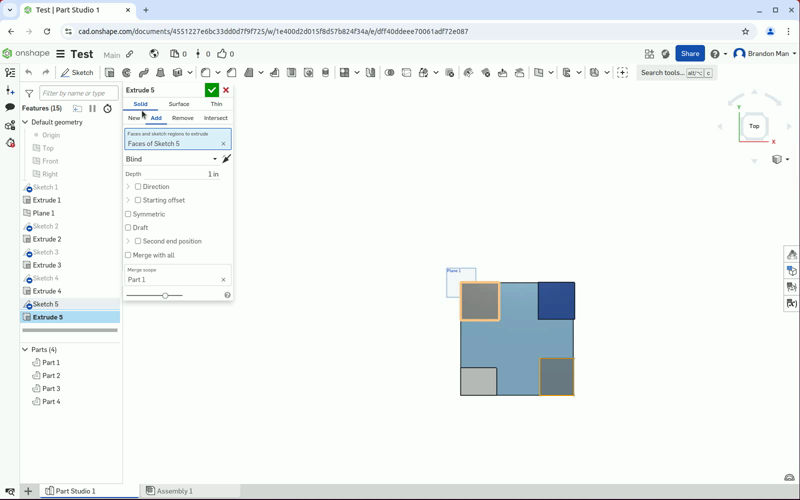
mouse_move(137, 120)
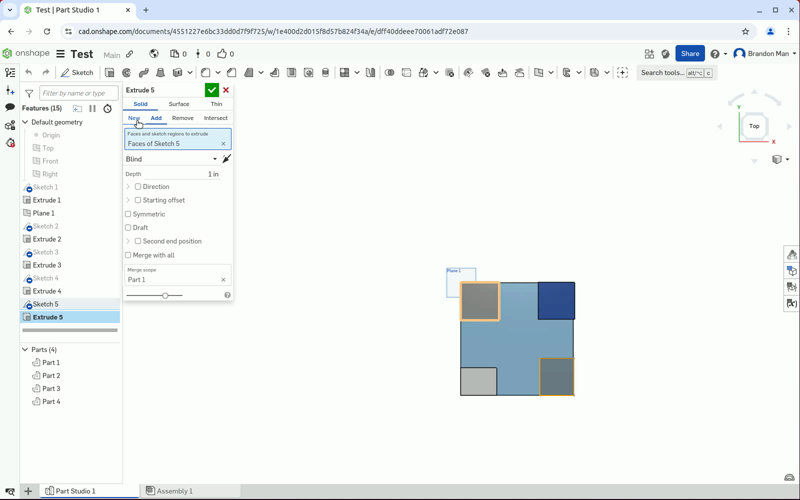
click(137, 120)
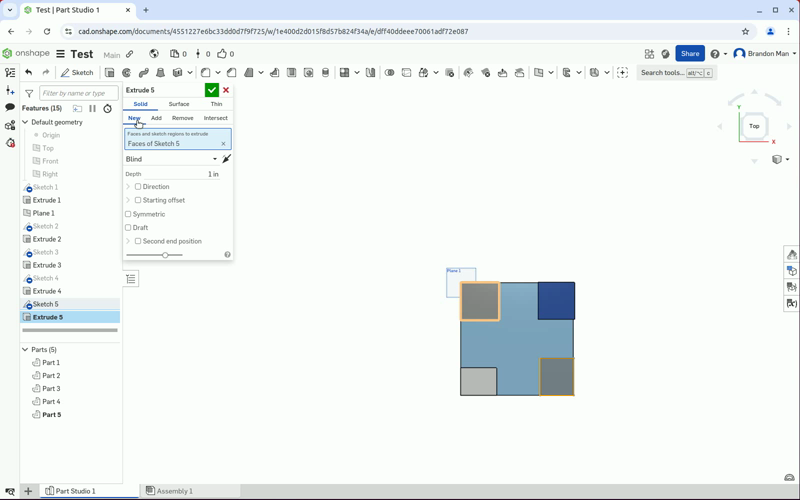
key(tab, 4)
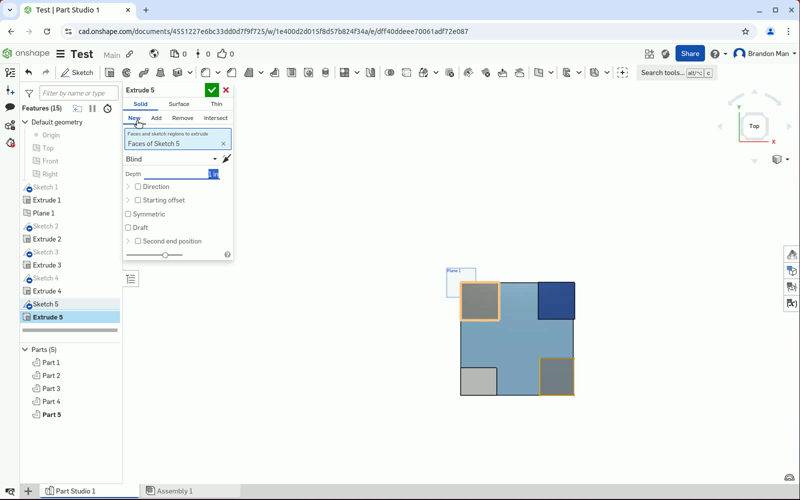
text(7.703)
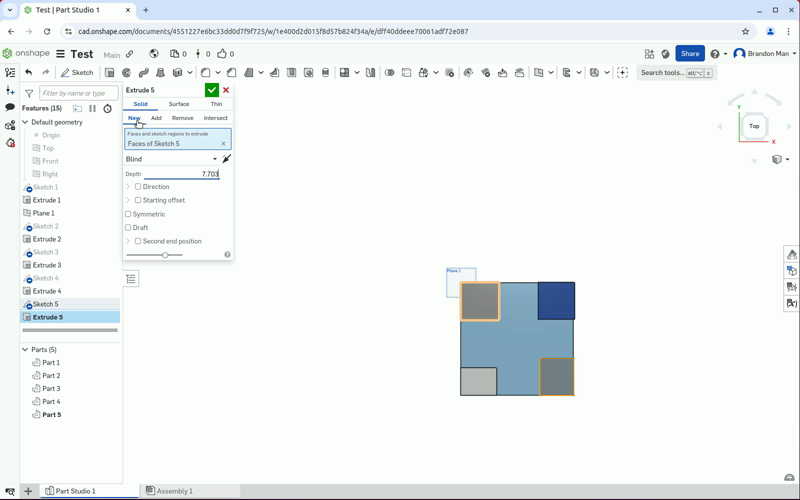
key(enter)
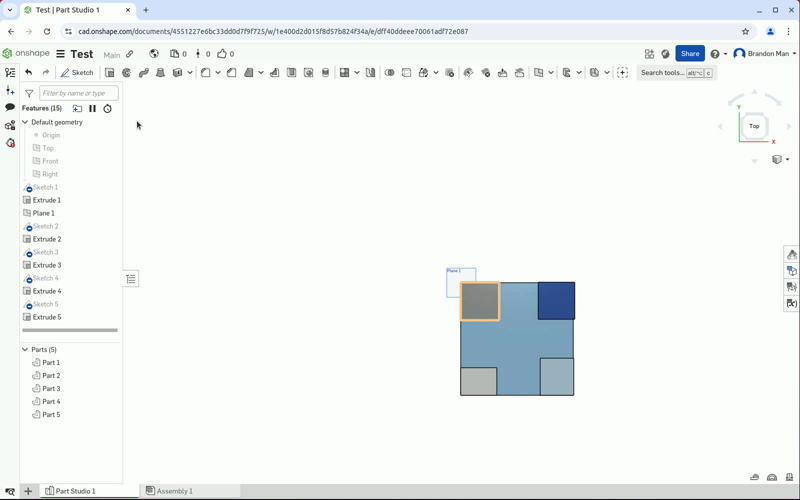
key(shift+h)
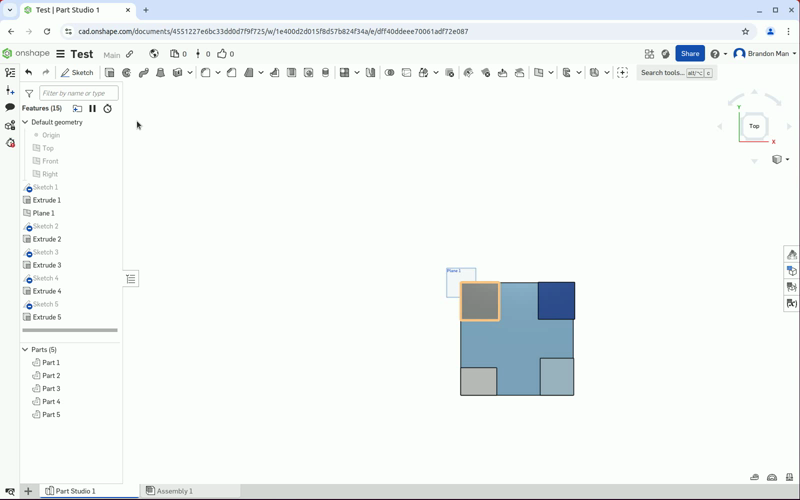
key(shift+h)
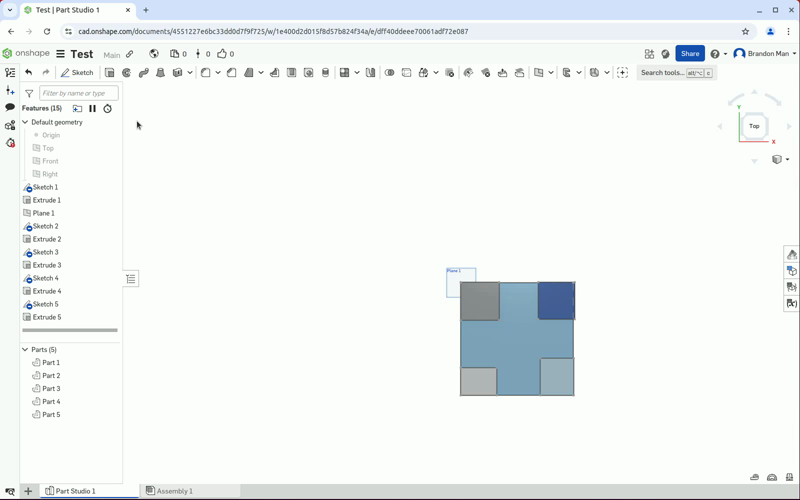
key(shift+7)
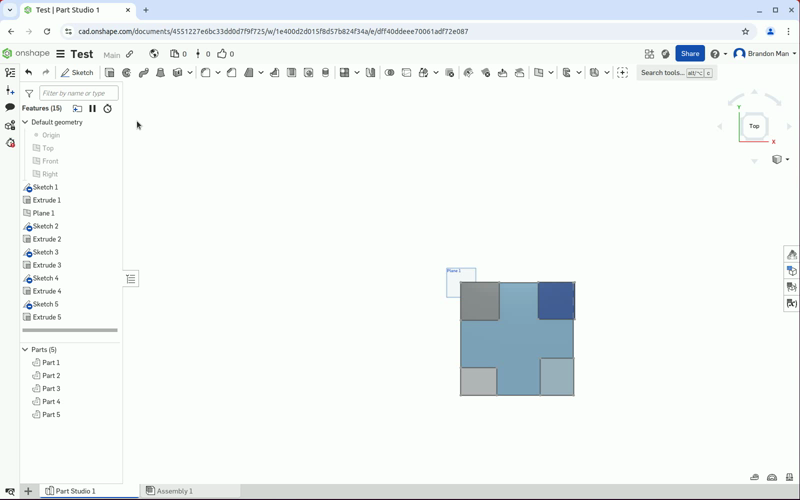
key(up, 3)
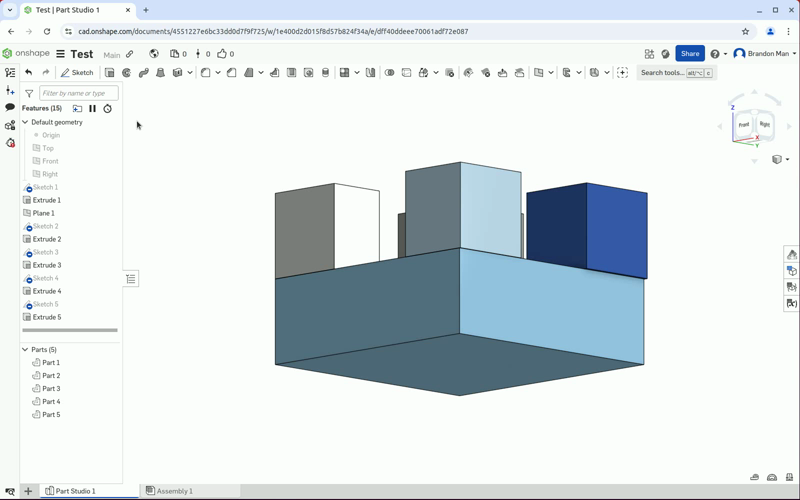
key(left, 3)
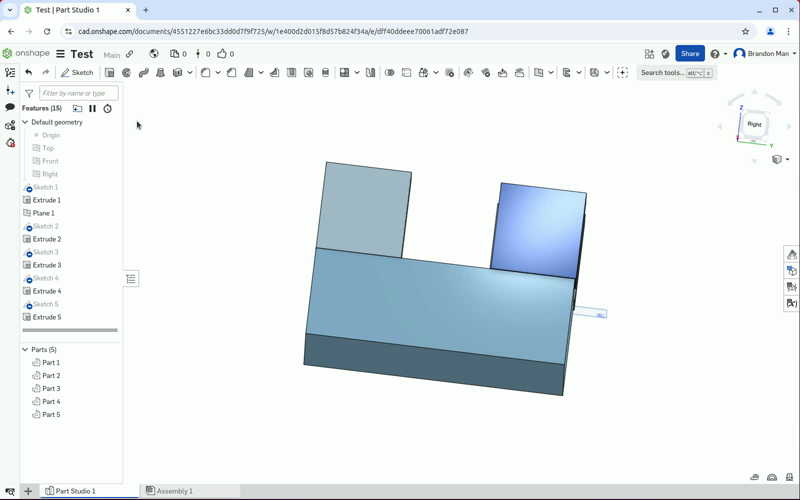
key(right, 3)
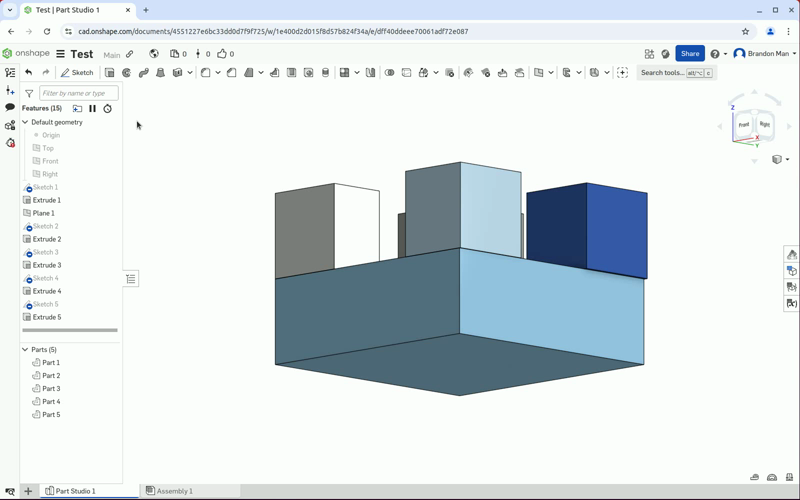
key(down, 3)
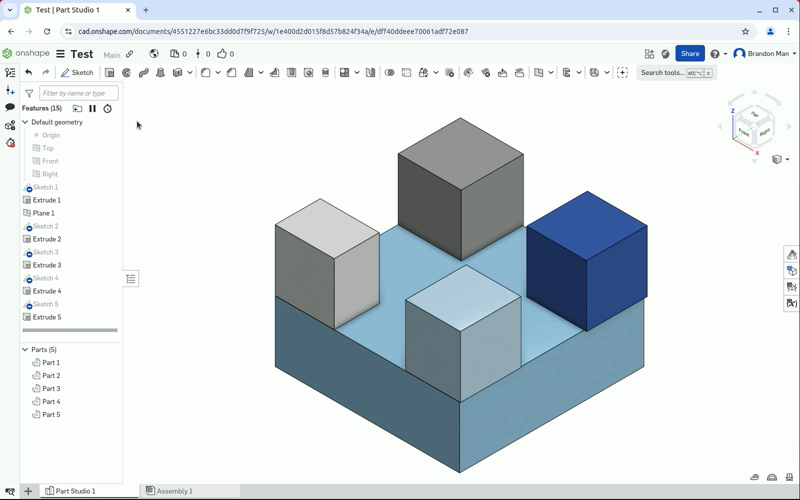
mouse_move(73, 189)
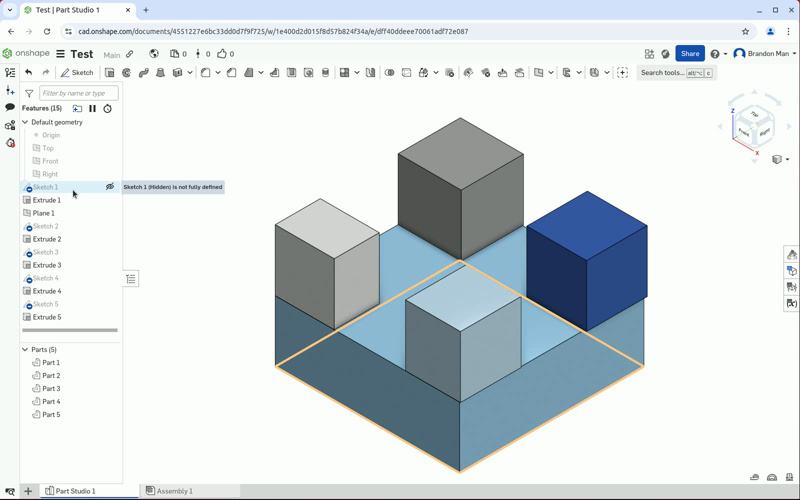
click(73, 189)